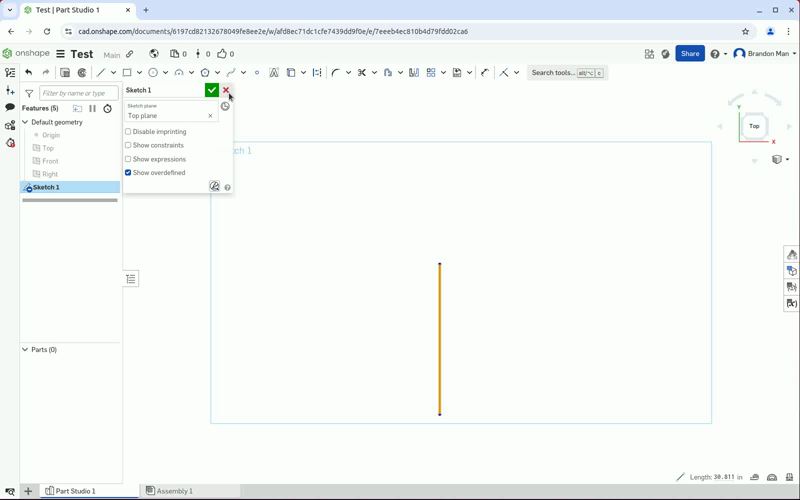
key(shift+h)
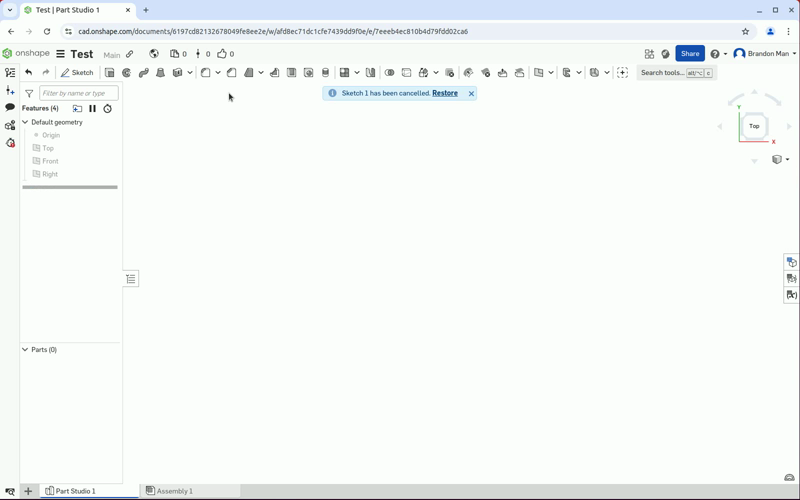
mouse_move(73, 352)
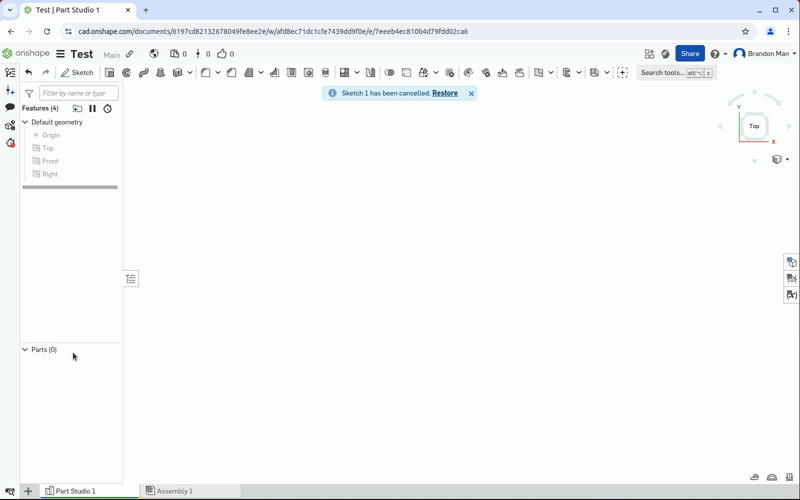
key(y)
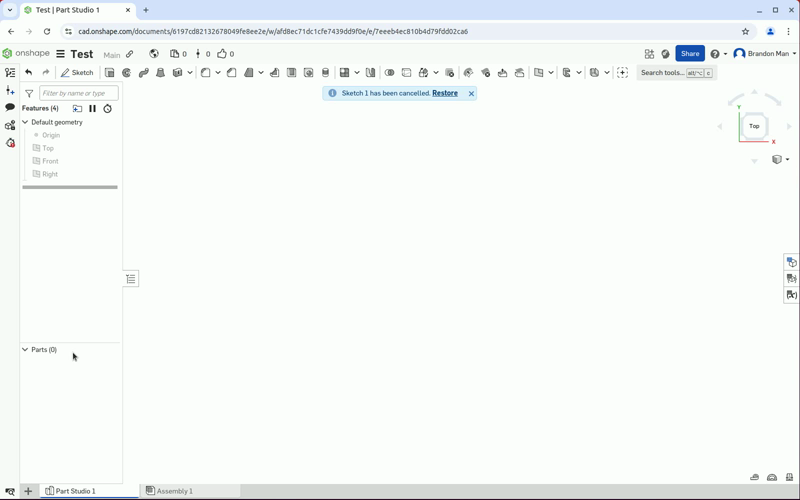
key(shift+p)
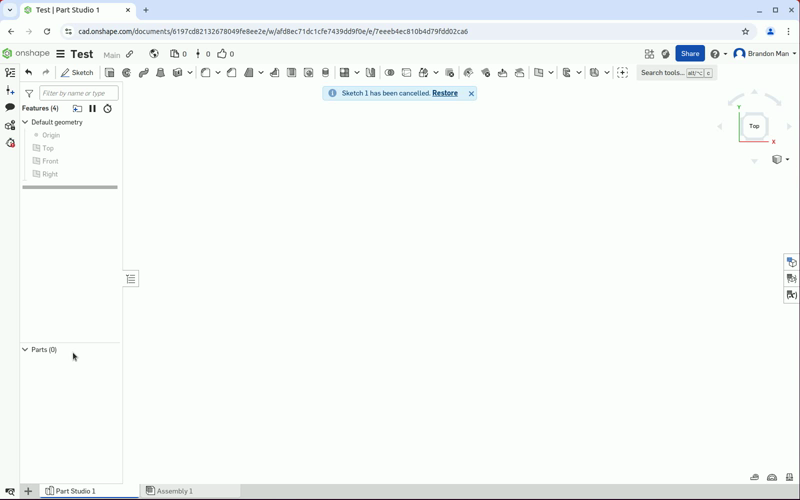
key(space)
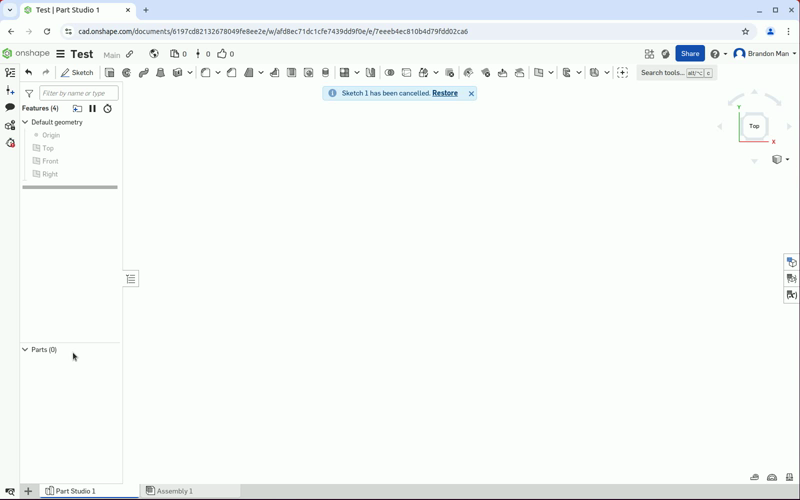
key_down(shift)
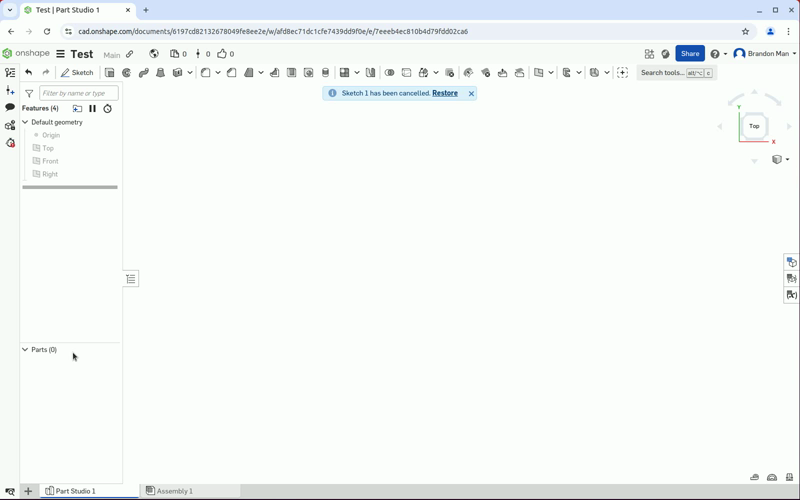
key(up)
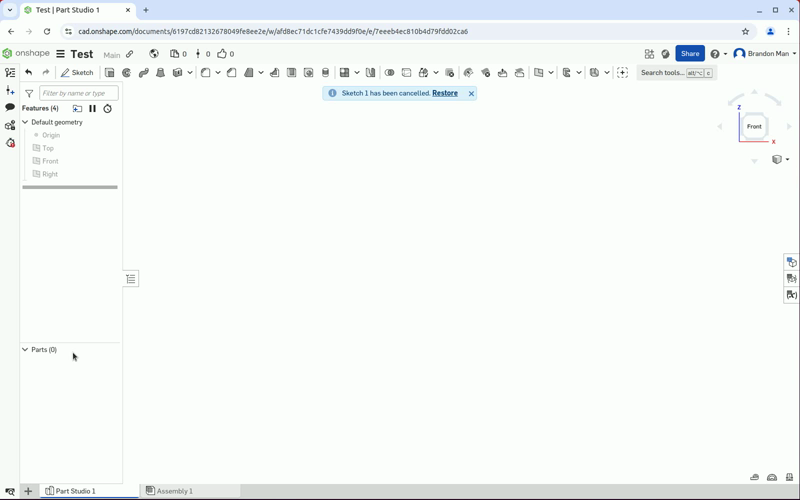
key_up(shift)
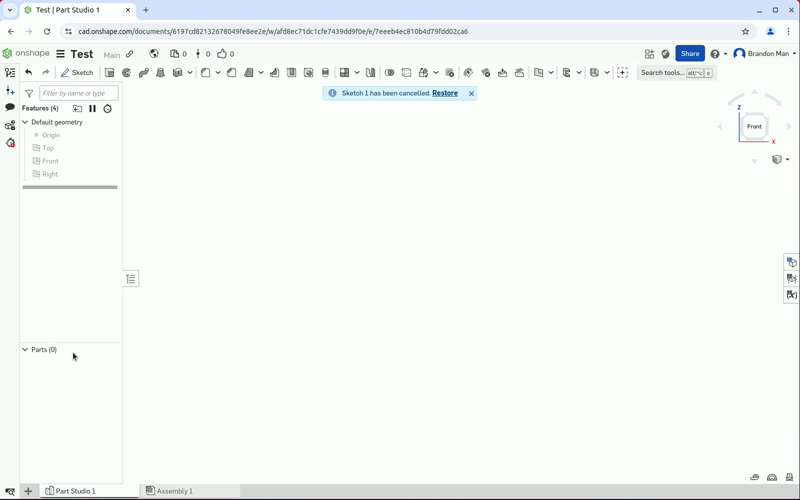
mouse_move(73, 352)
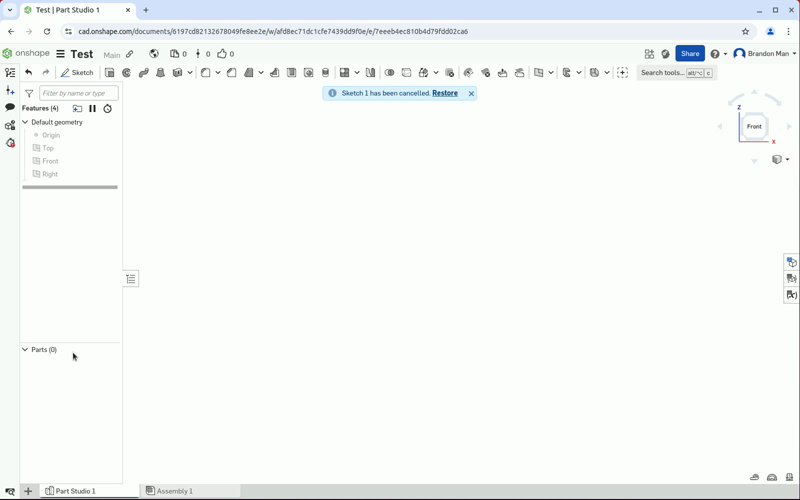
key(shift+y)
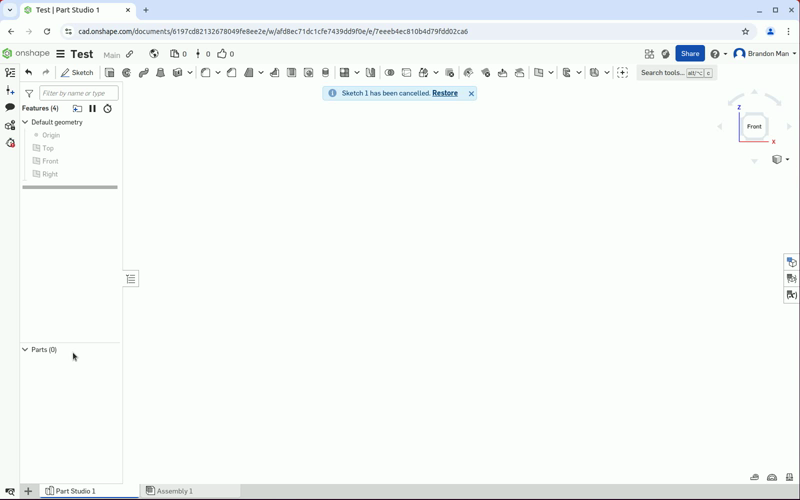
key(shift+s)
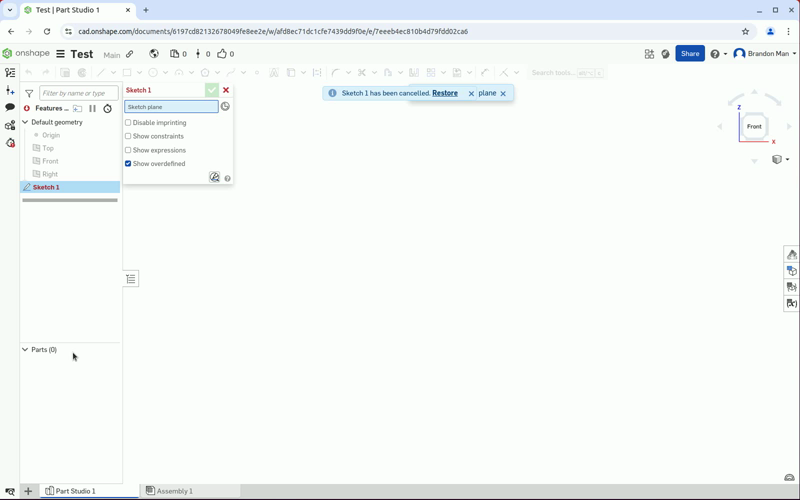
mouse_move(73, 163)
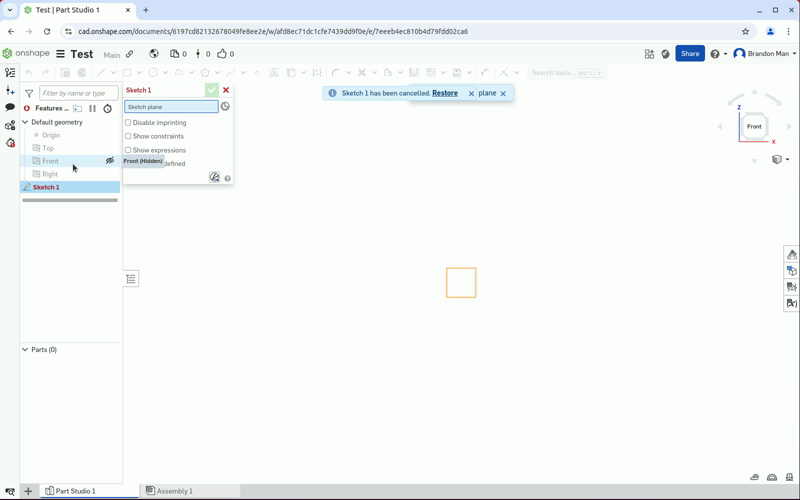
click(73, 163)
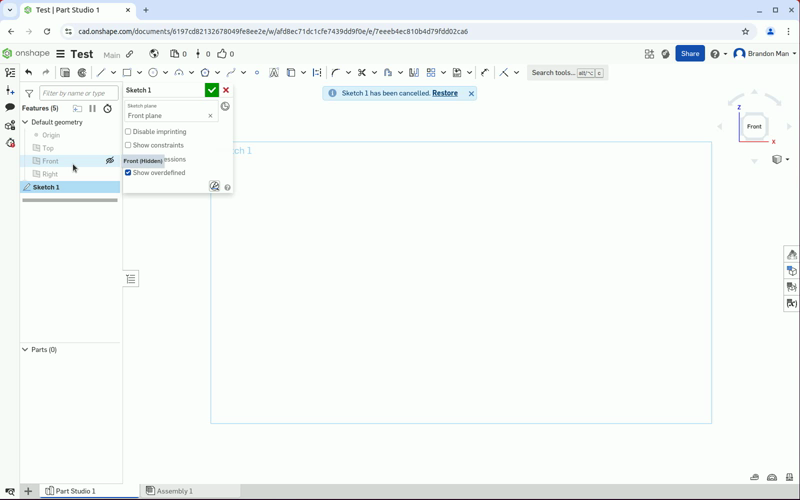
mouse_move(73, 352)
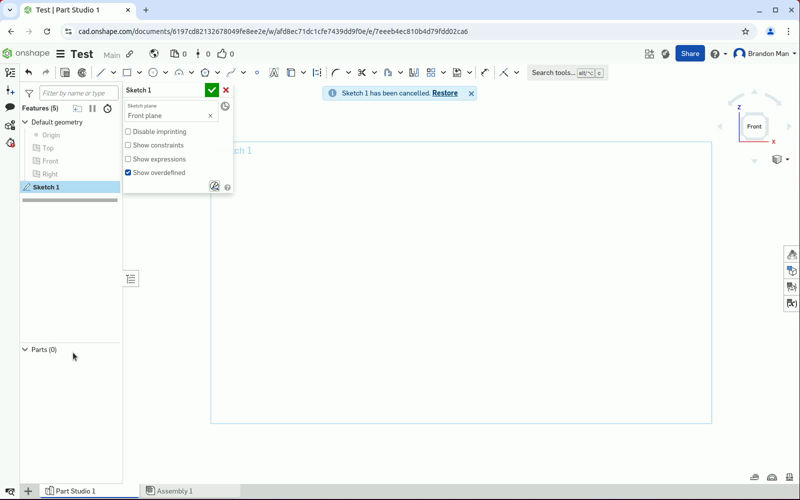
key(y)
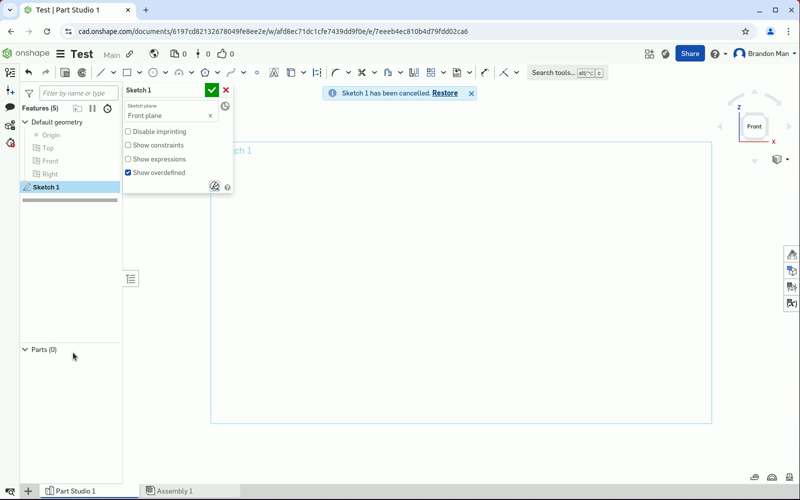
key(c)
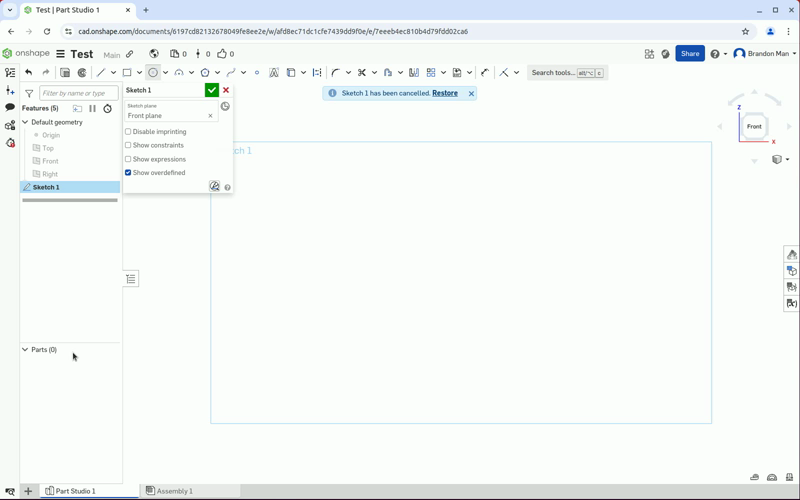
key_down(shift)
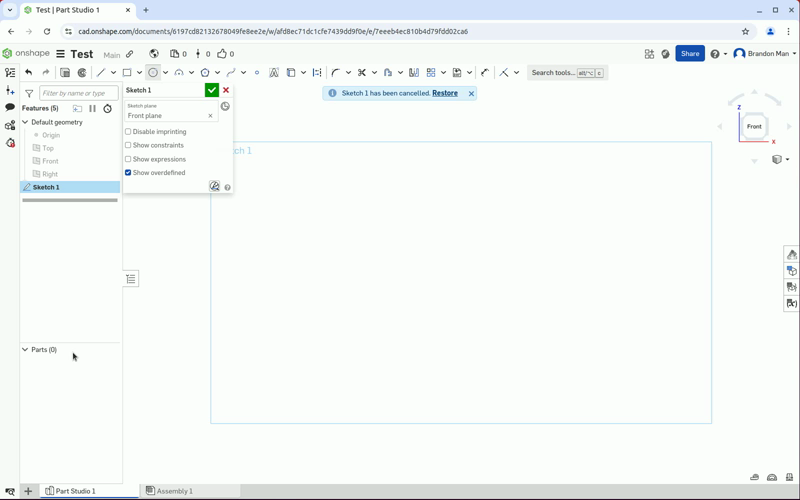
mouse_move(461, 282)
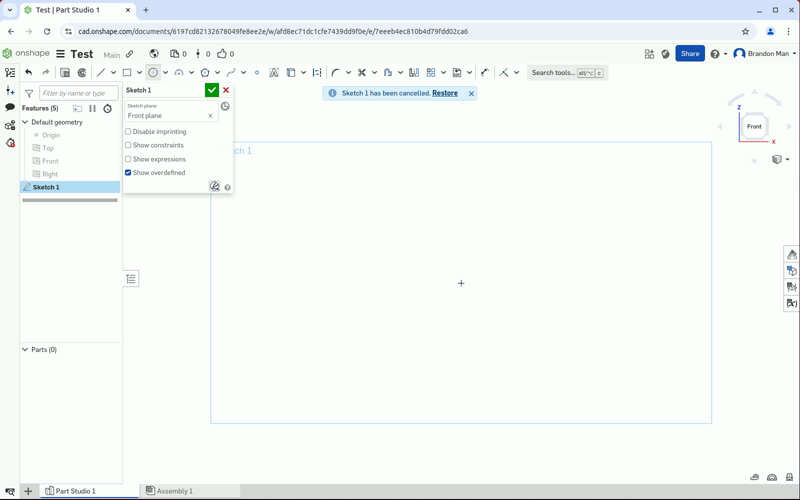
click(461, 282)
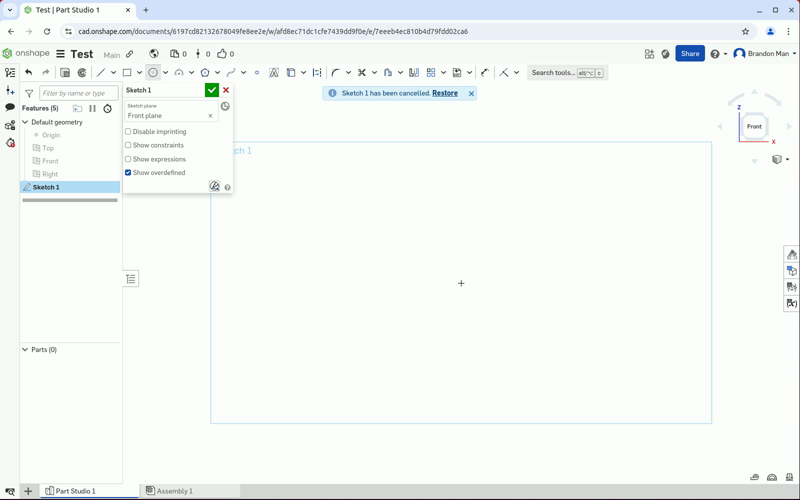
key_up(shift)
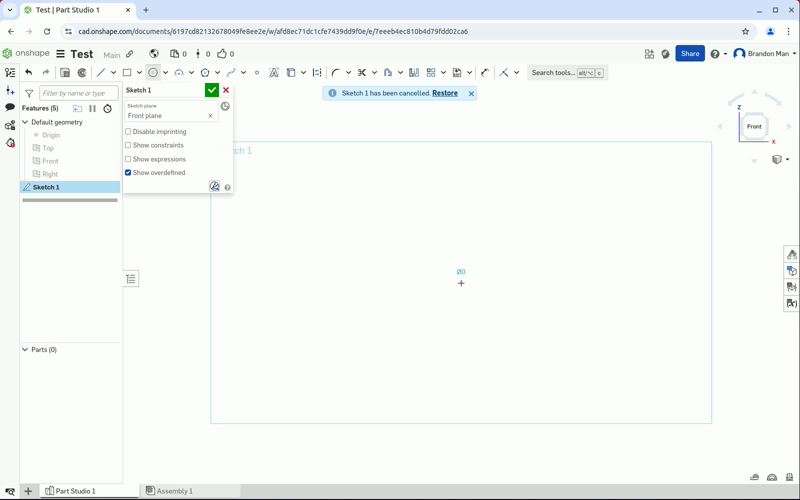
mouse_move(546, 282)
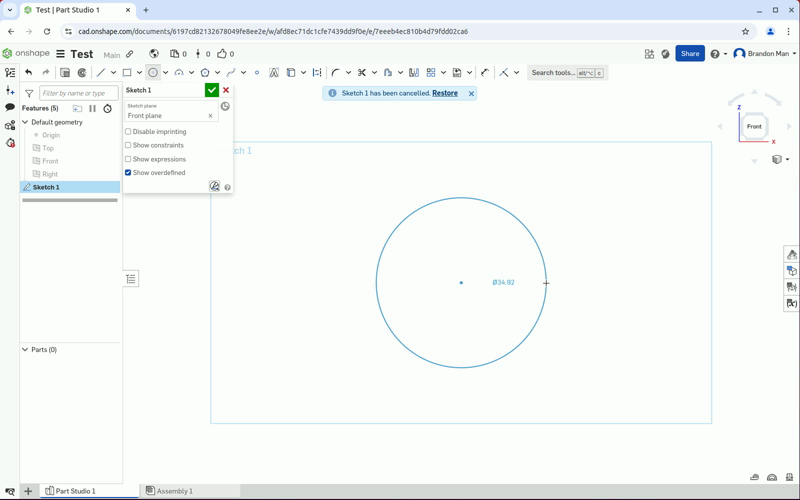
click(546, 282)
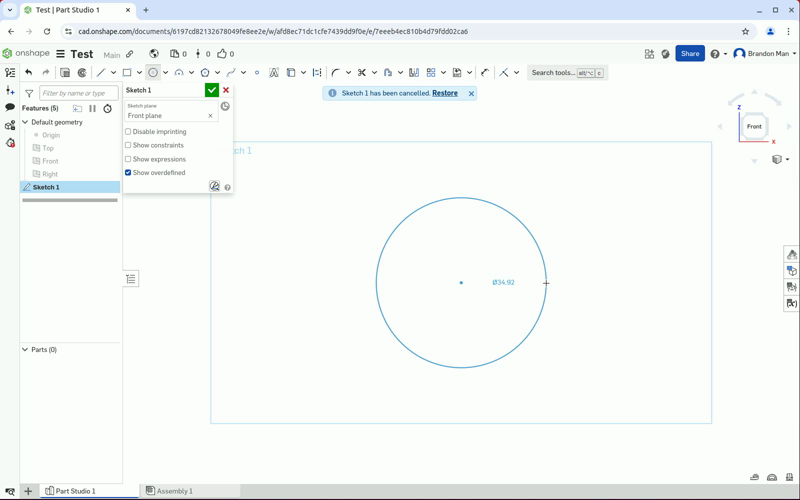
key(esc)
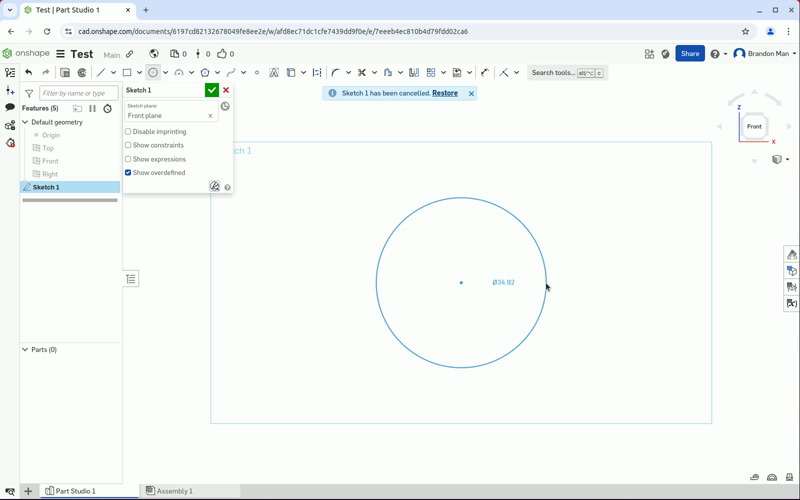
key(c)
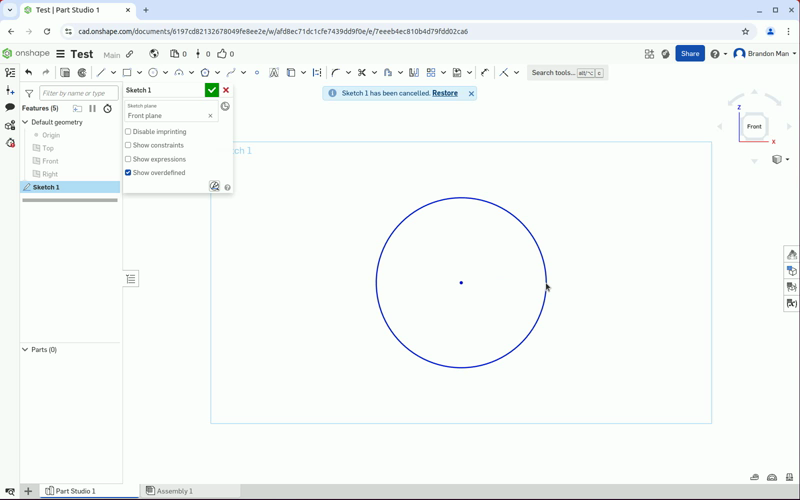
key_down(shift)
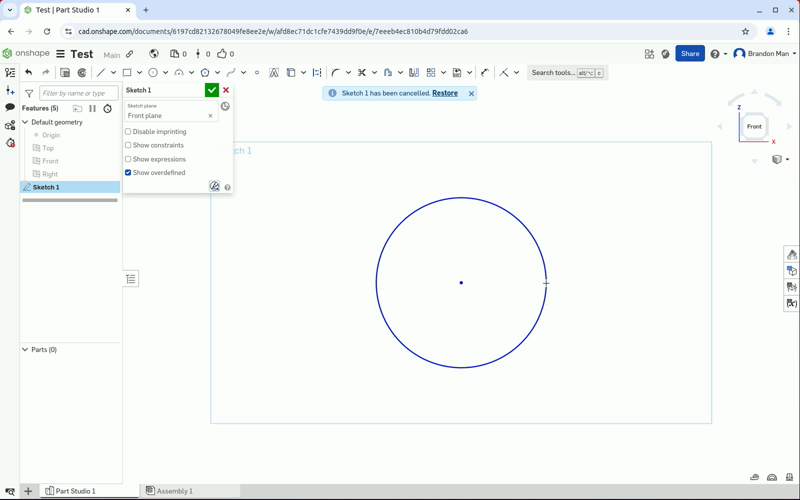
mouse_move(461, 282)
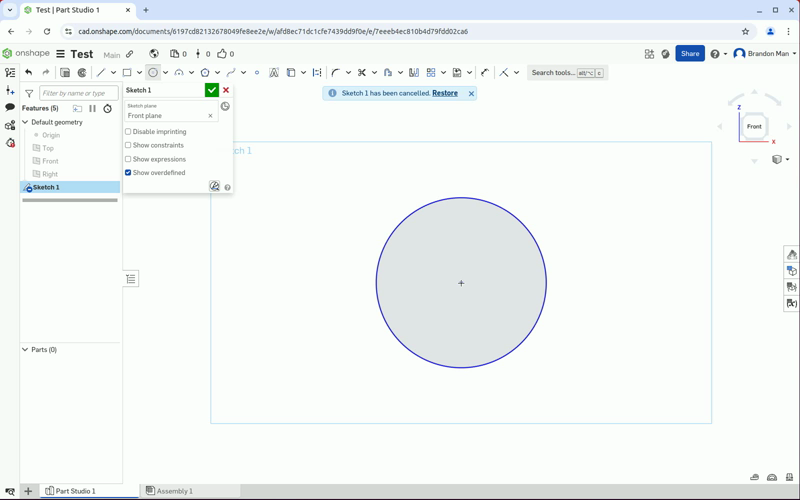
click(461, 282)
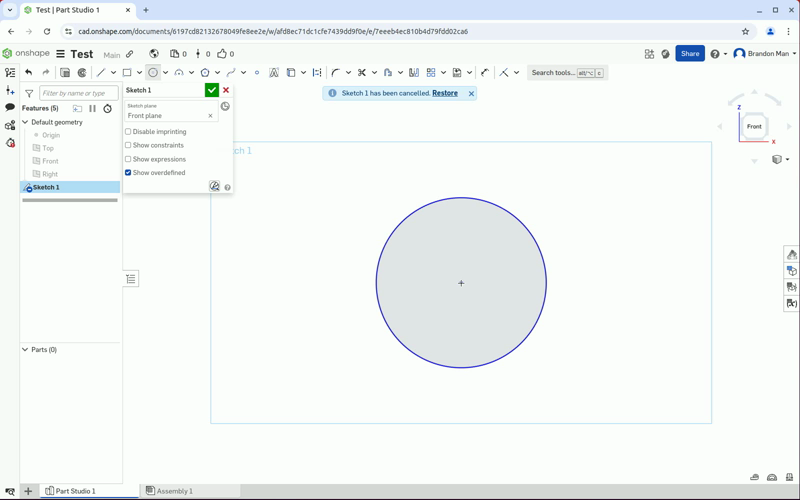
key_up(shift)
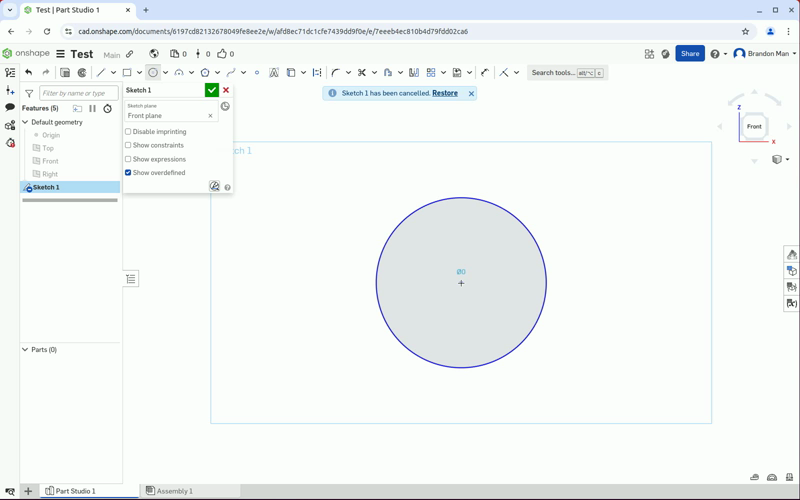
mouse_move(510, 282)
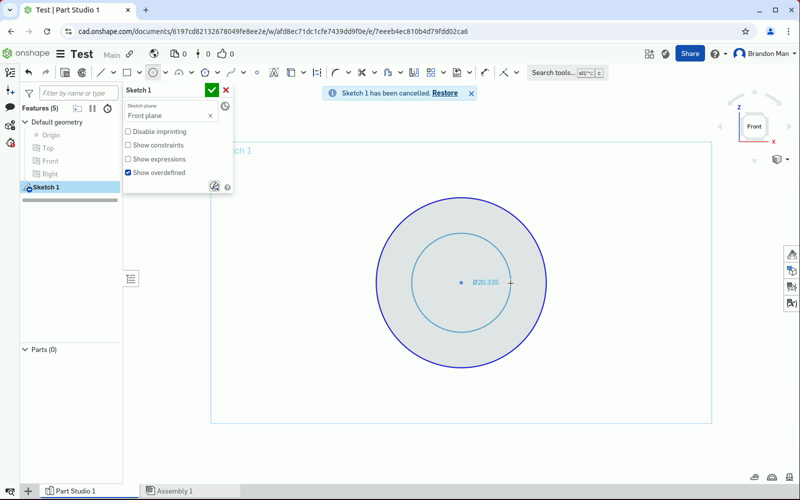
click(510, 282)
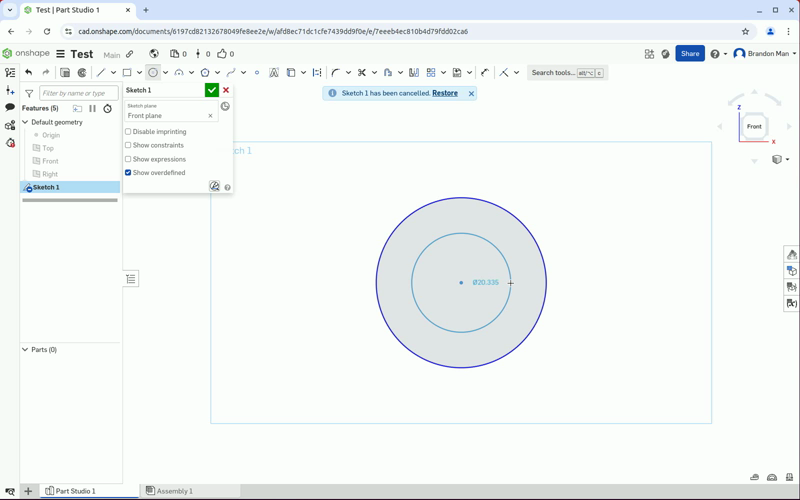
key(esc)
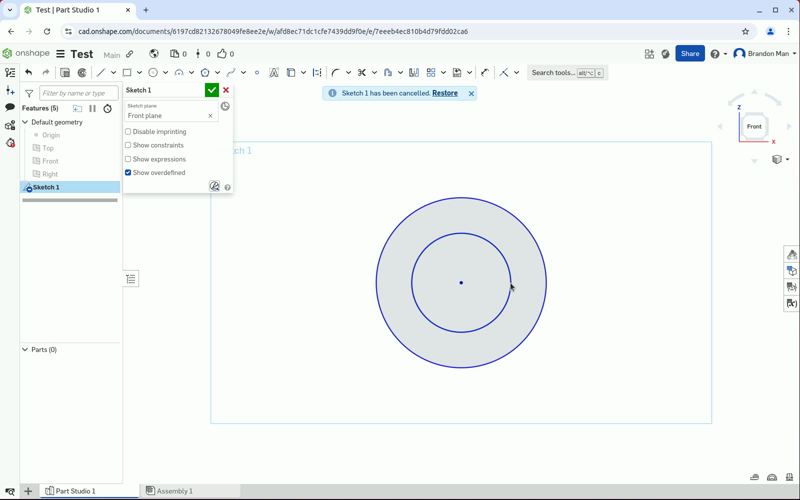
mouse_move(458, 350)
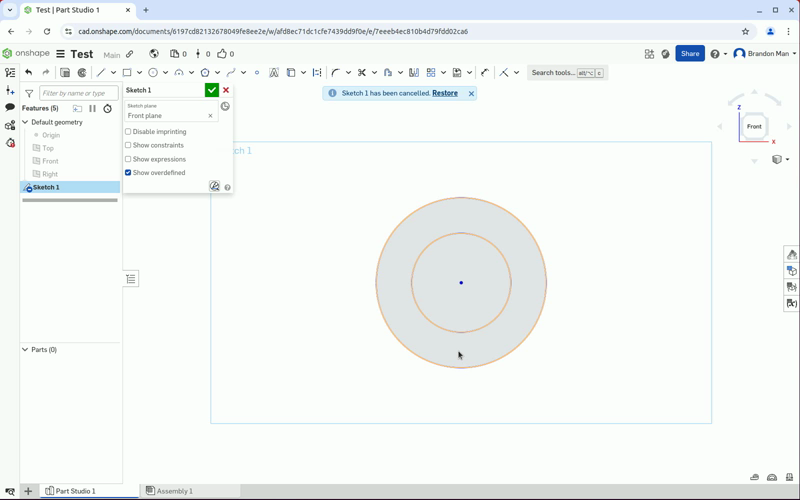
click(458, 350)
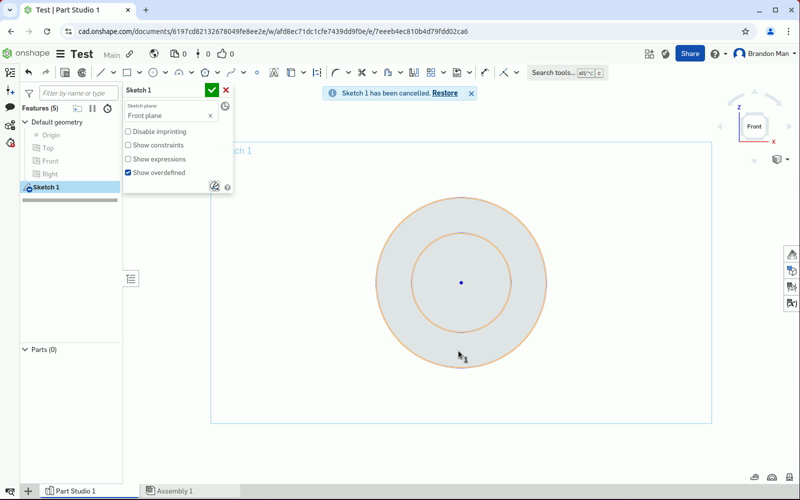
mouse_move(73, 352)
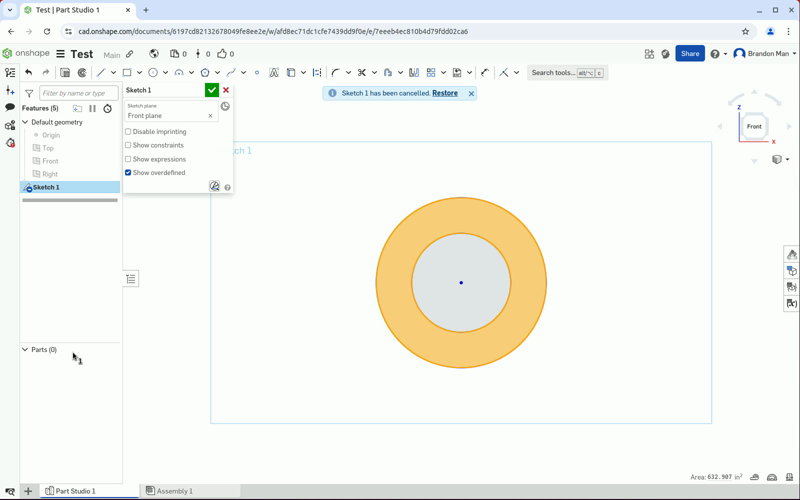
key(shift+y)
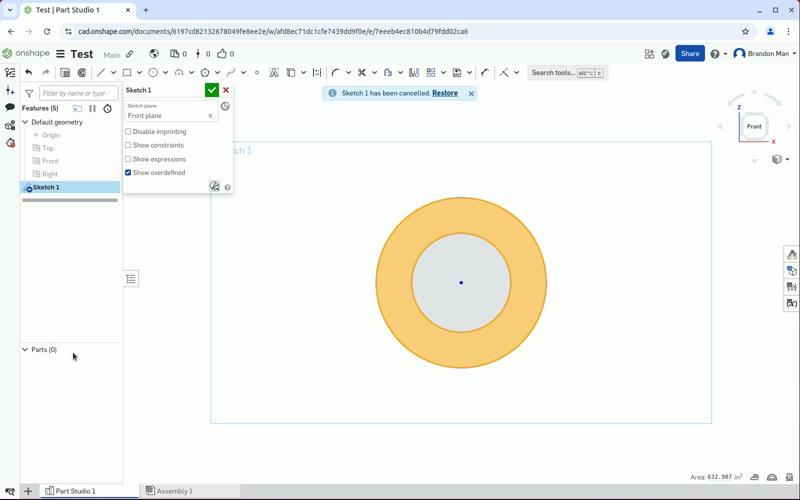
key(shift+e)
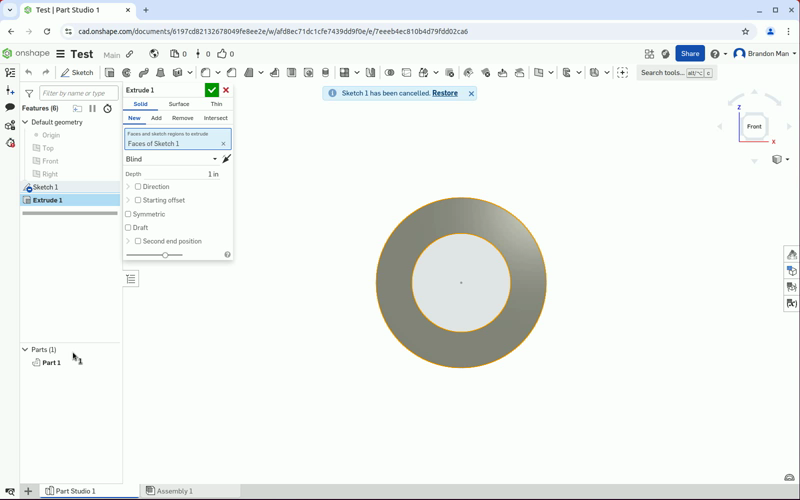
mouse_move(143, 106)
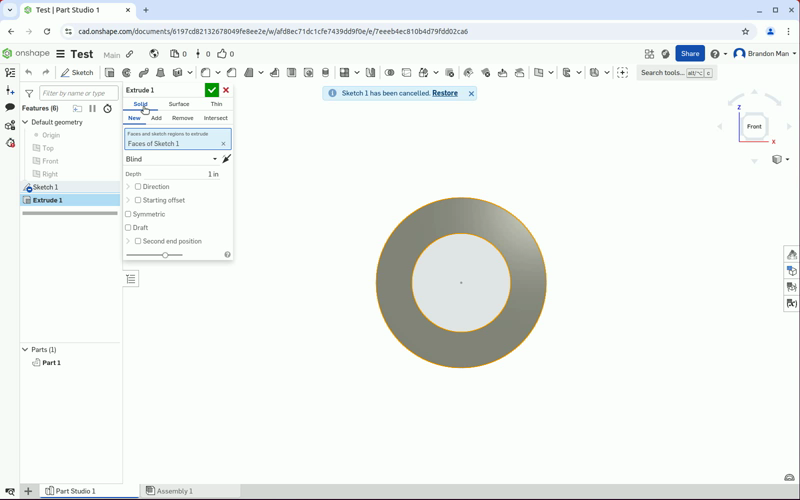
click(143, 106)
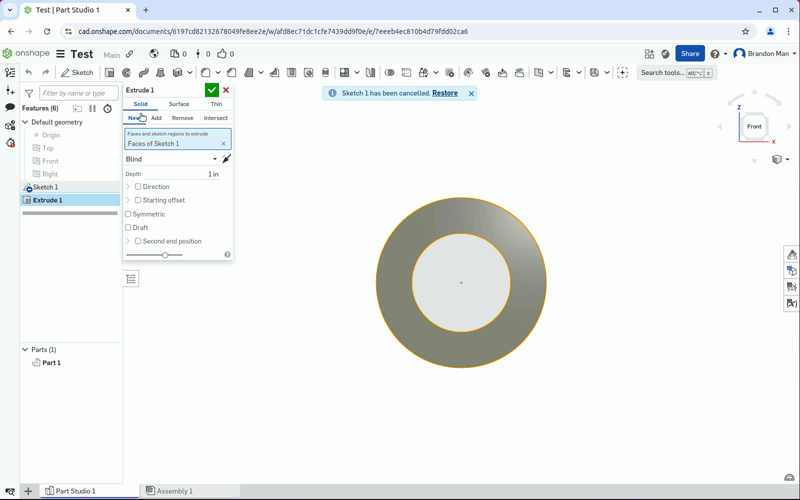
mouse_move(137, 120)
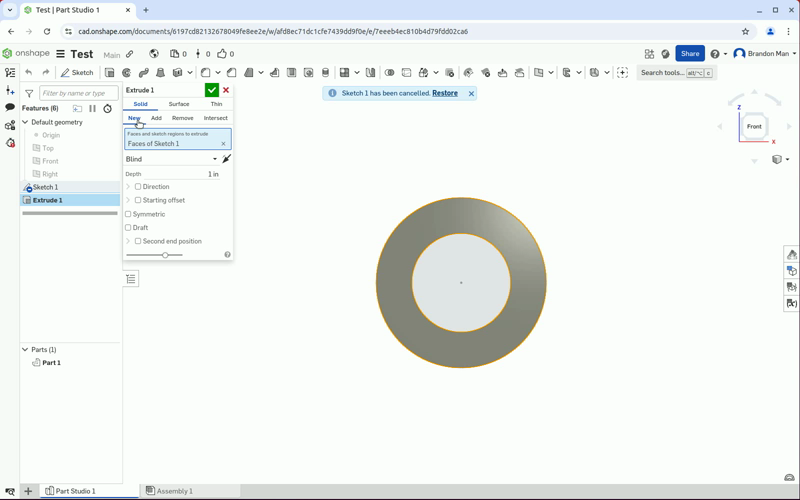
click(137, 120)
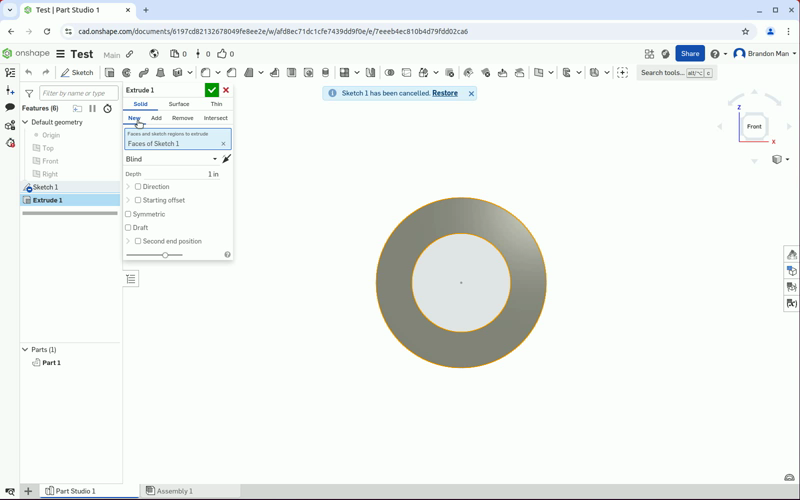
key(tab, 4)
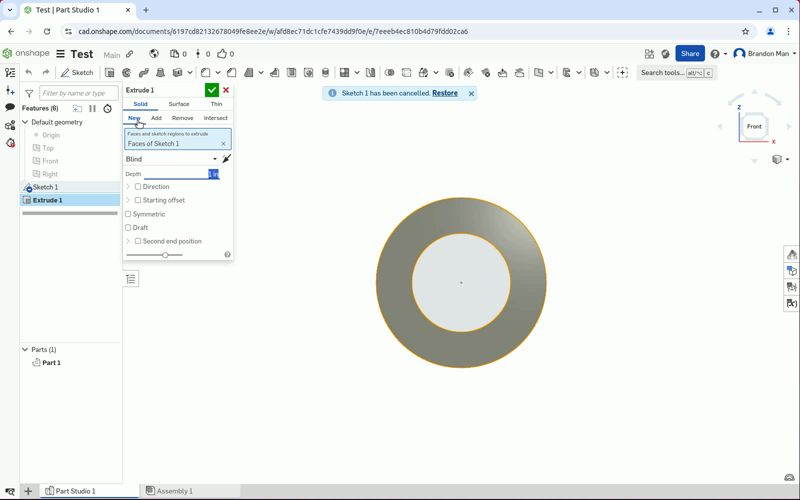
text(19.498)
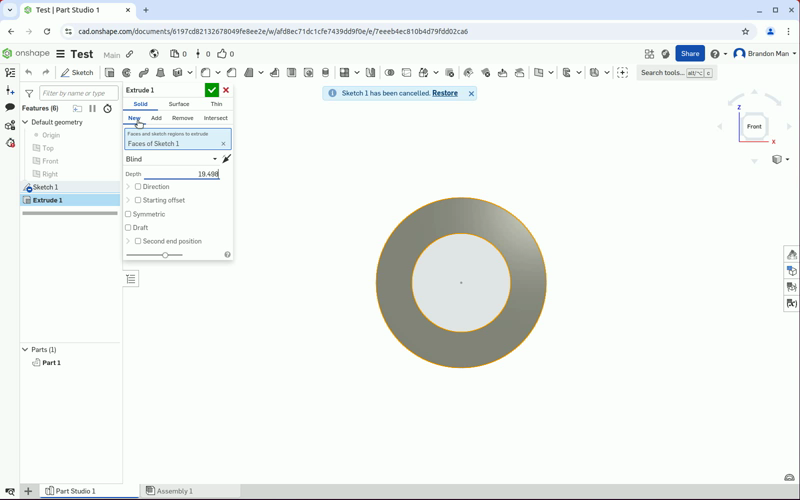
key(enter)
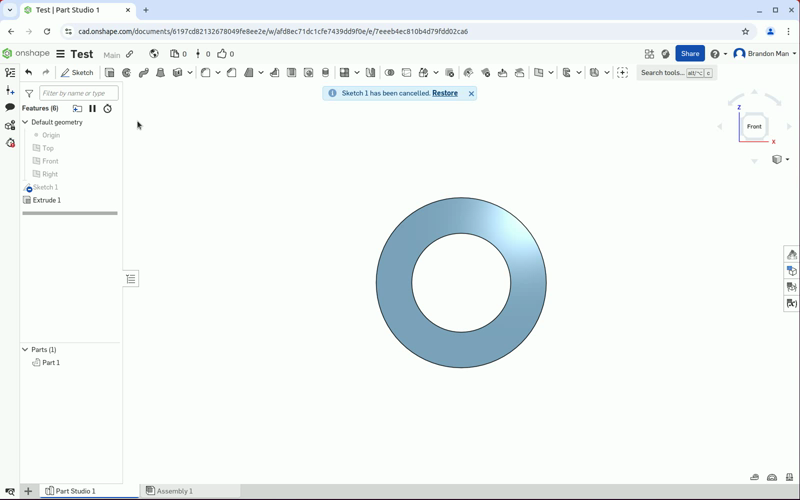
key(shift+h)
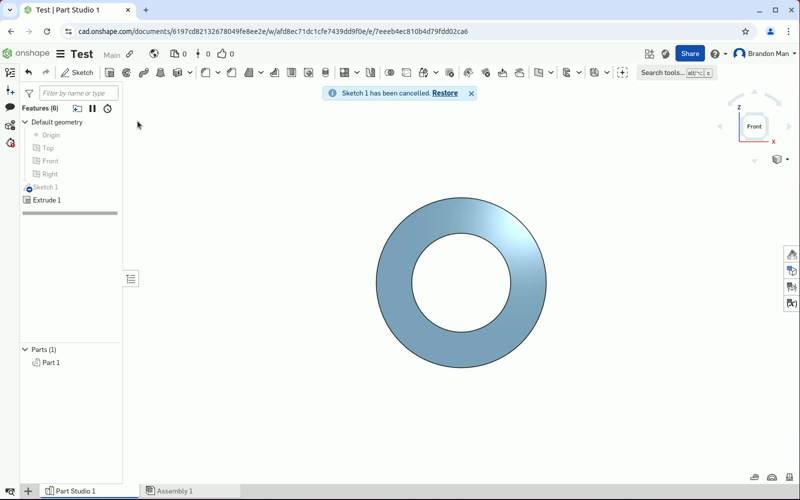
key(shift+h)
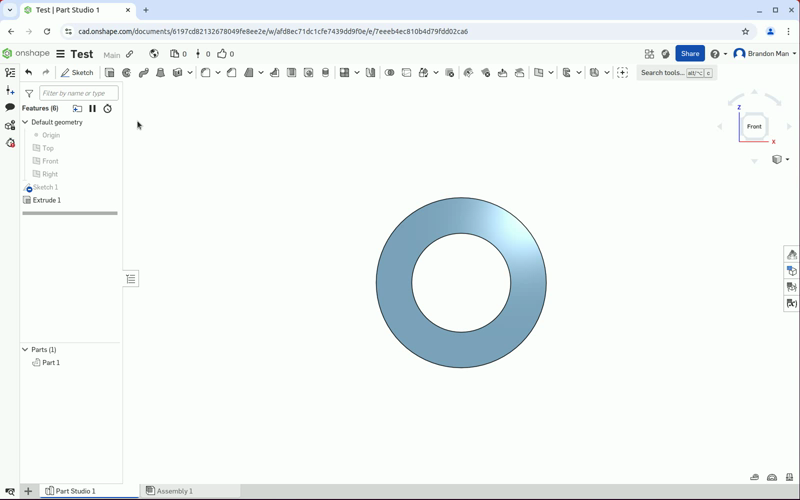
mouse_move(73, 189)
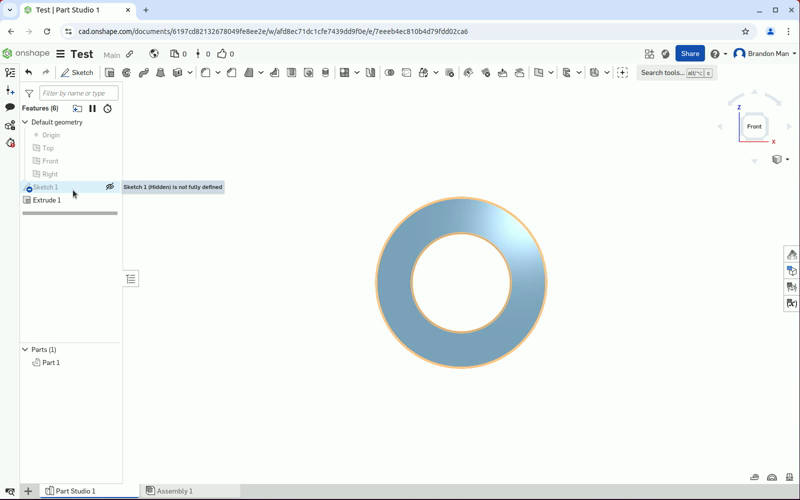
click(73, 189)
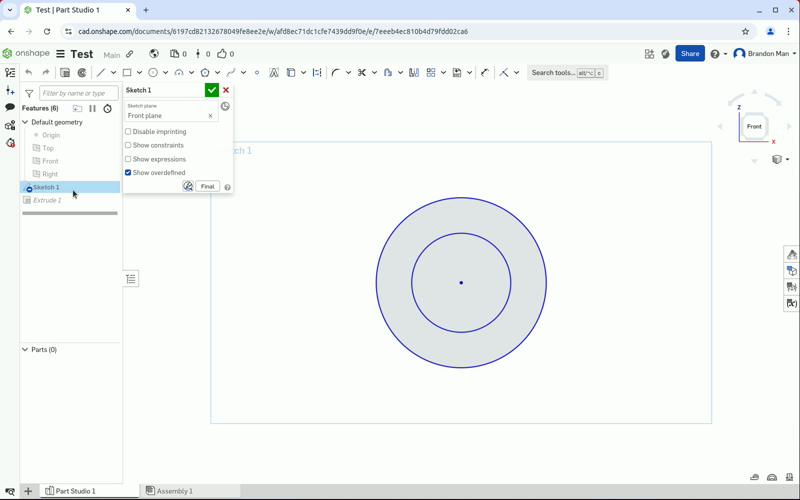
mouse_move(229, 92)
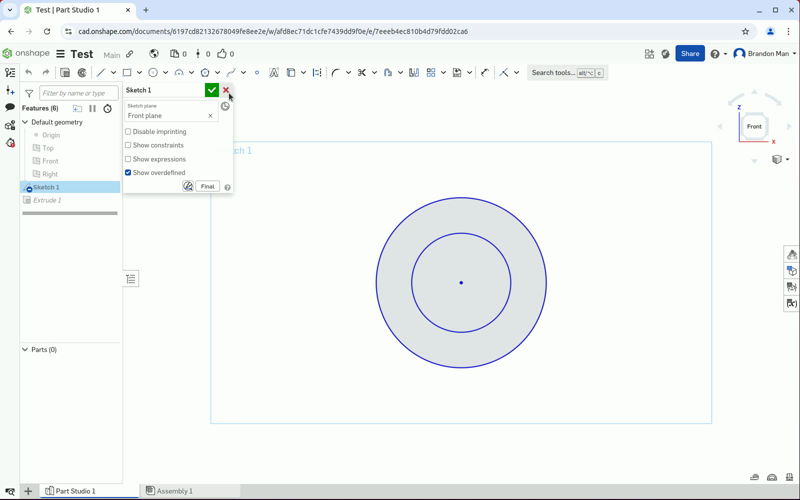
click(229, 92)
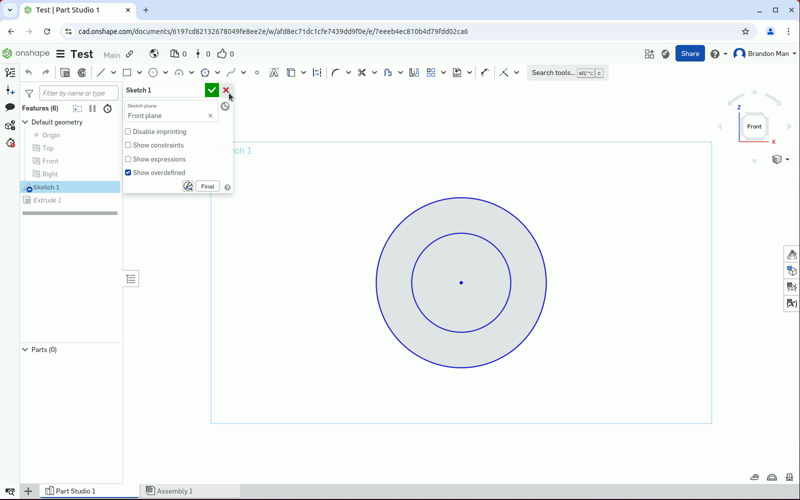
key(shift+s)
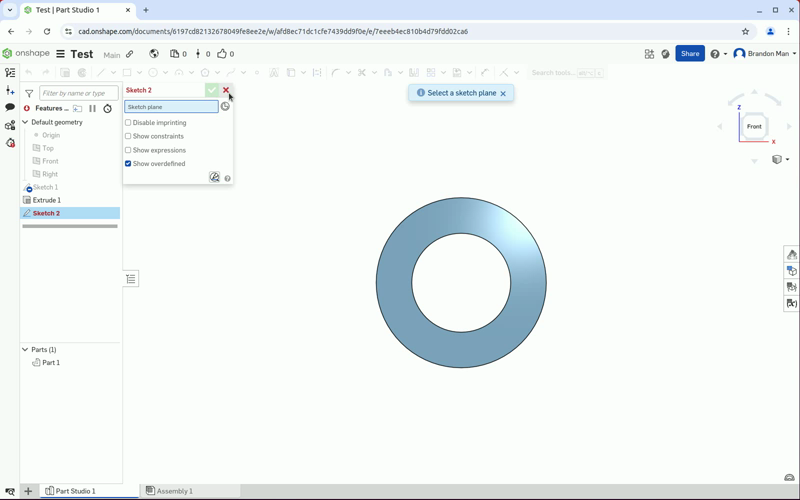
mouse_move(73, 163)
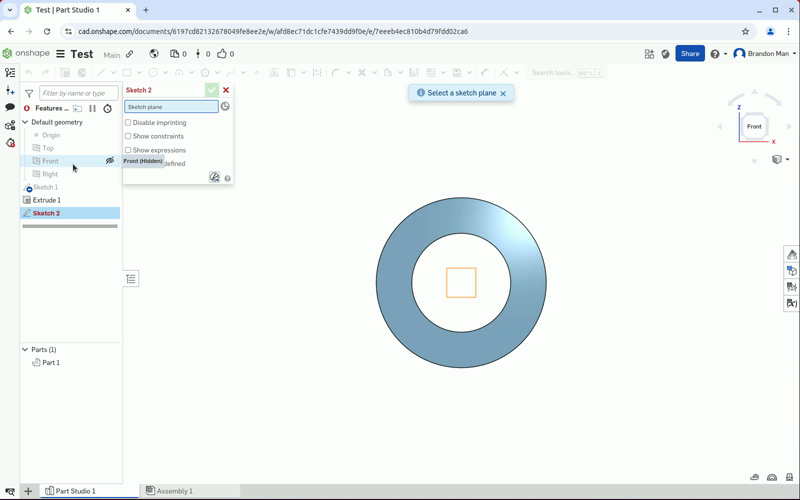
click(73, 163)
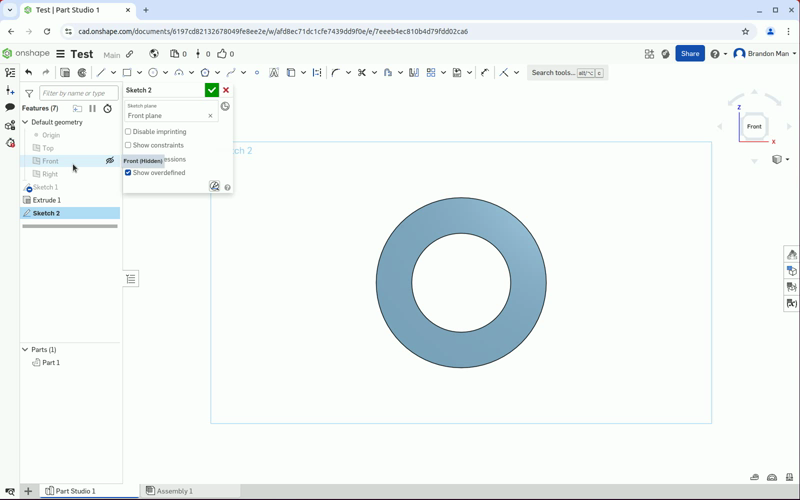
mouse_move(73, 352)
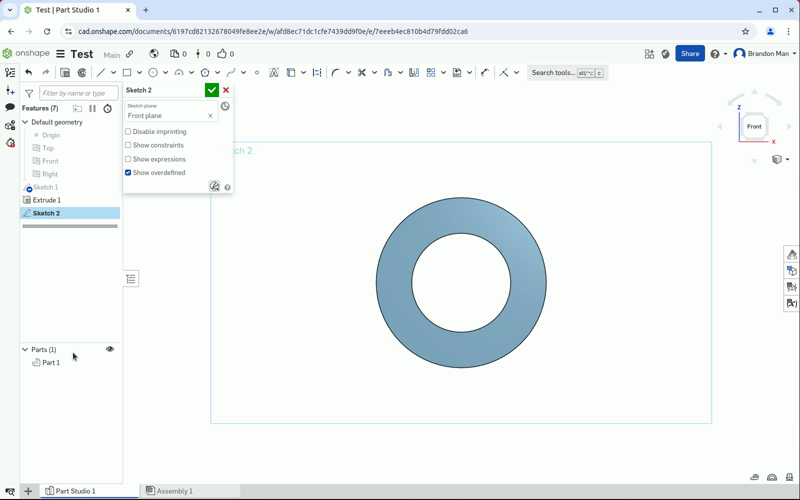
key(y)
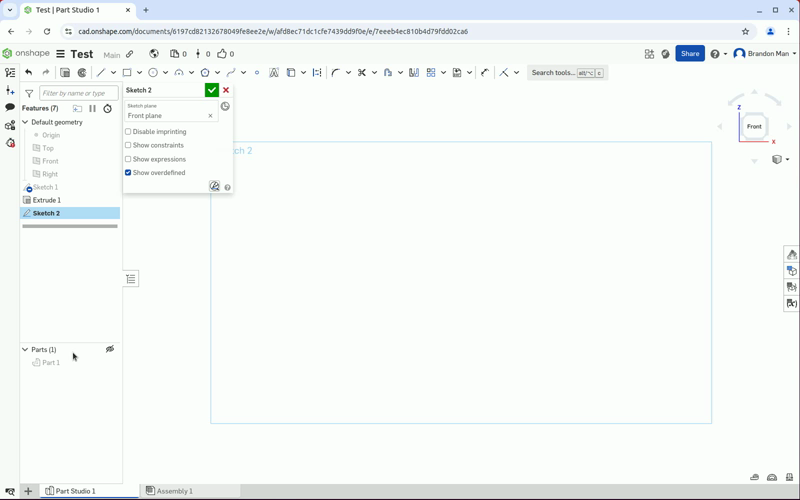
key(c)
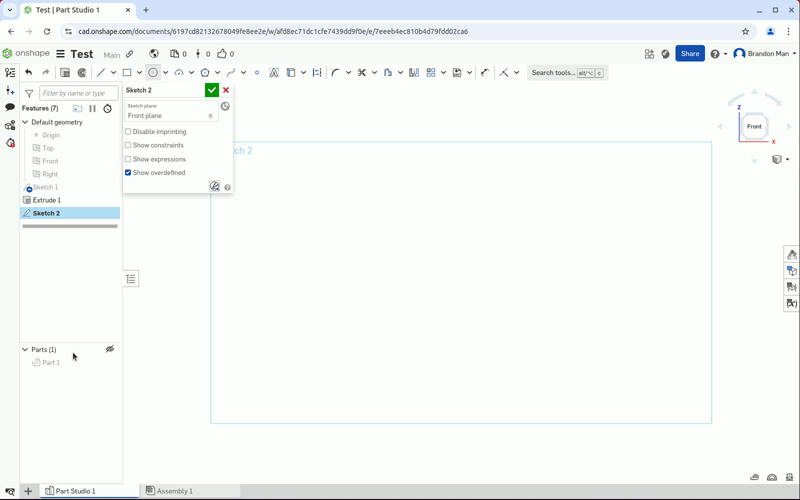
key_down(shift)
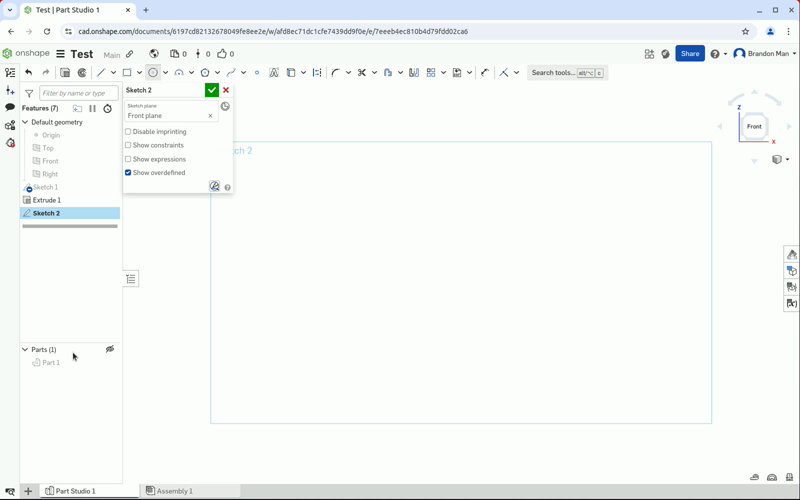
mouse_move(461, 282)
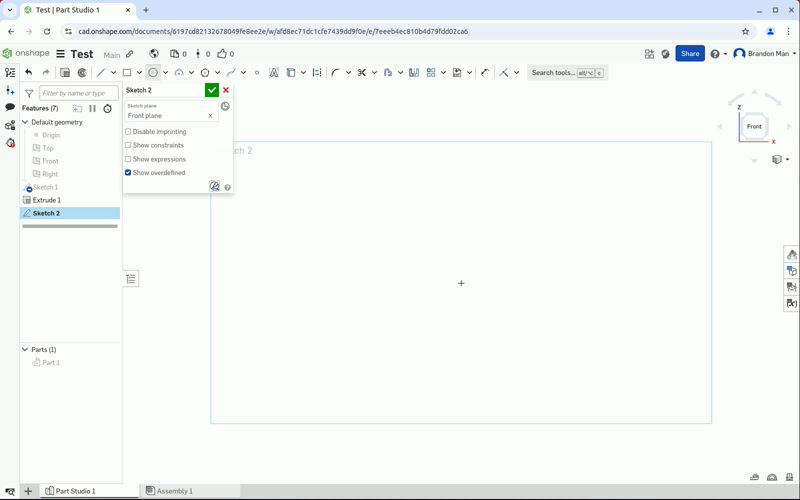
click(461, 282)
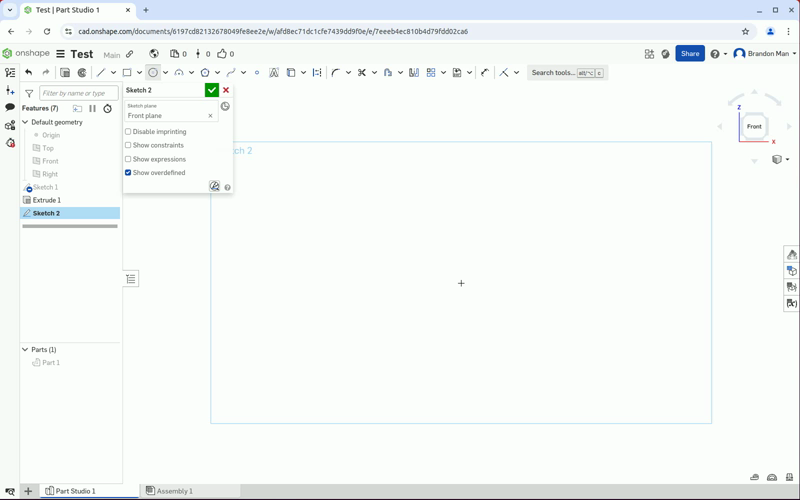
key_up(shift)
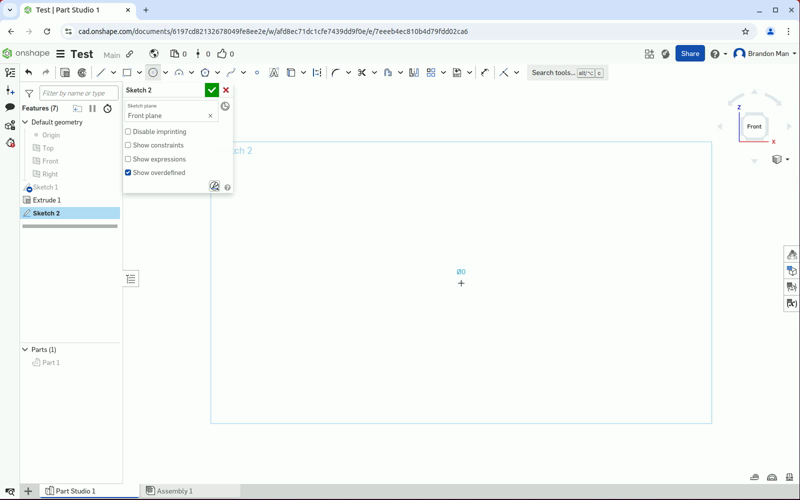
mouse_move(574, 282)
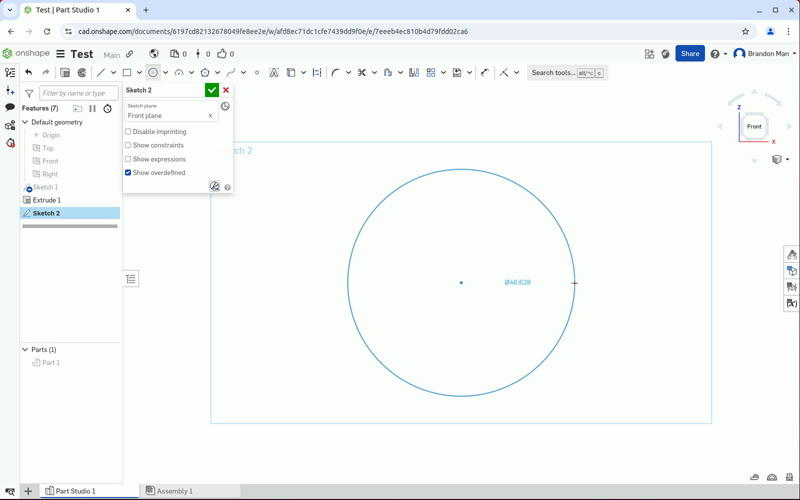
click(574, 282)
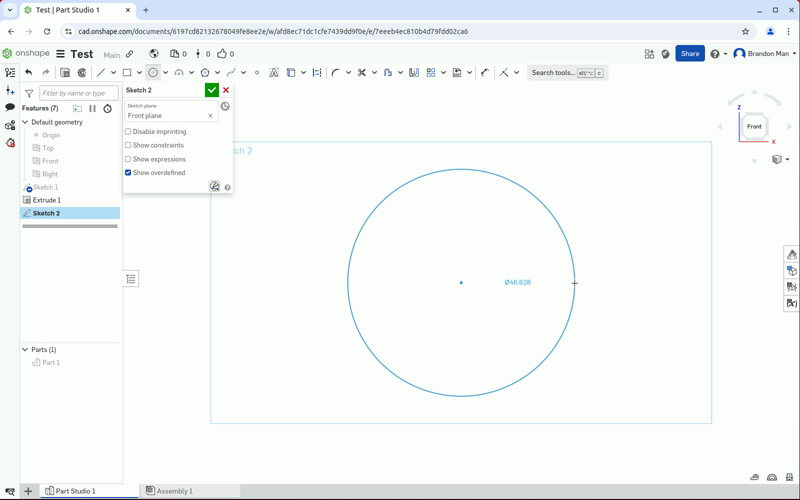
key(esc)
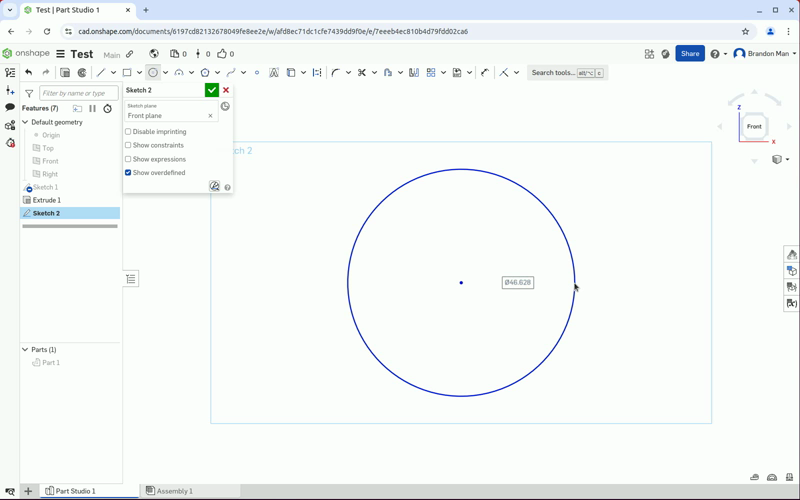
key(c)
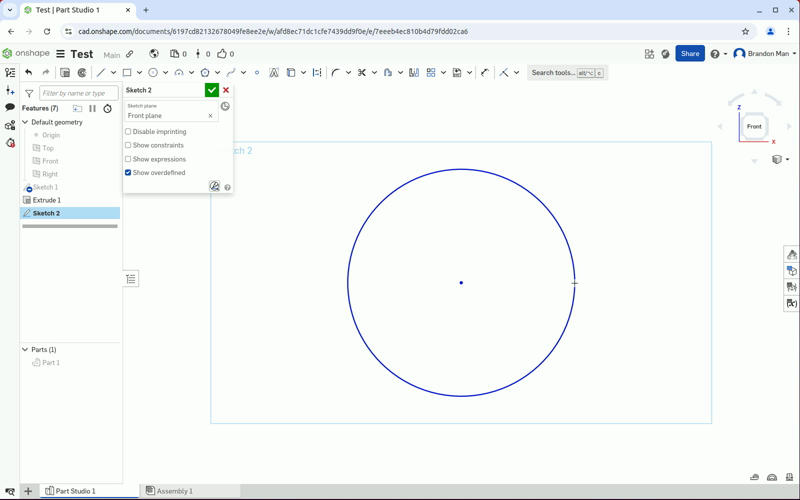
key_down(shift)
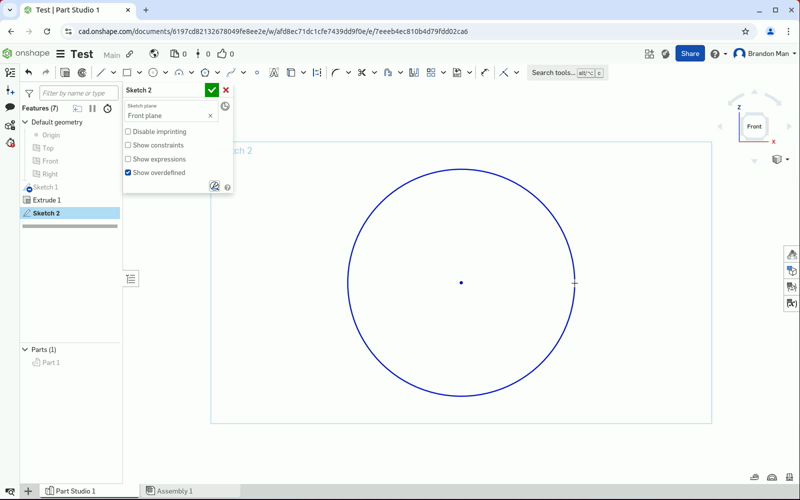
mouse_move(461, 282)
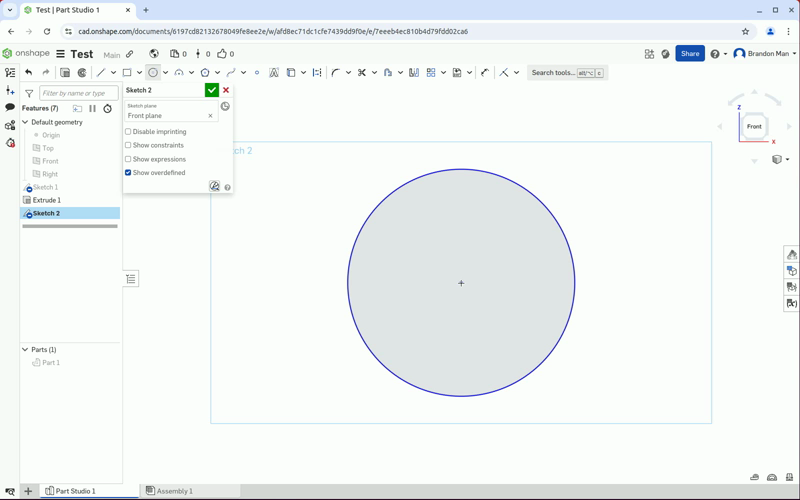
click(461, 282)
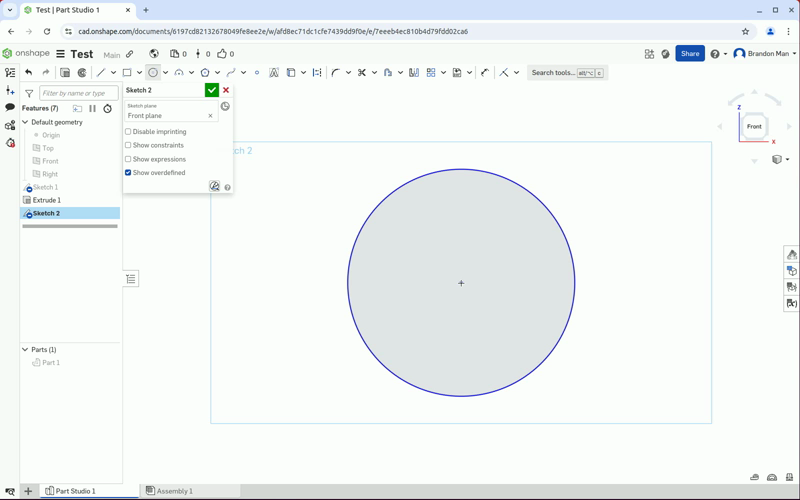
key_up(shift)
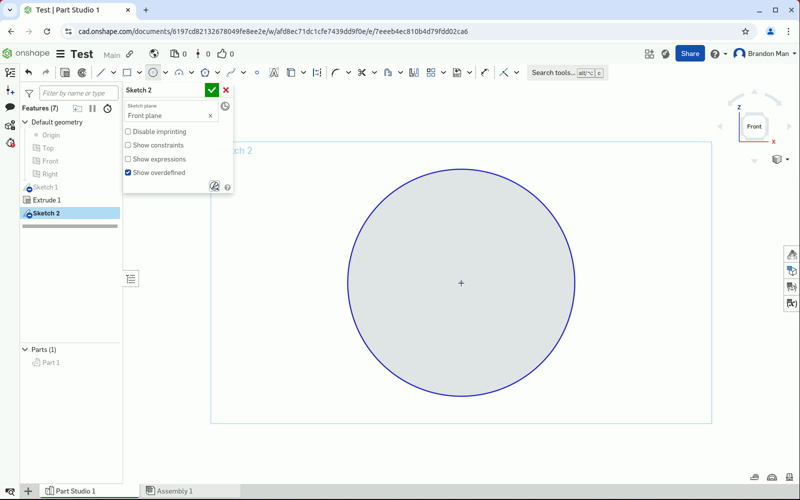
mouse_move(546, 282)
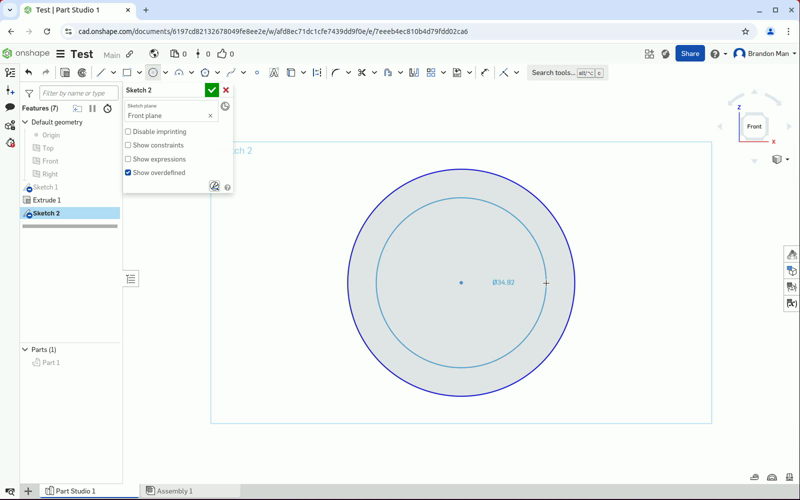
click(546, 282)
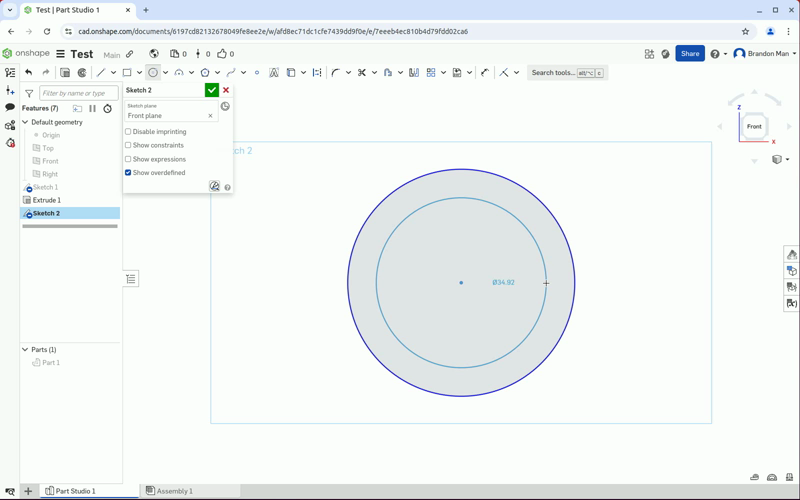
key(esc)
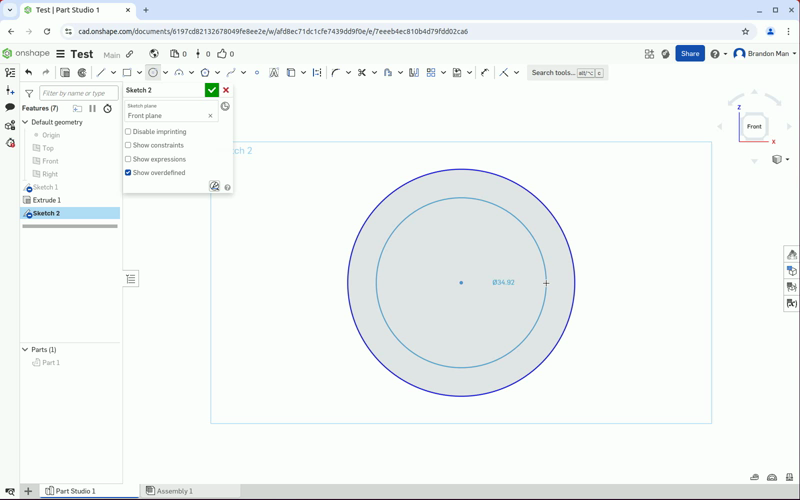
mouse_move(480, 184)
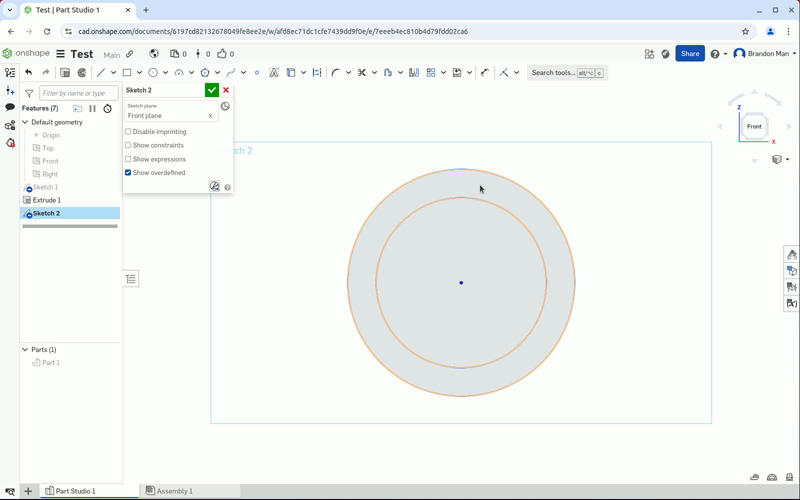
click(480, 184)
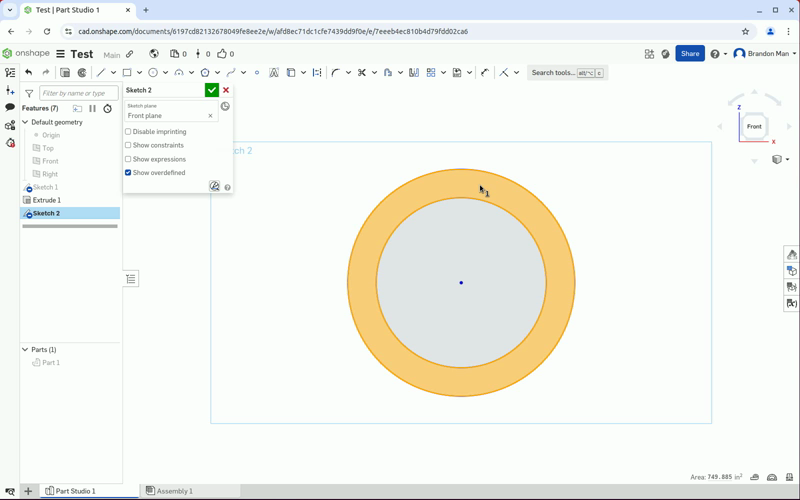
mouse_move(73, 352)
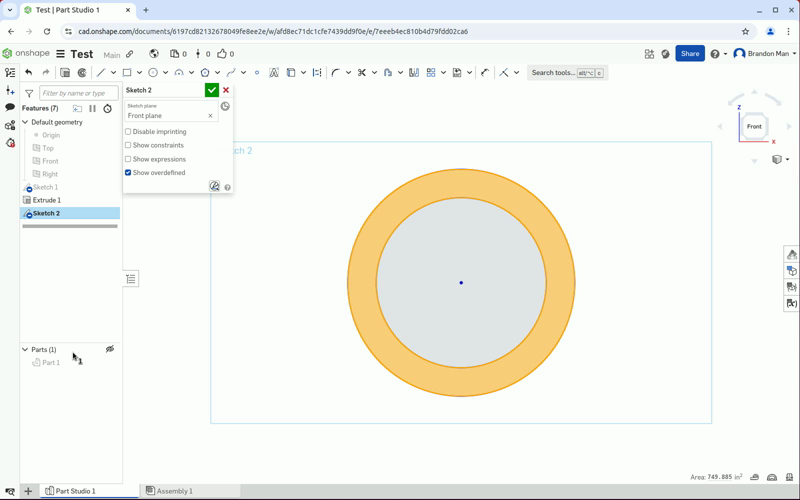
key(shift+y)
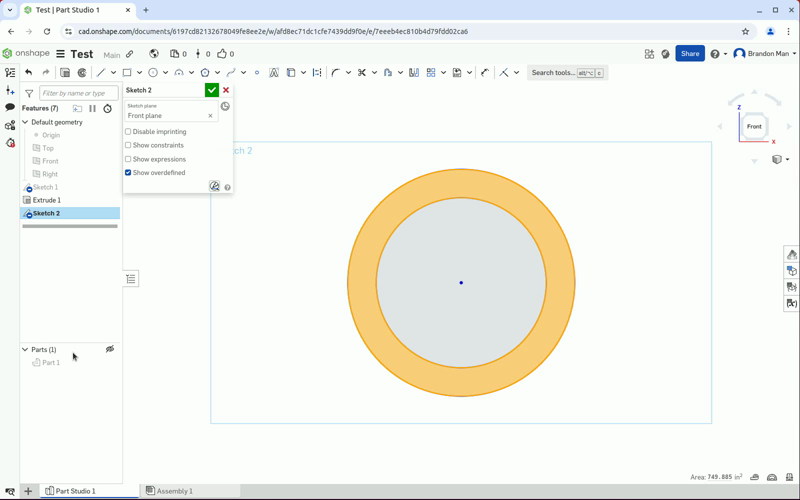
key(shift+e)
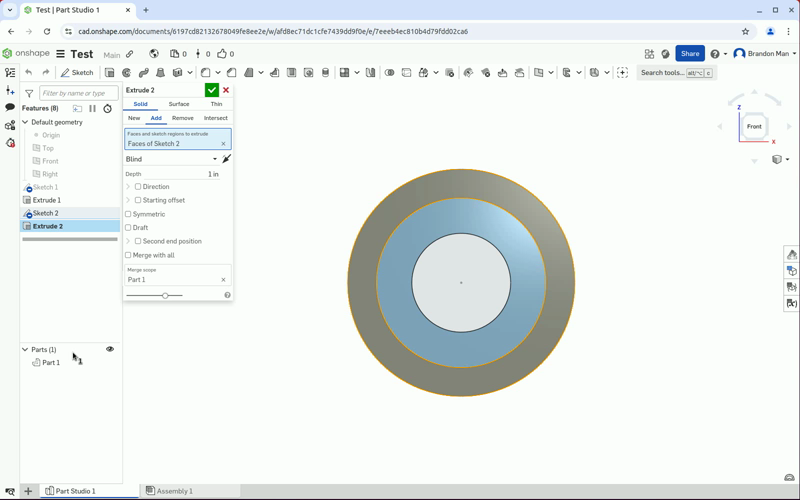
mouse_move(143, 106)
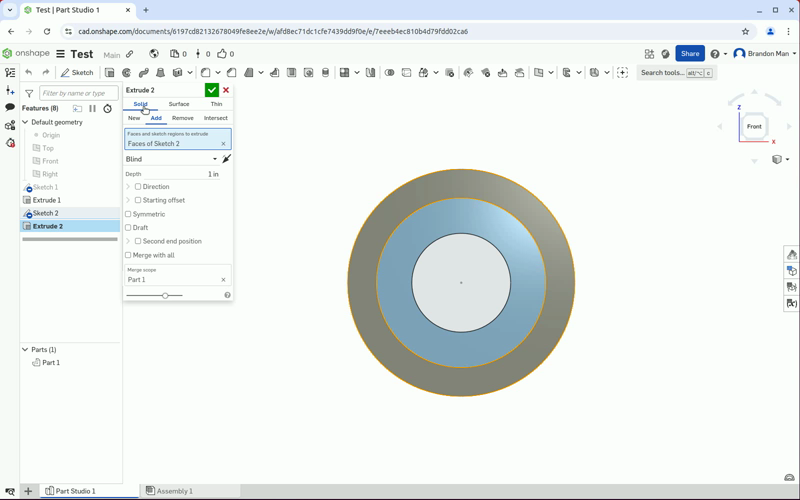
click(143, 106)
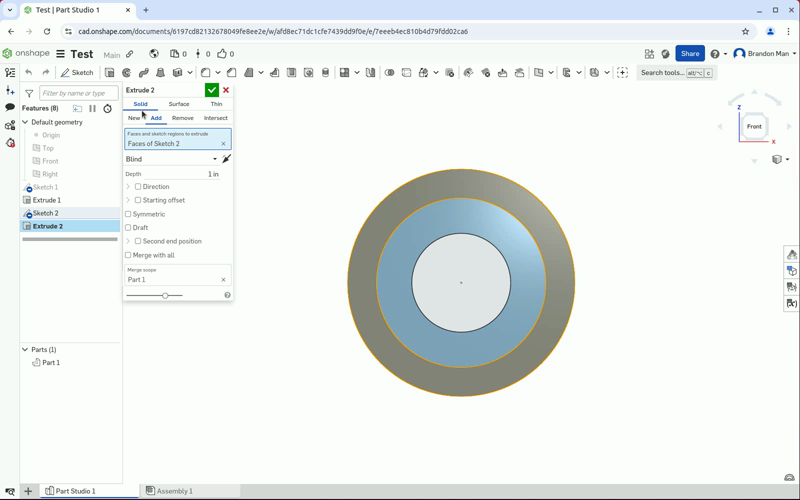
mouse_move(137, 120)
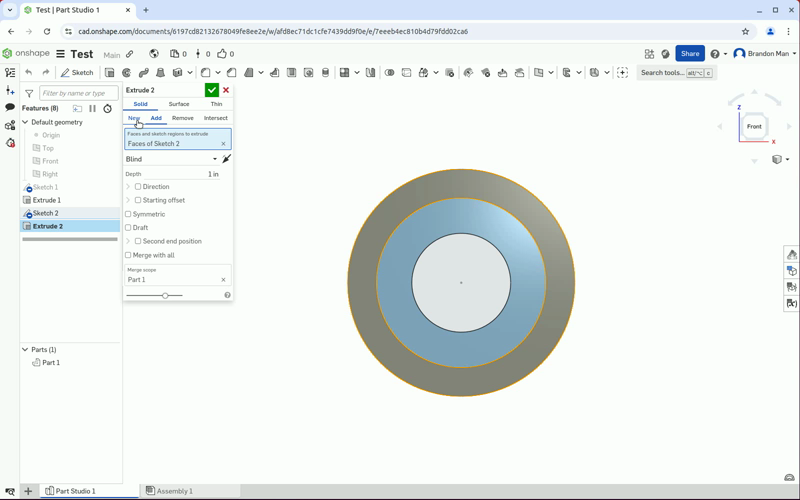
click(137, 120)
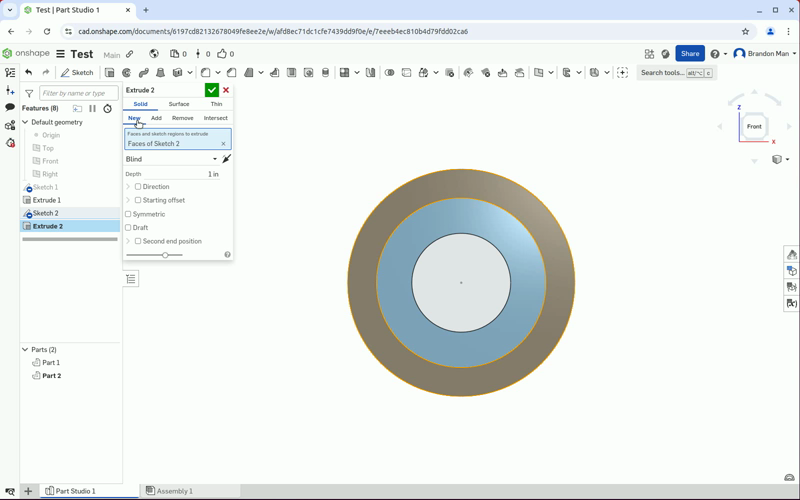
key(tab, 4)
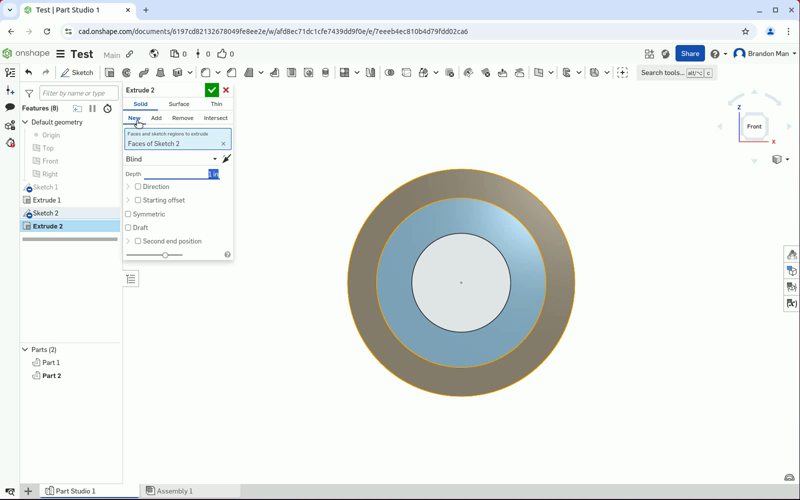
text(19.498)
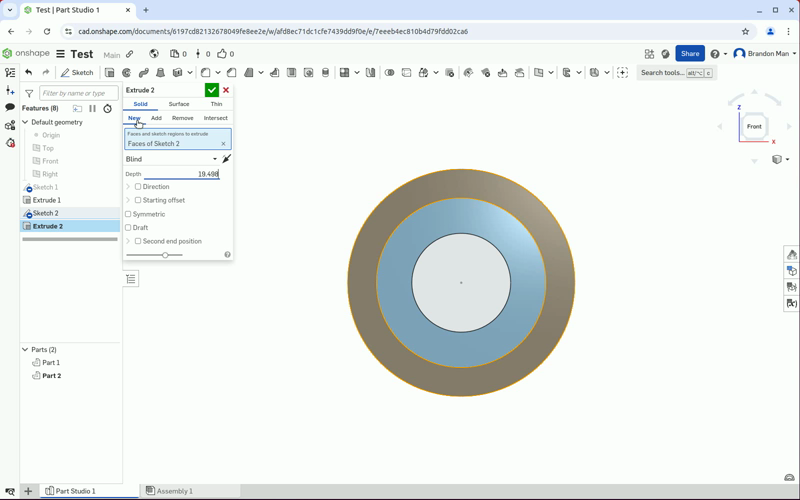
key(enter)
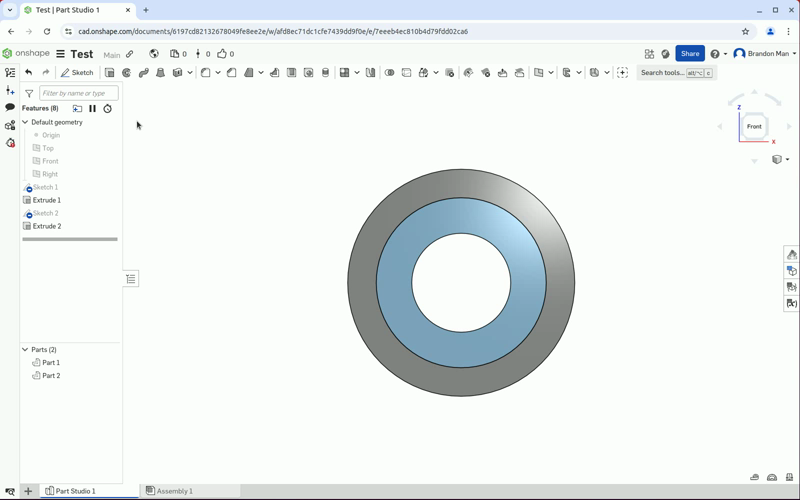
key(shift+h)
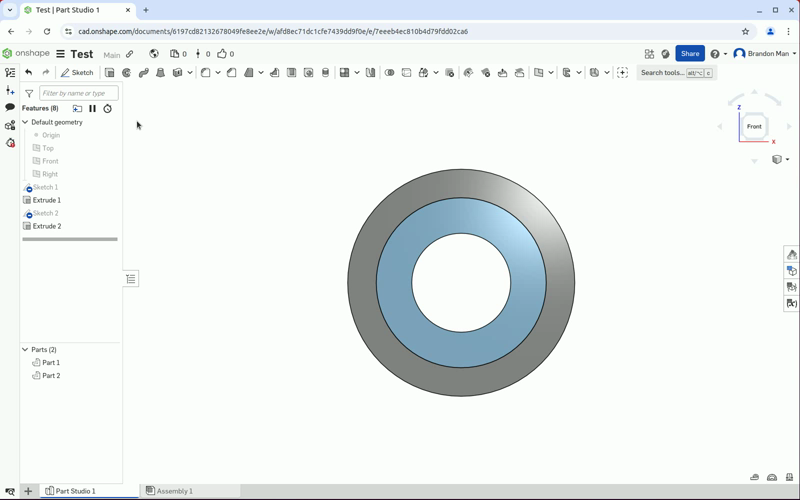
key(shift+h)
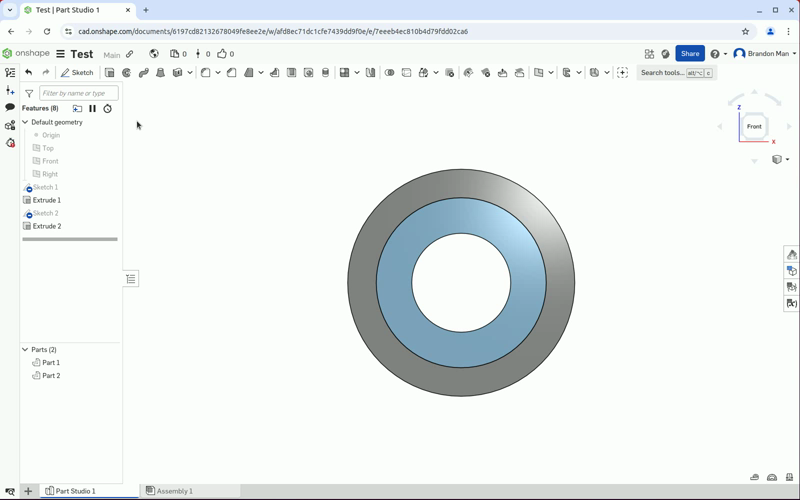
mouse_move(73, 189)
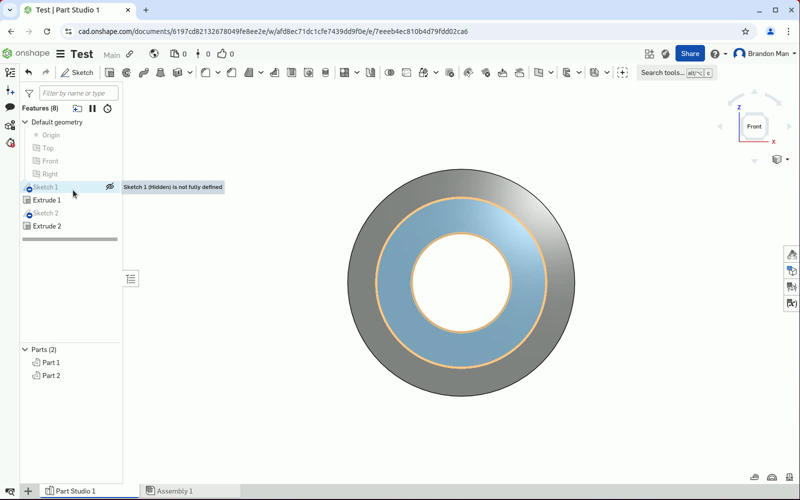
click(73, 189)
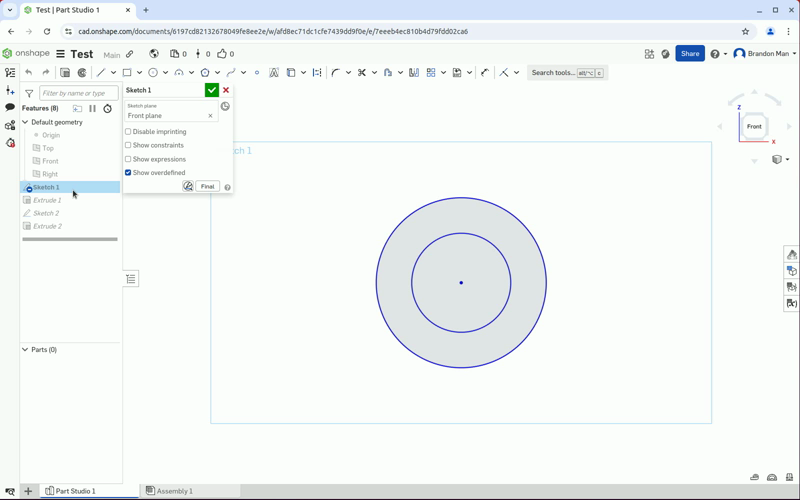
mouse_move(229, 92)
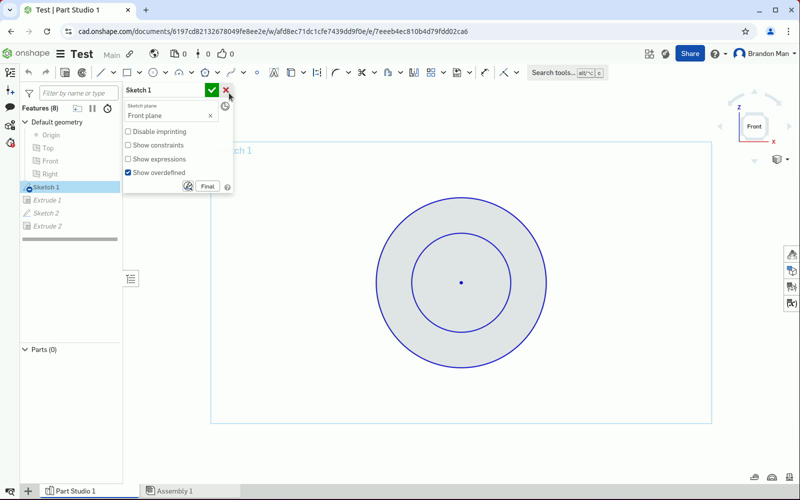
click(229, 92)
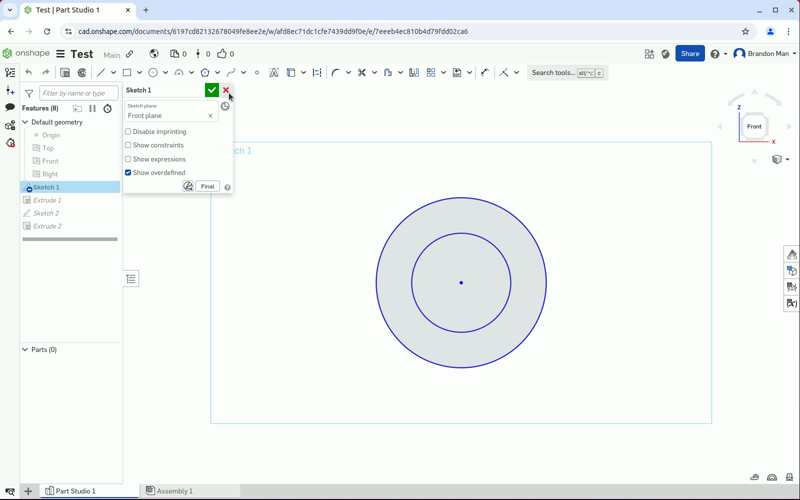
key(shift+s)
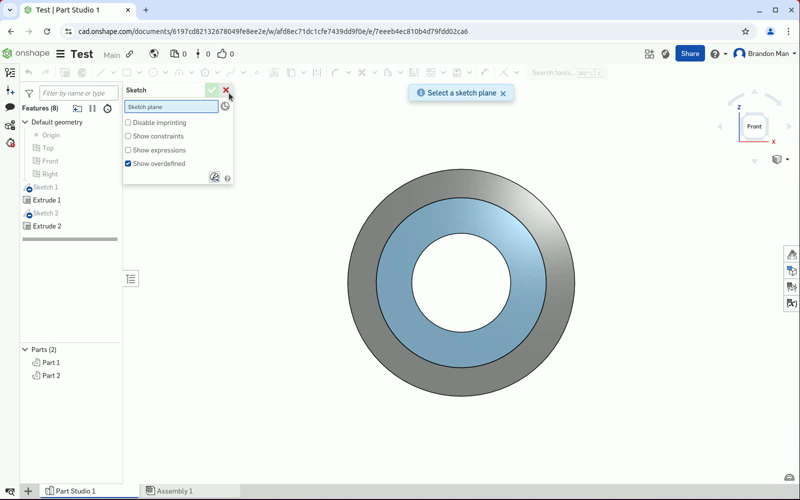
mouse_move(73, 163)
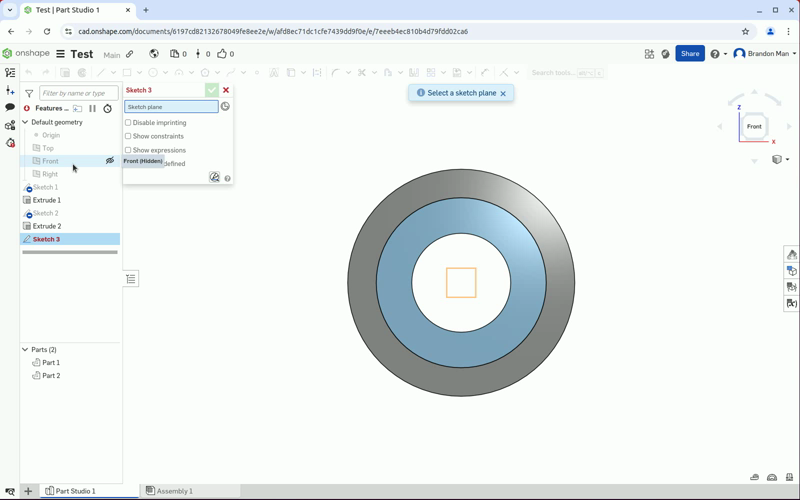
click(73, 163)
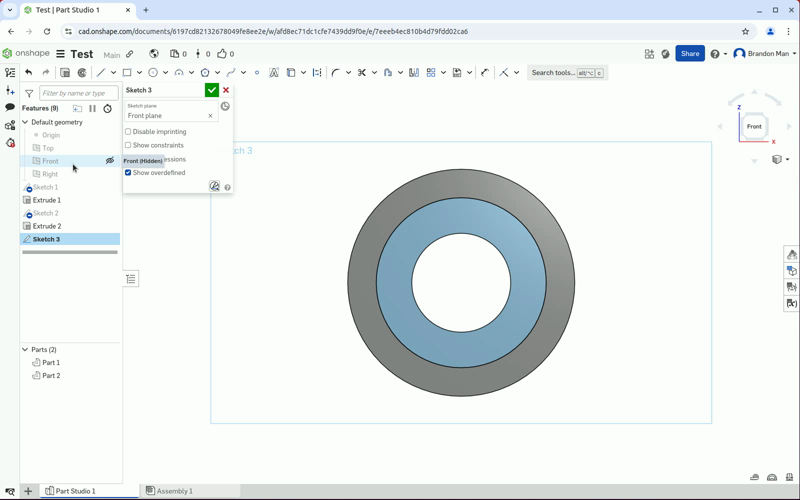
mouse_move(73, 352)
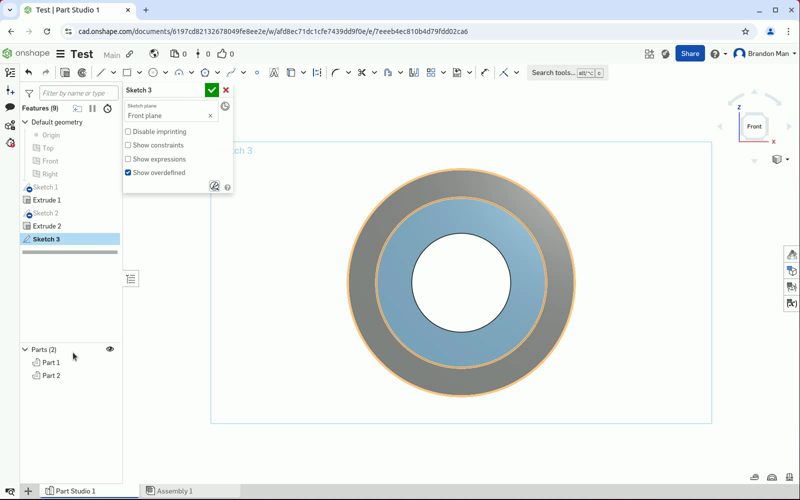
key(y)
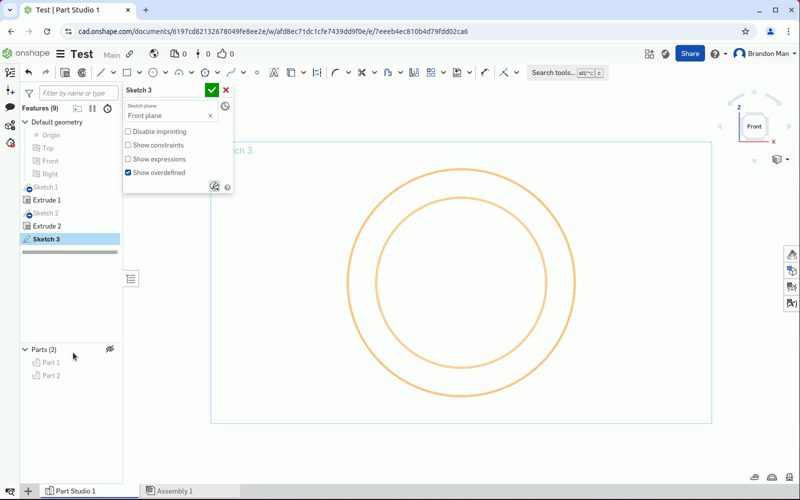
key(c)
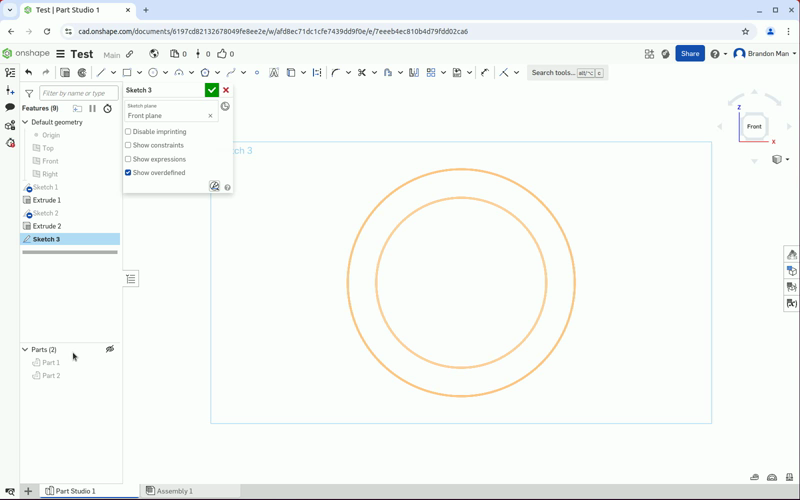
key_down(shift)
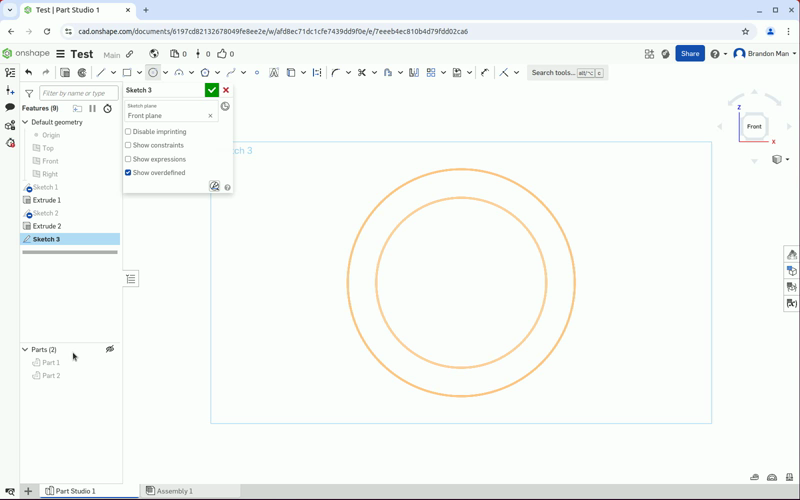
mouse_move(460, 282)
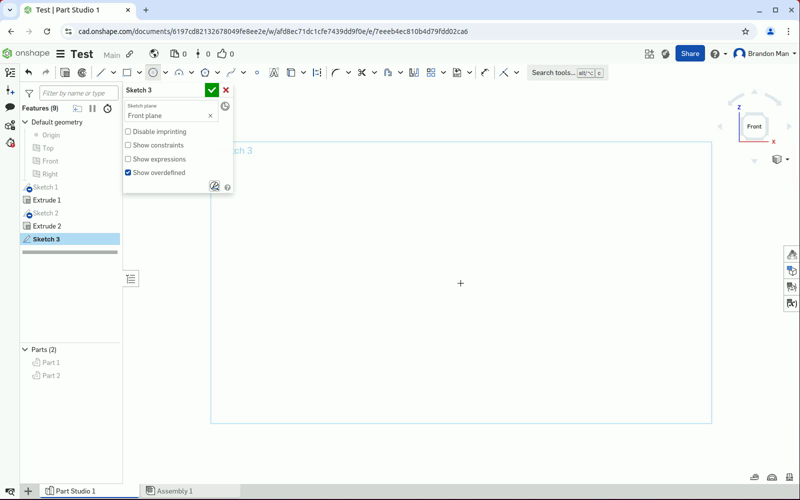
click(460, 282)
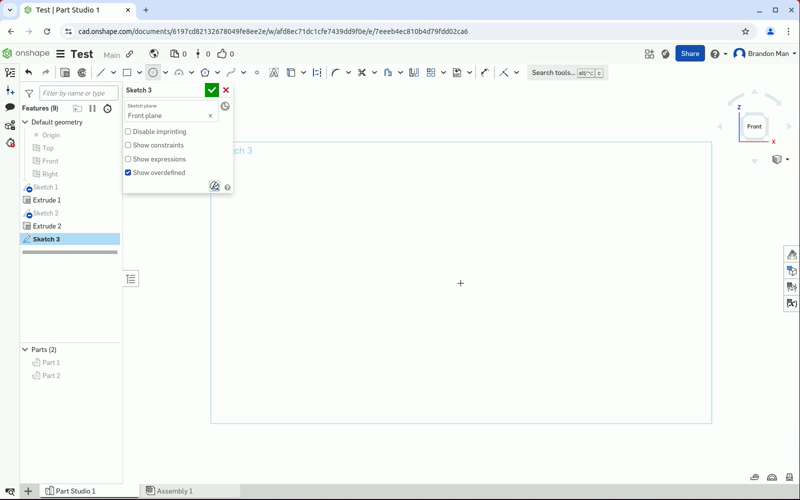
key_up(shift)
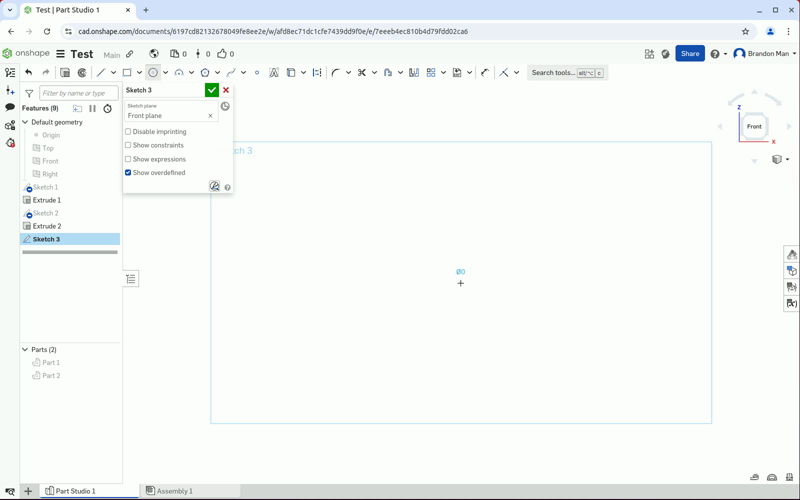
mouse_move(511, 282)
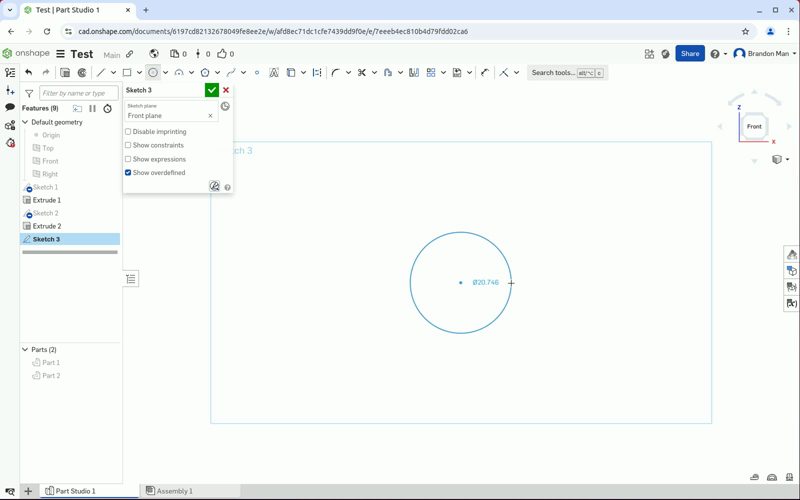
click(511, 282)
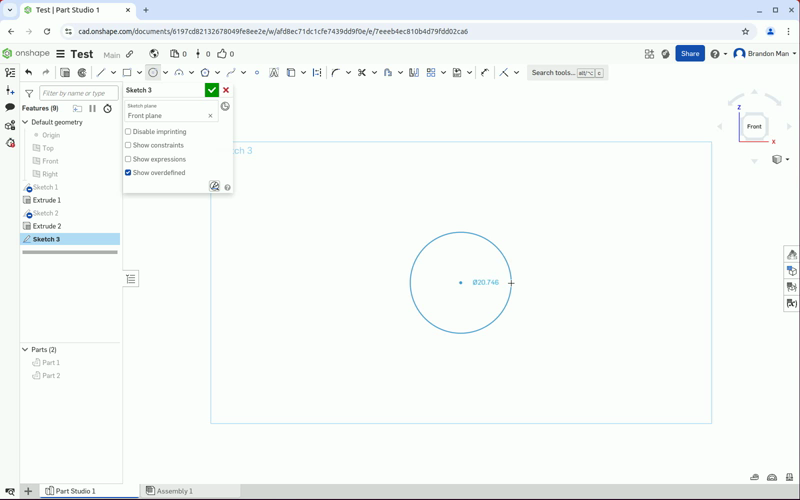
key(esc)
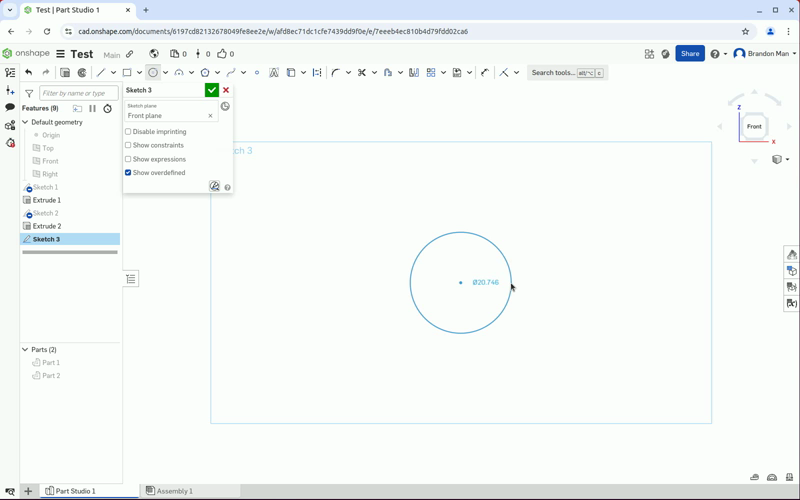
key(c)
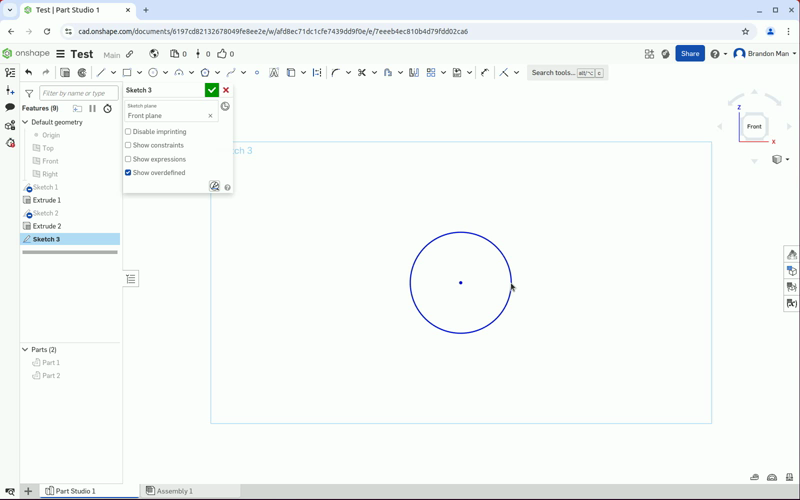
key_down(shift)
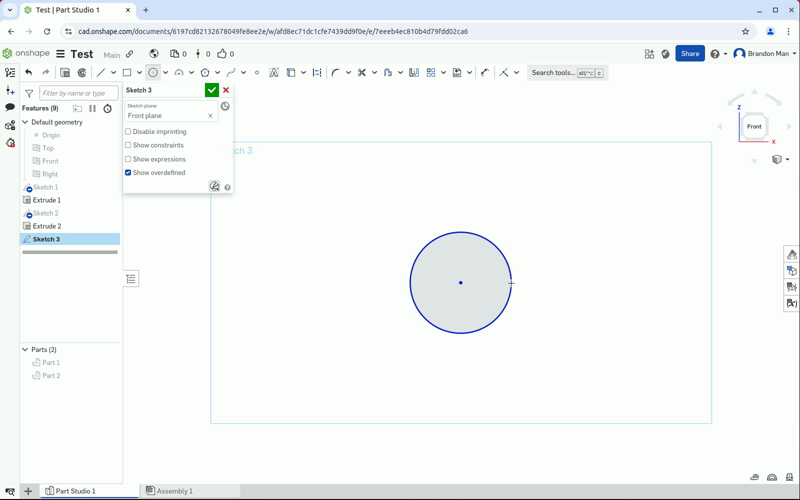
mouse_move(460, 282)
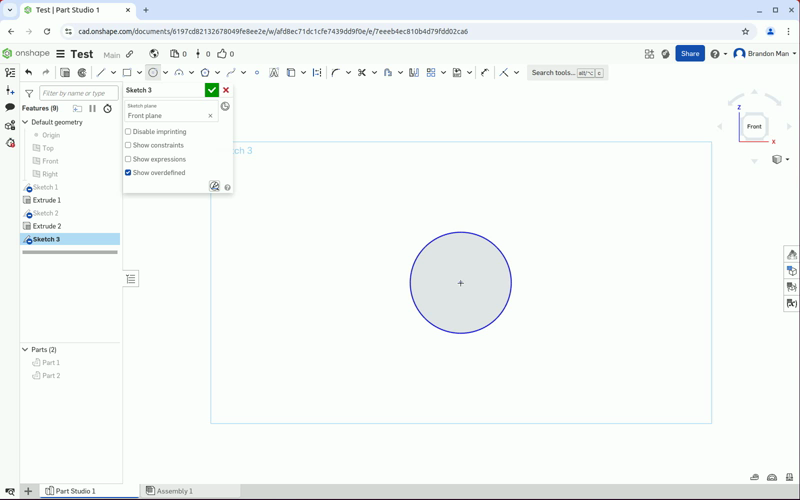
click(460, 282)
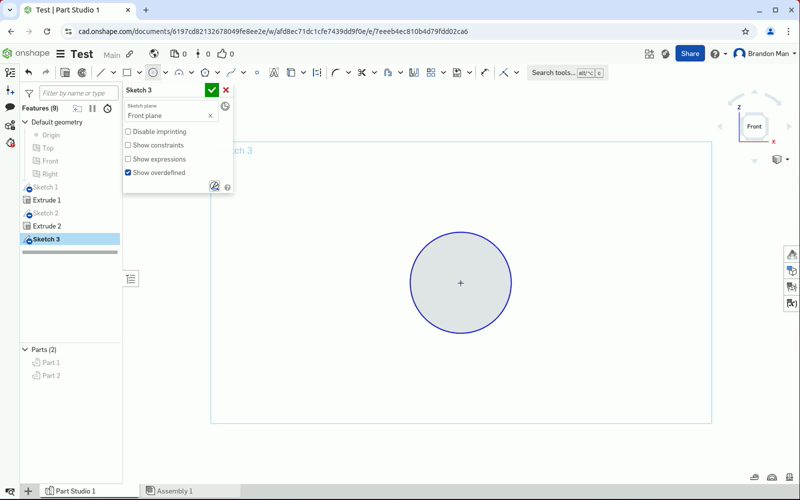
key_up(shift)
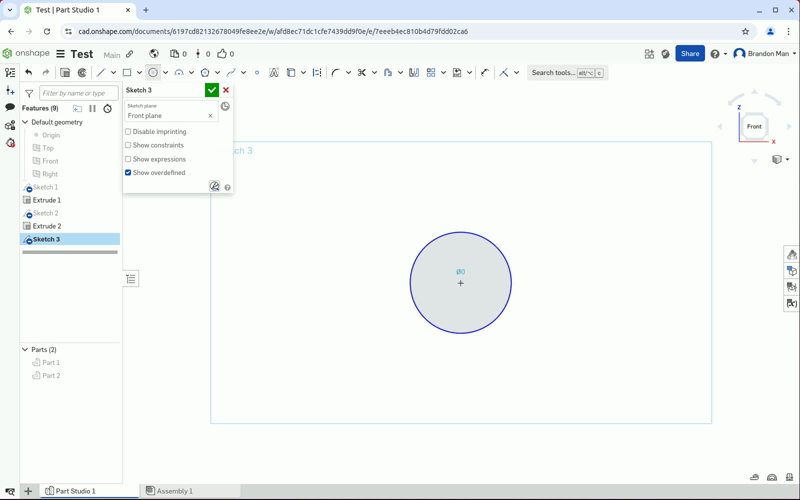
mouse_move(491, 282)
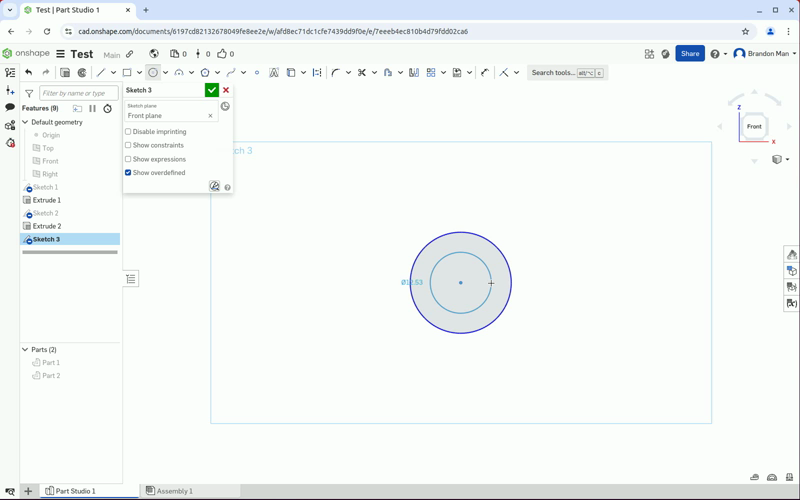
click(491, 282)
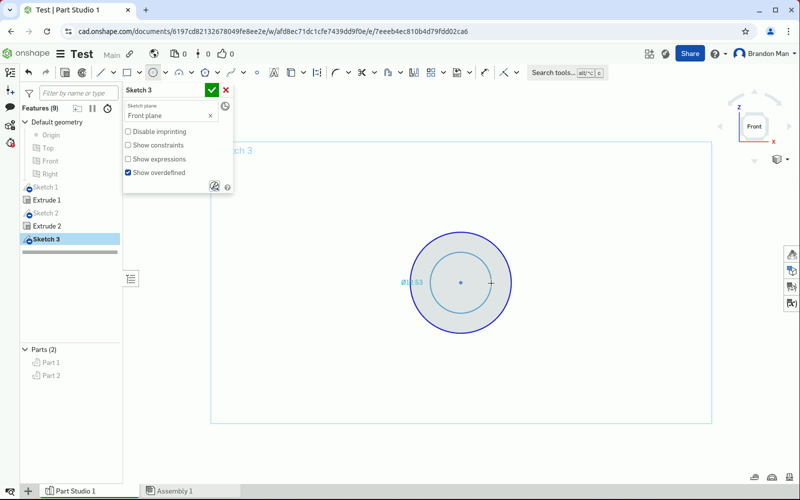
key(esc)
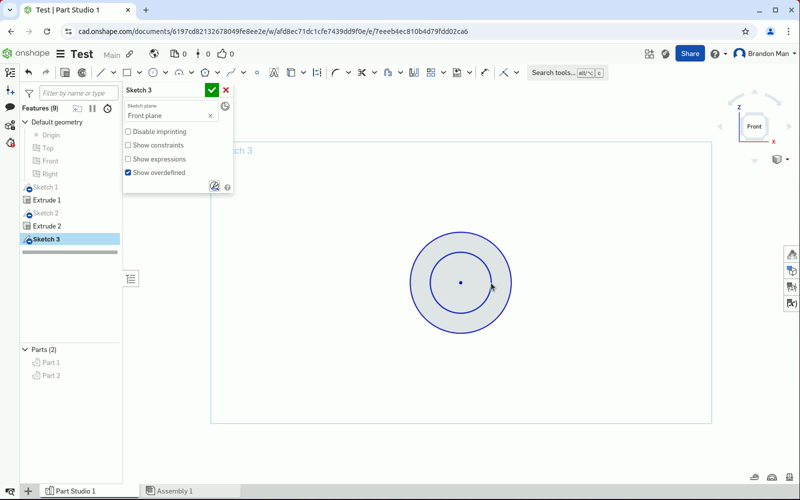
mouse_move(418, 292)
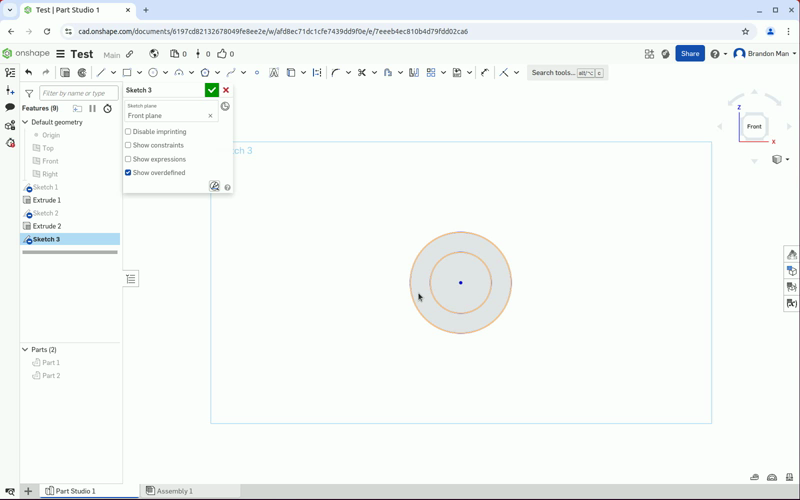
click(418, 292)
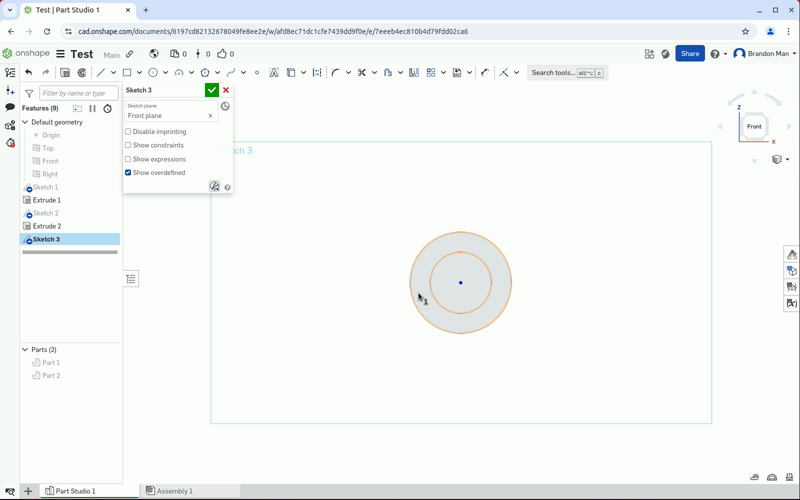
mouse_move(73, 352)
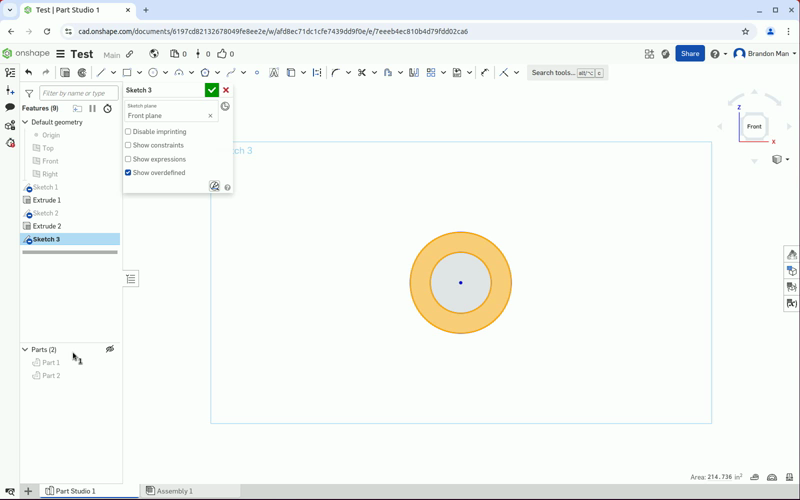
key(shift+y)
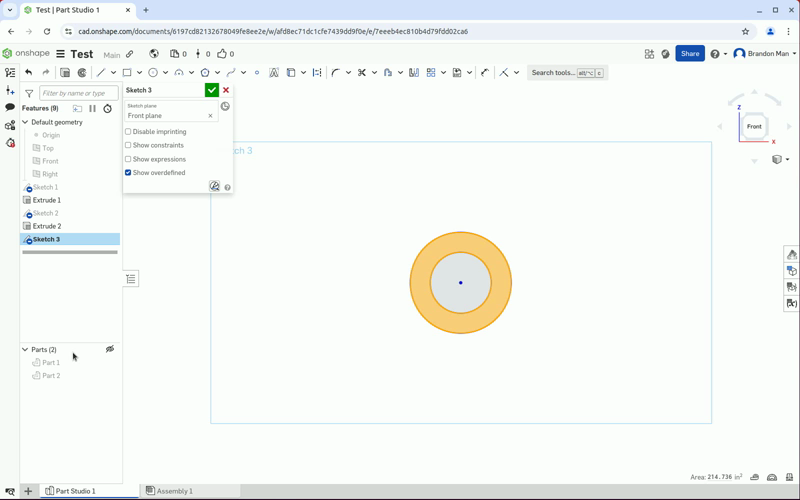
key(shift+e)
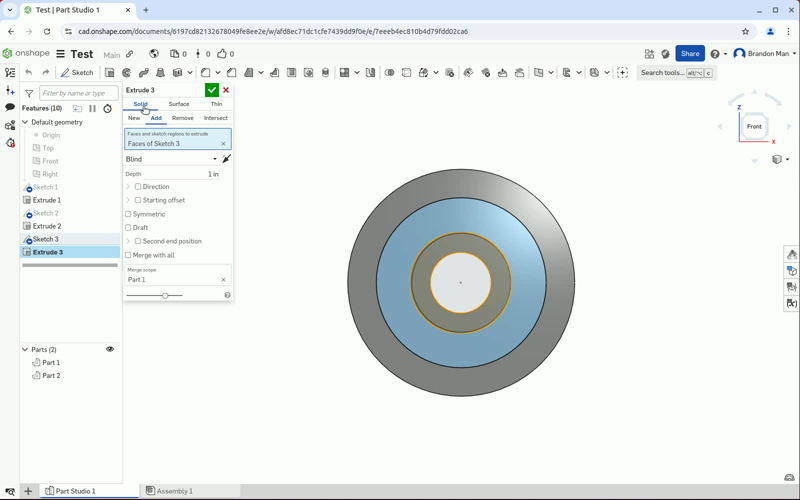
mouse_move(143, 106)
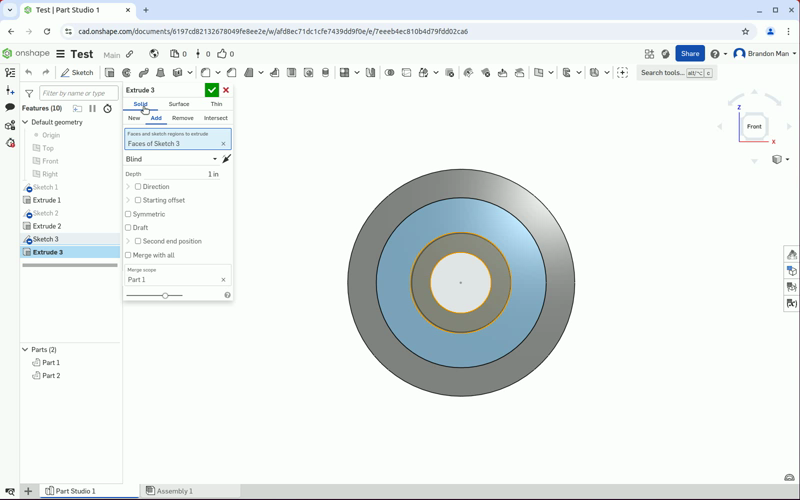
click(143, 106)
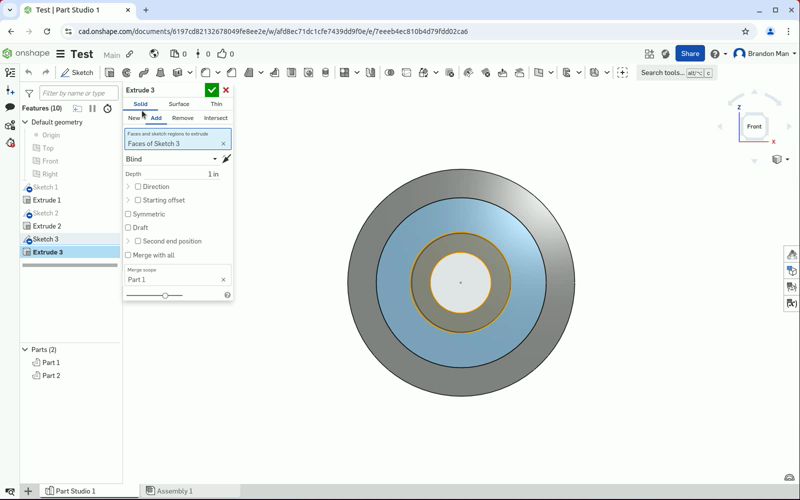
mouse_move(137, 120)
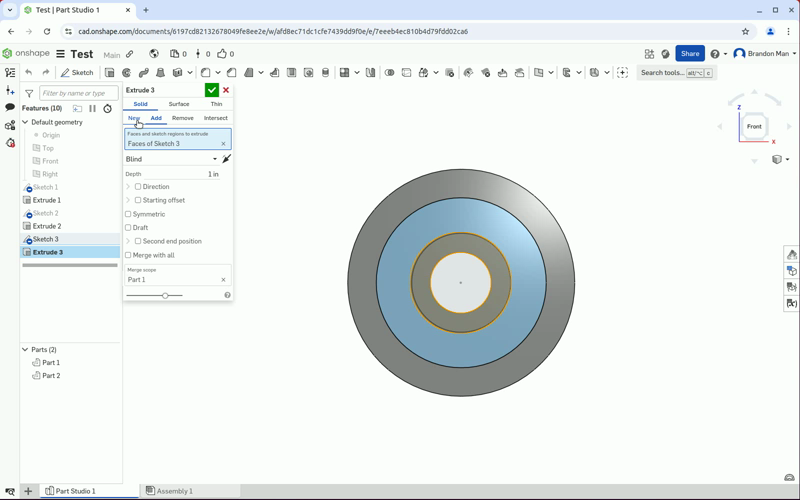
click(137, 120)
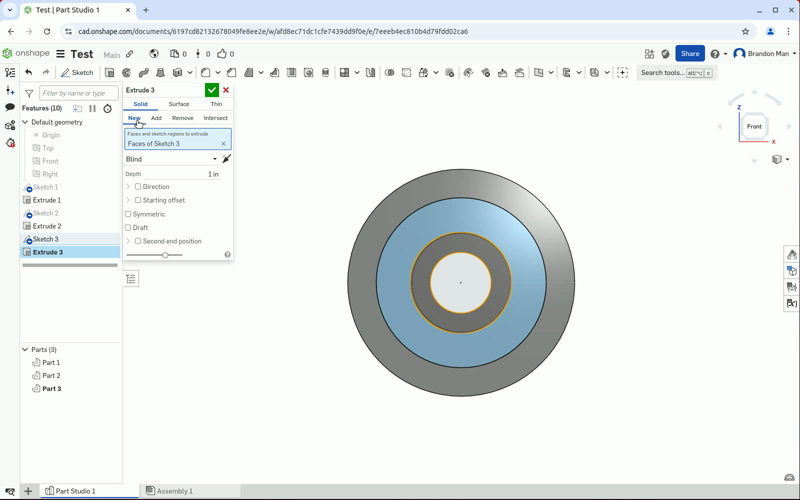
key(tab, 4)
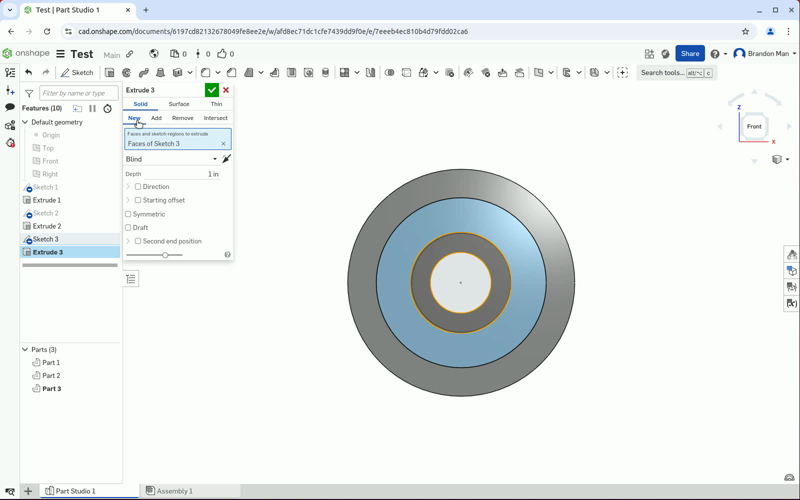
text(19.498)
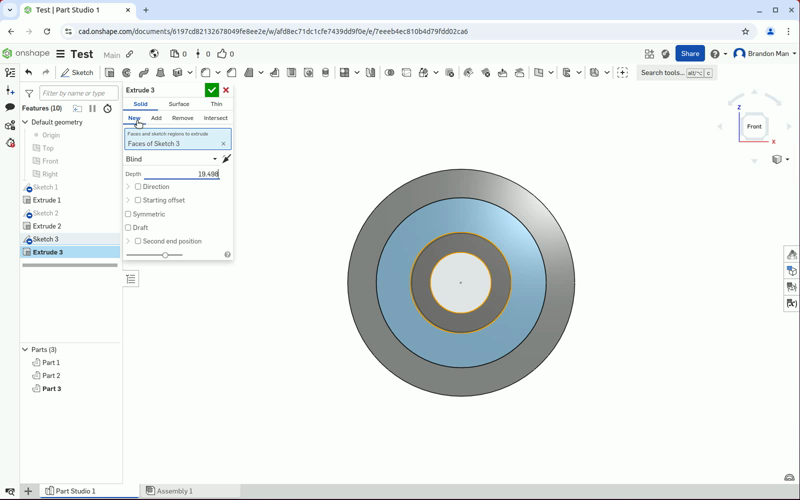
key(enter)
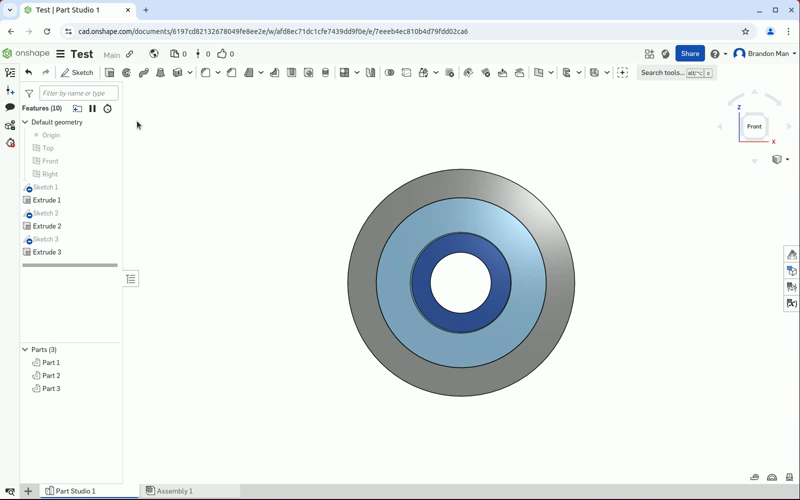
key(shift+h)
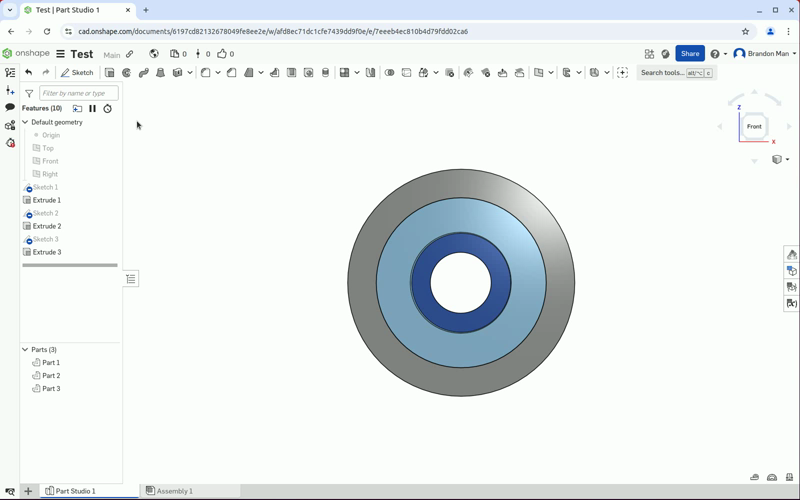
key(shift+h)
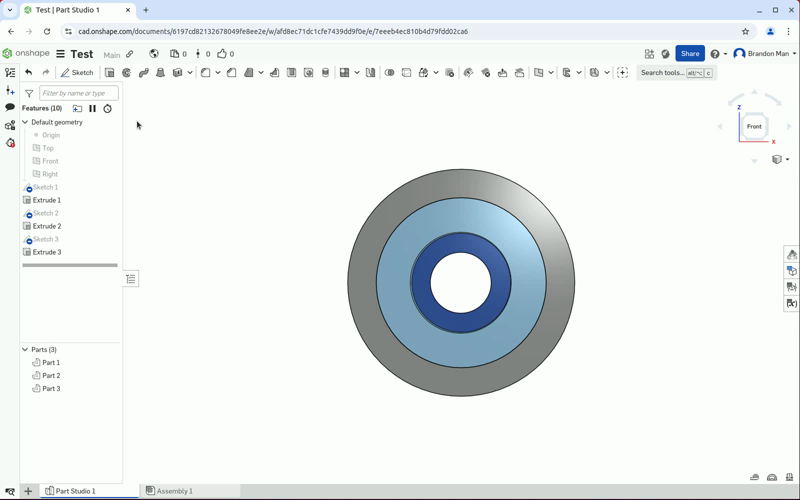
mouse_move(73, 189)
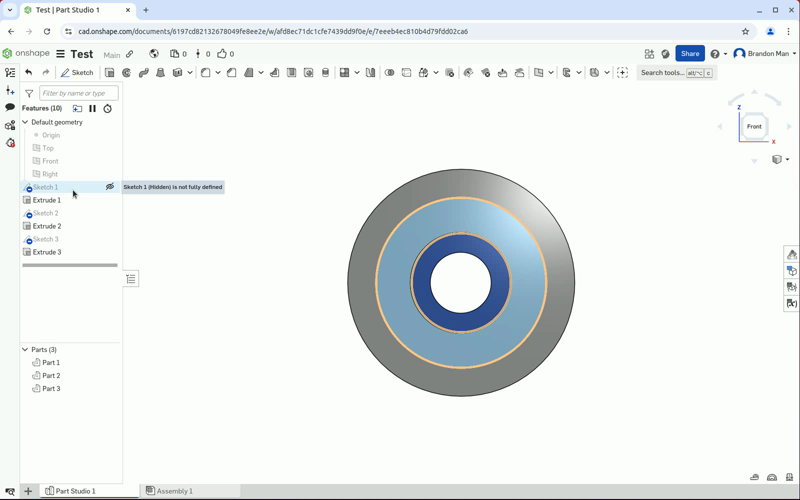
click(73, 189)
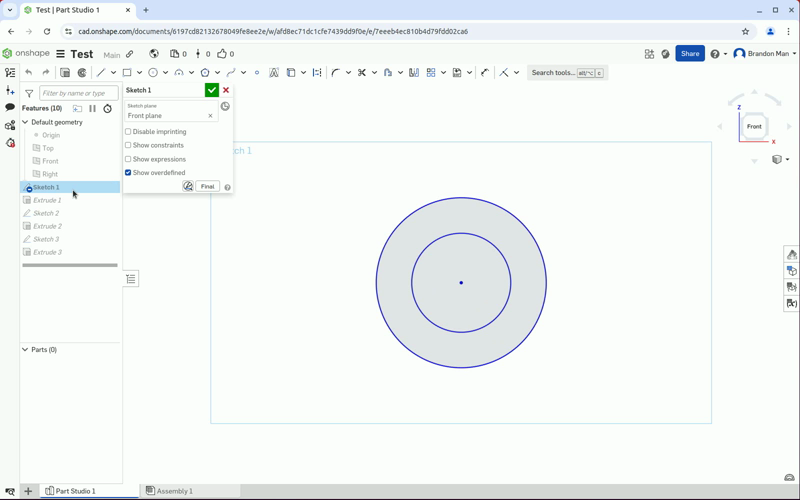
mouse_move(229, 92)
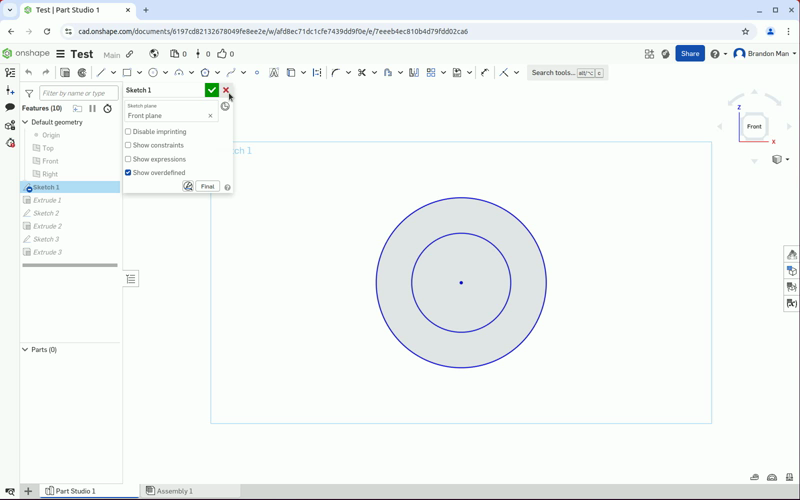
click(229, 92)
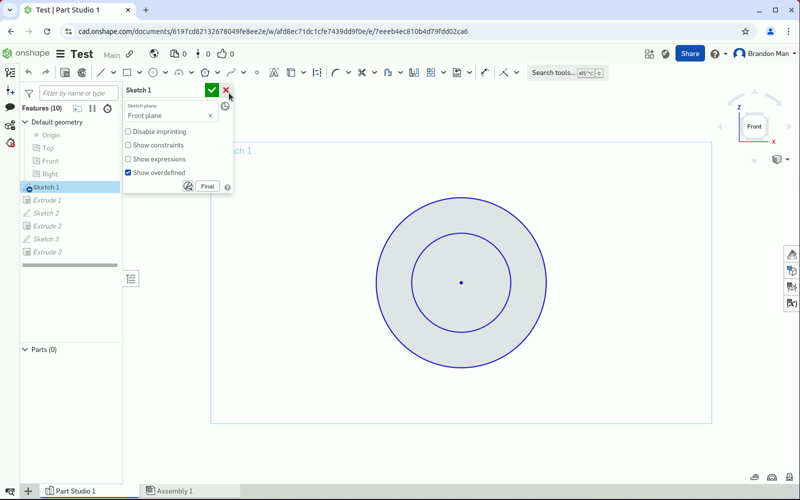
key(shift+s)
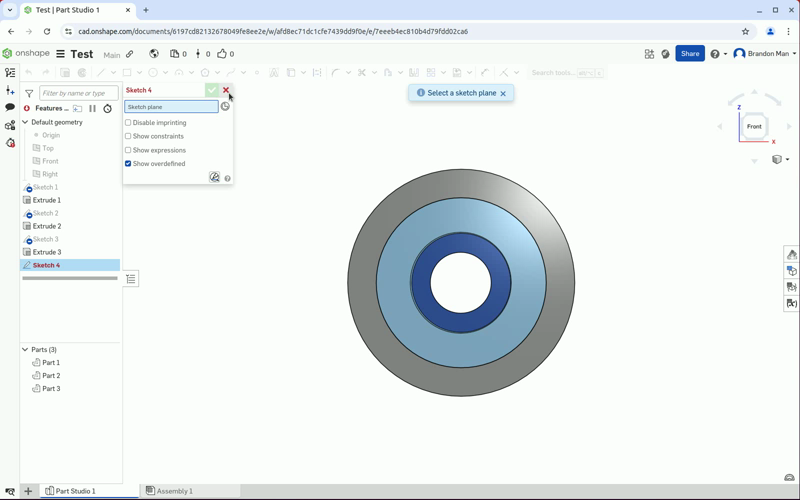
mouse_move(73, 163)
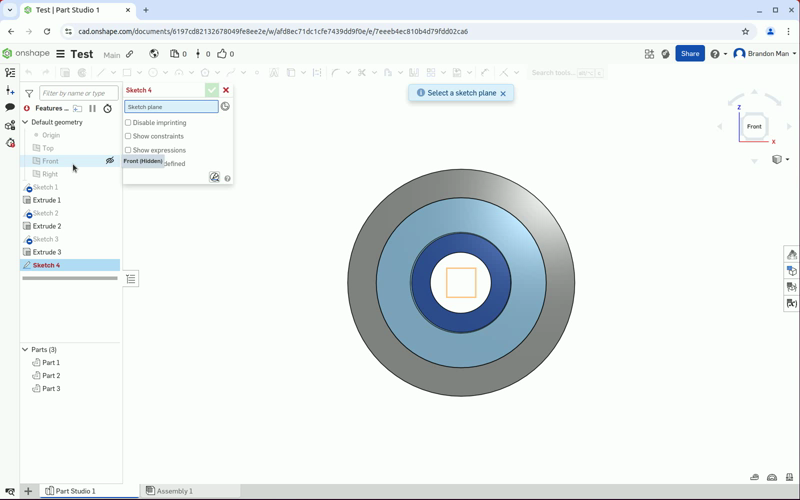
click(73, 163)
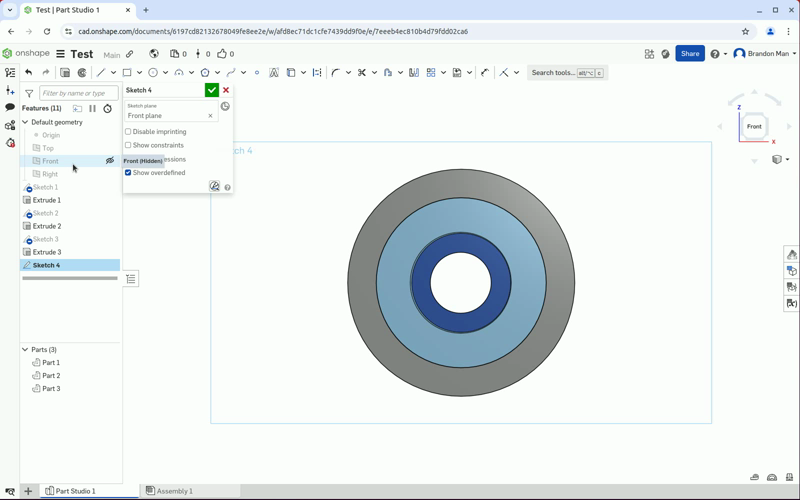
mouse_move(73, 352)
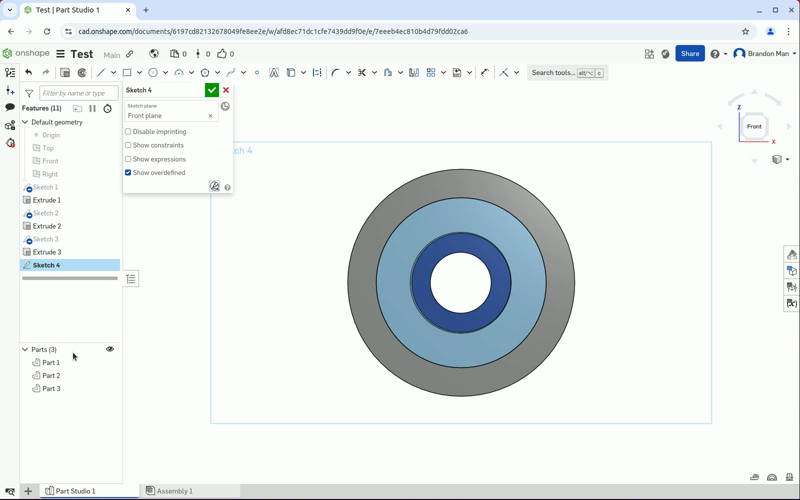
key(y)
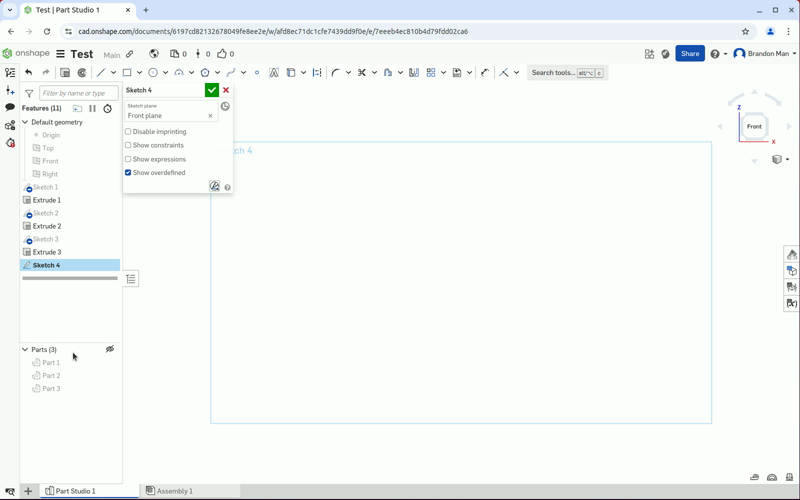
key(c)
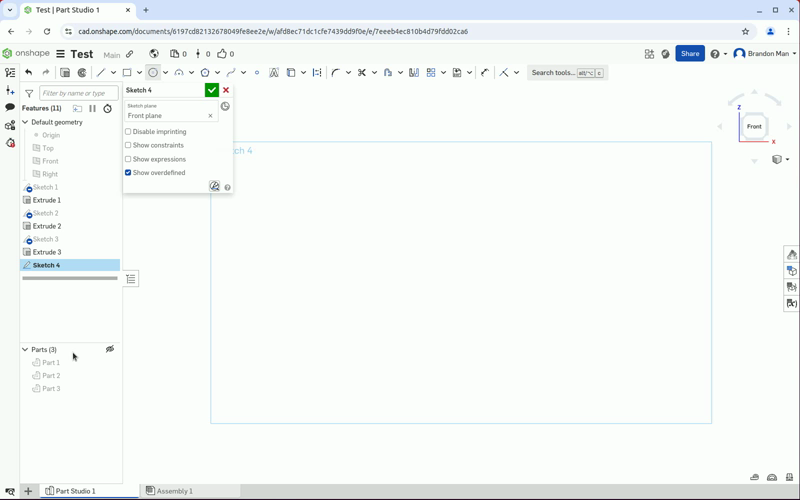
key_down(shift)
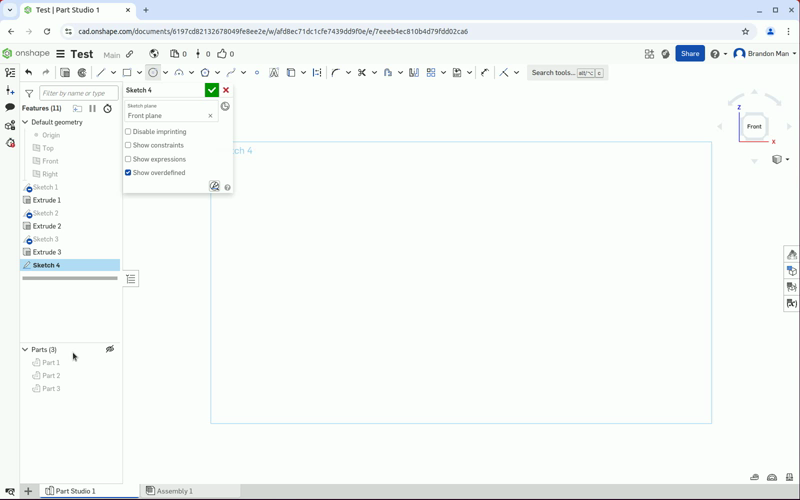
mouse_move(461, 282)
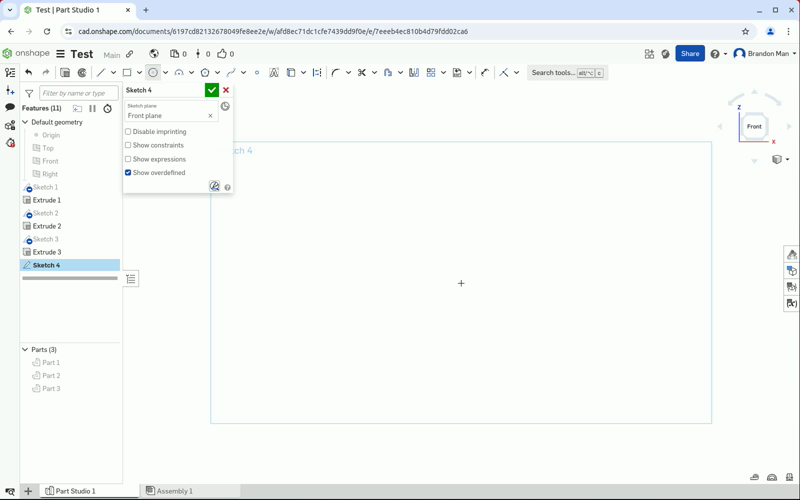
click(461, 282)
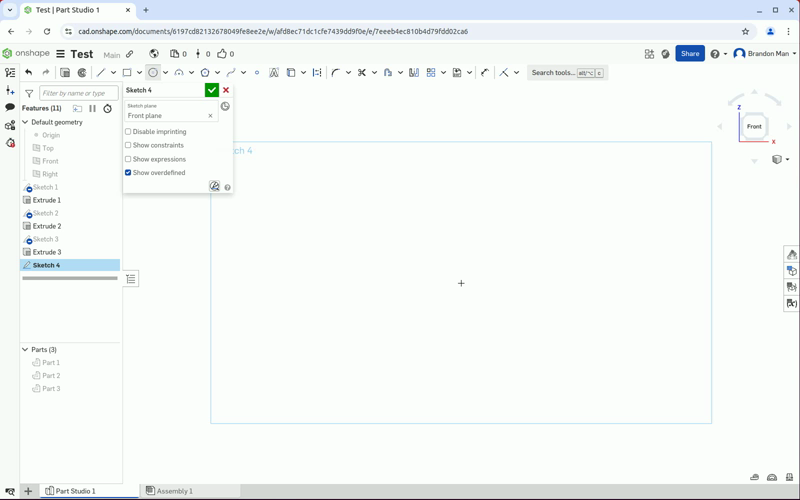
key_up(shift)
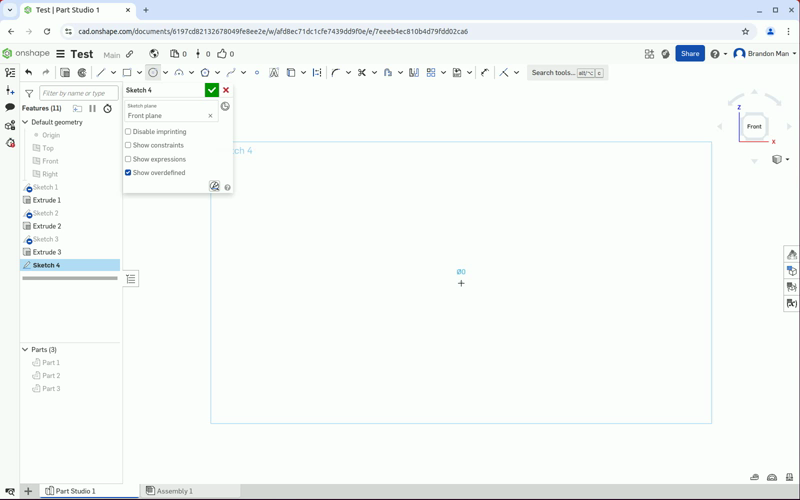
mouse_move(492, 282)
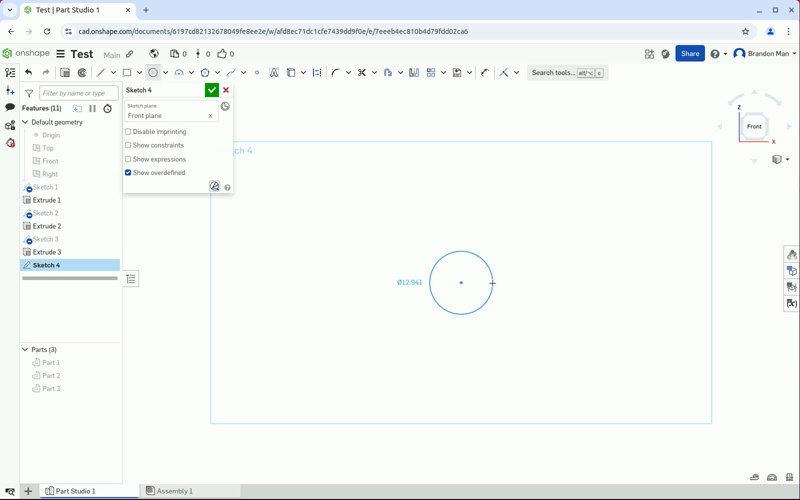
click(492, 282)
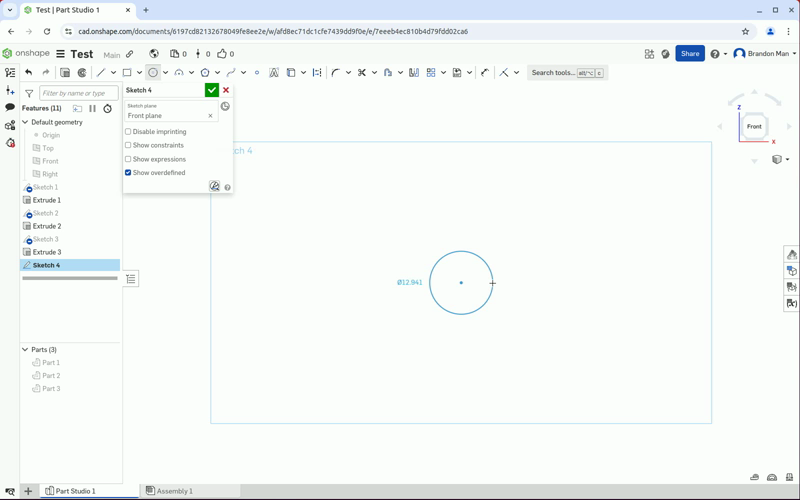
key(esc)
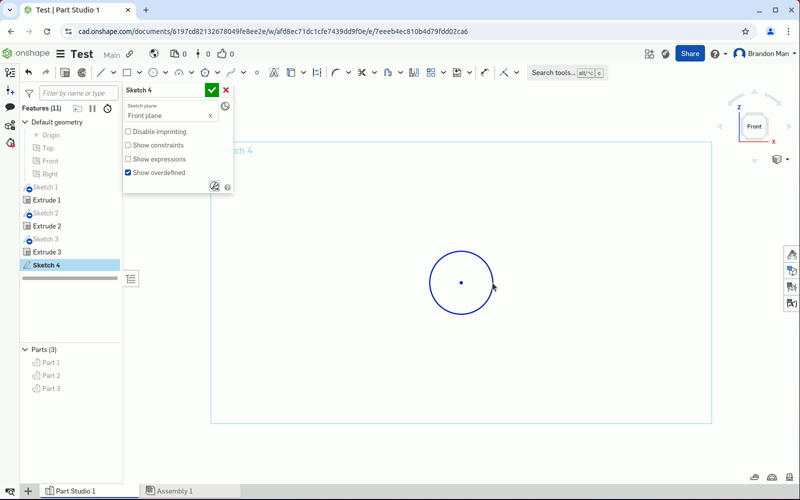
key(c)
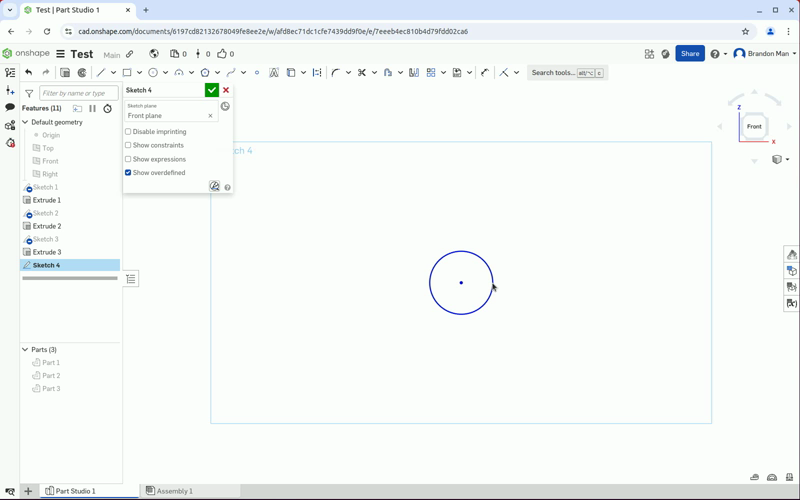
key_down(shift)
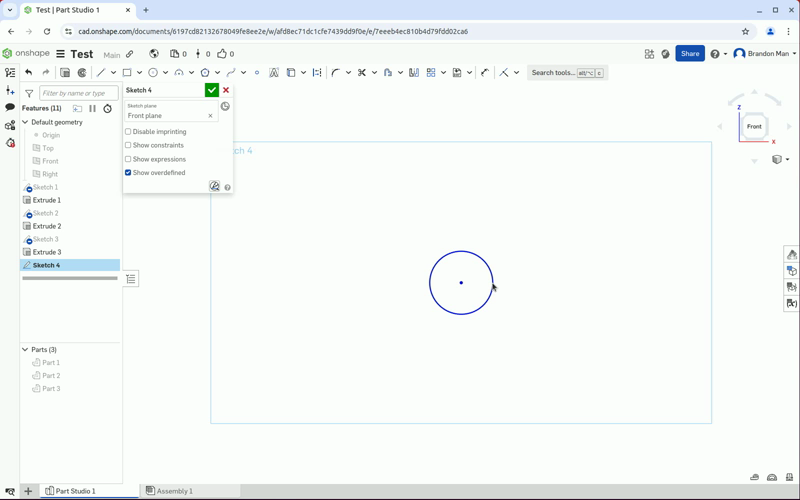
mouse_move(461, 282)
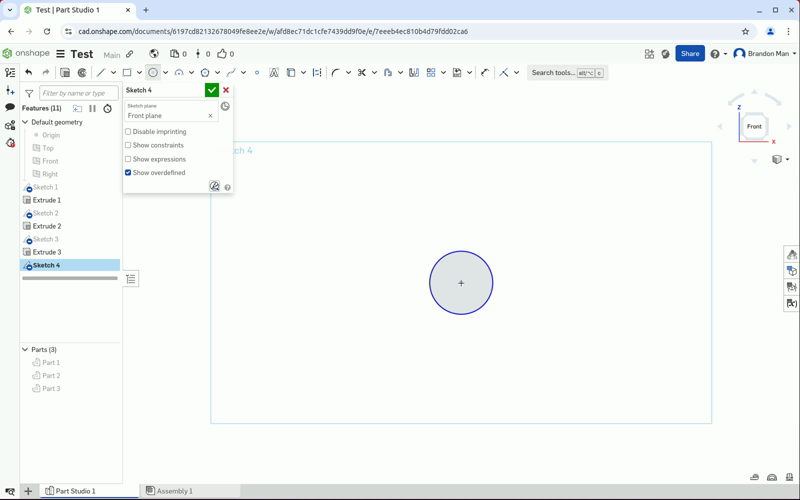
click(461, 282)
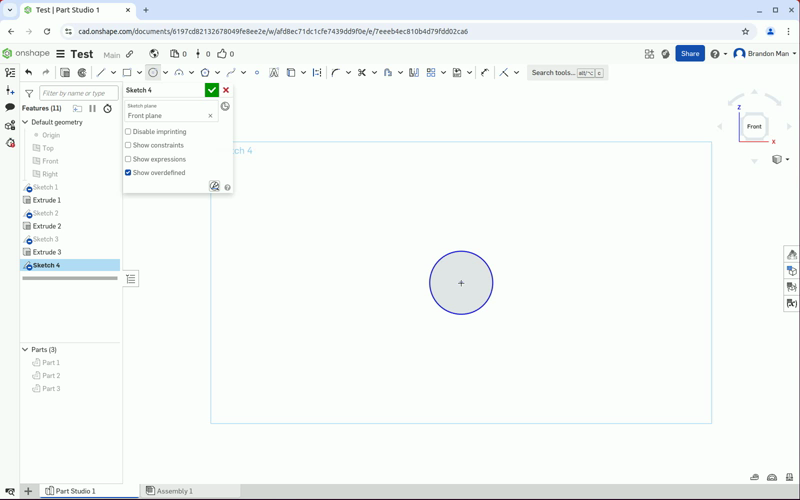
key_up(shift)
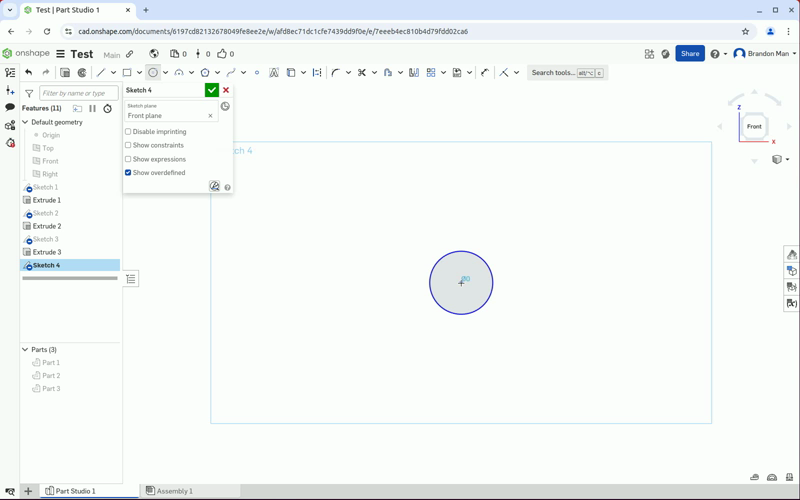
mouse_move(478, 282)
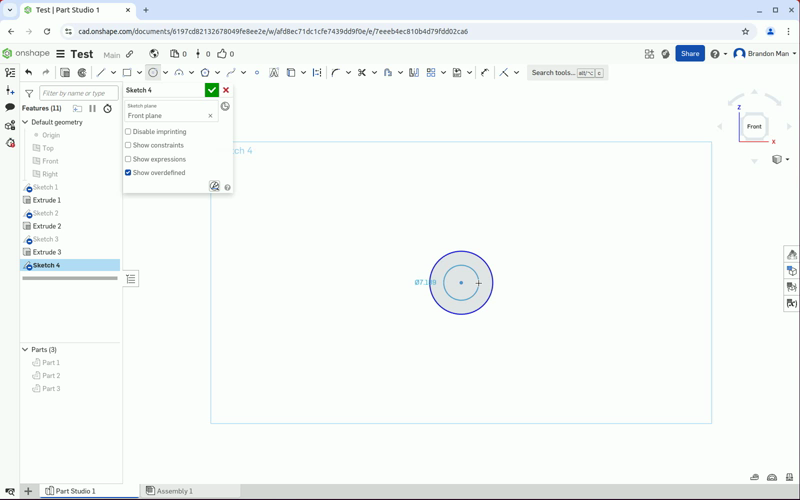
click(478, 282)
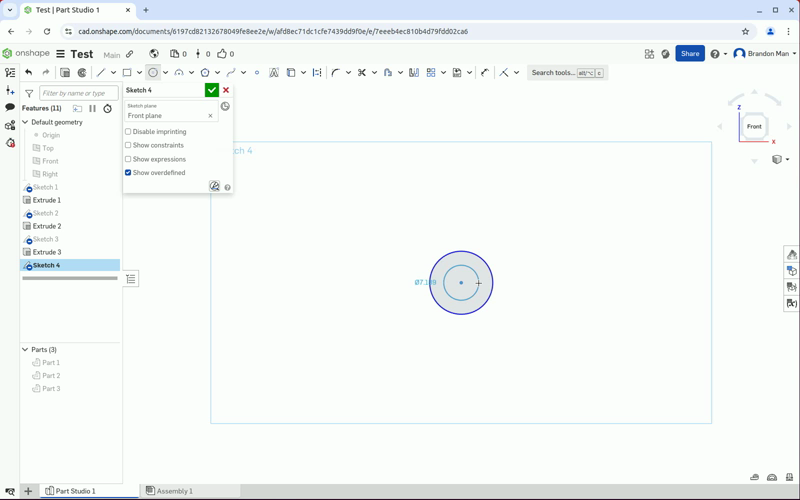
key(esc)
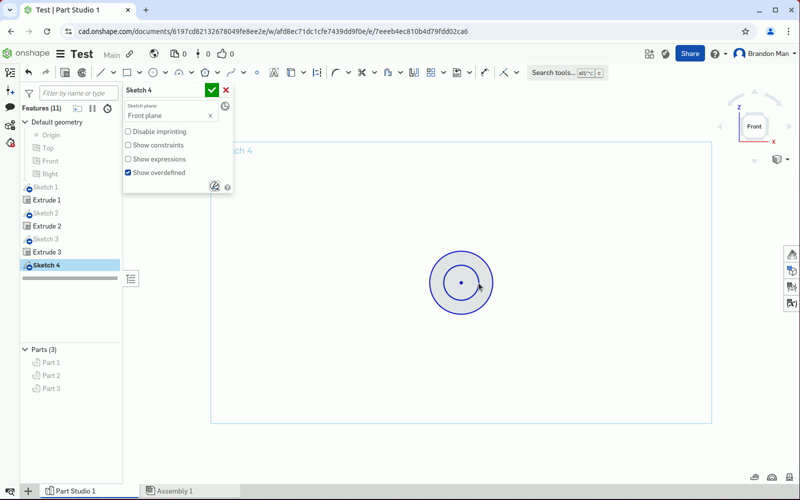
mouse_move(486, 268)
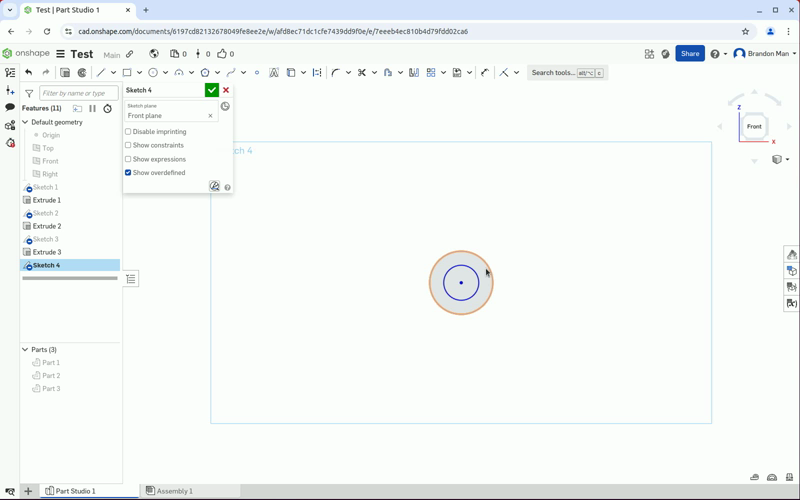
click(486, 268)
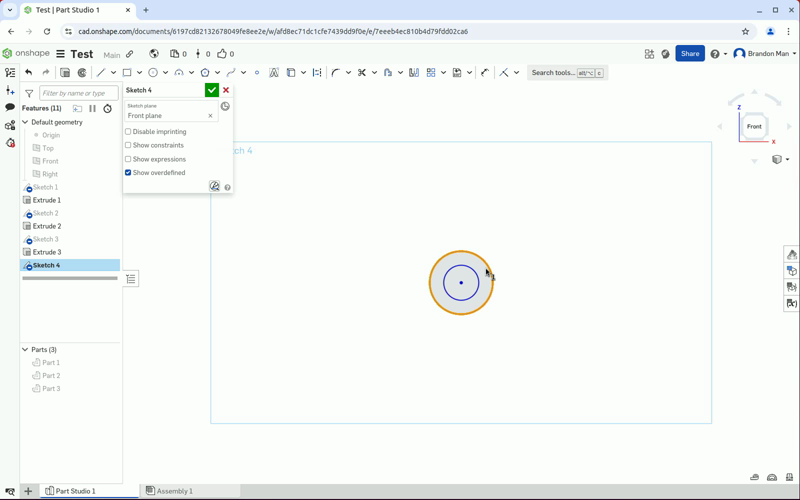
mouse_move(73, 352)
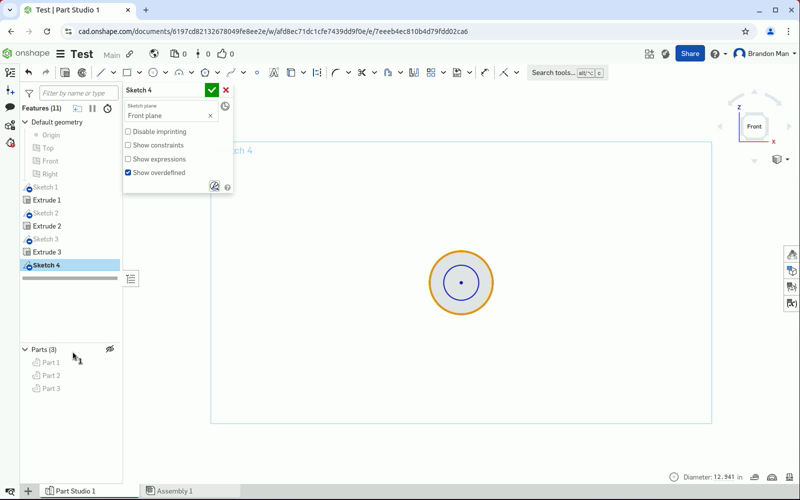
key(shift+y)
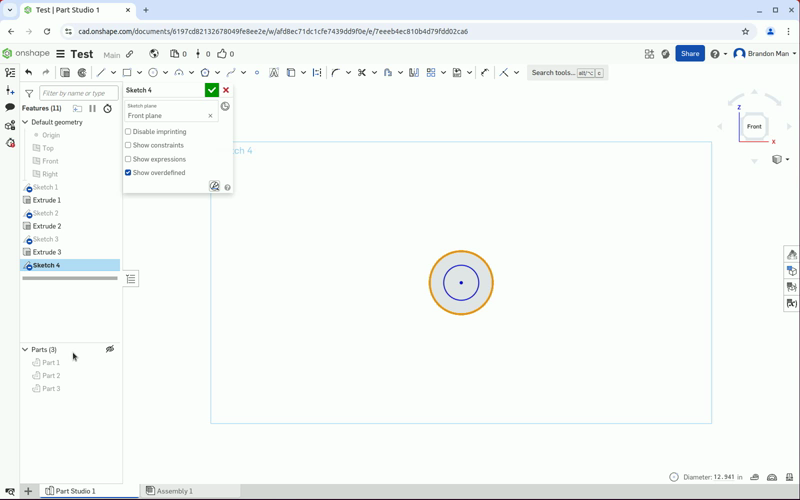
key(shift+e)
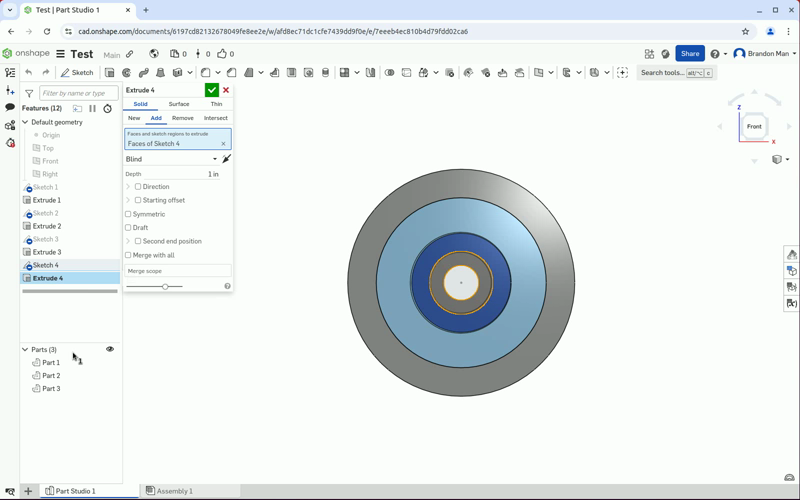
mouse_move(143, 106)
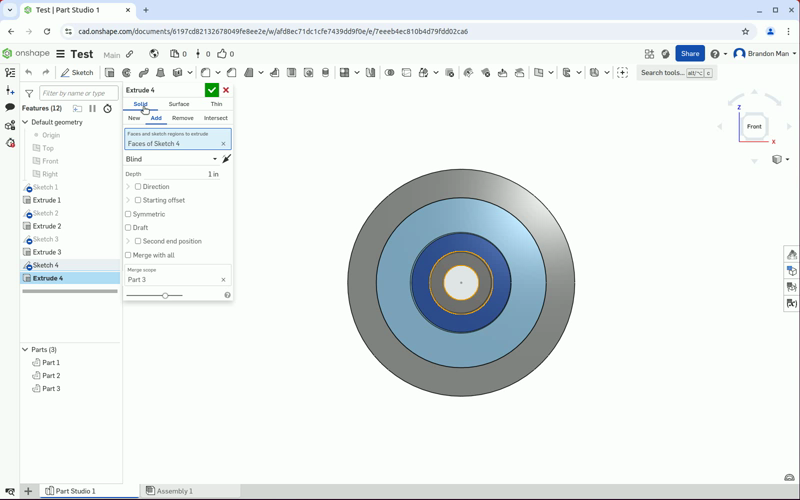
click(143, 106)
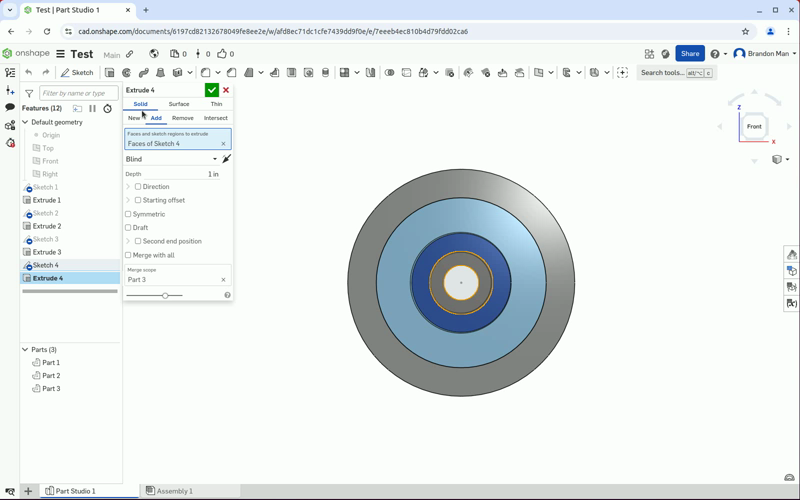
mouse_move(137, 120)
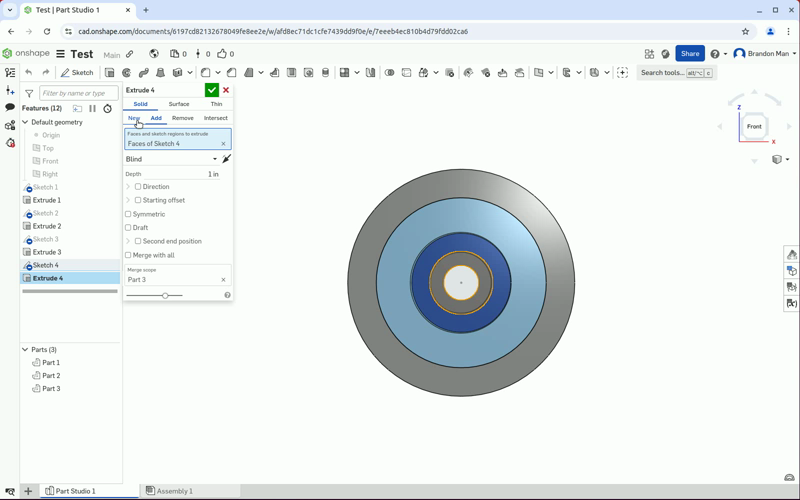
click(137, 120)
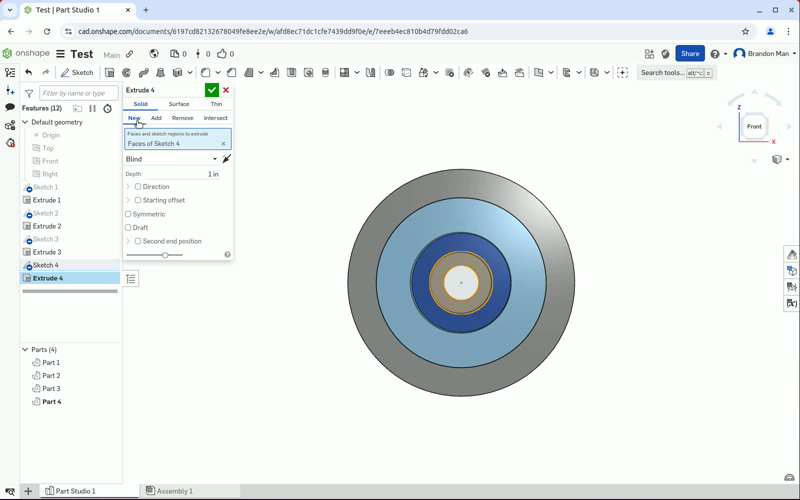
key(tab, 4)
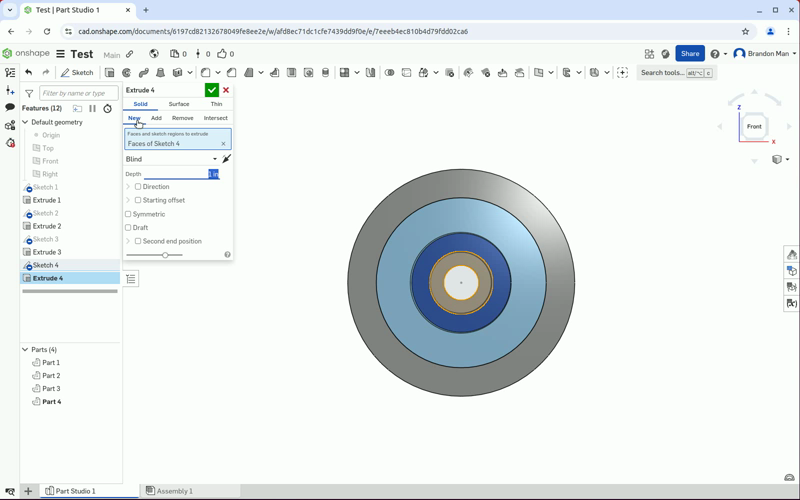
text(19.498)
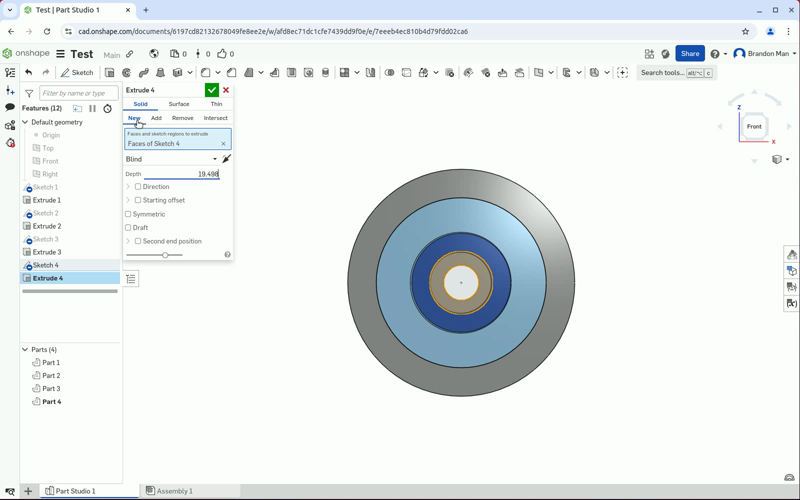
key(enter)
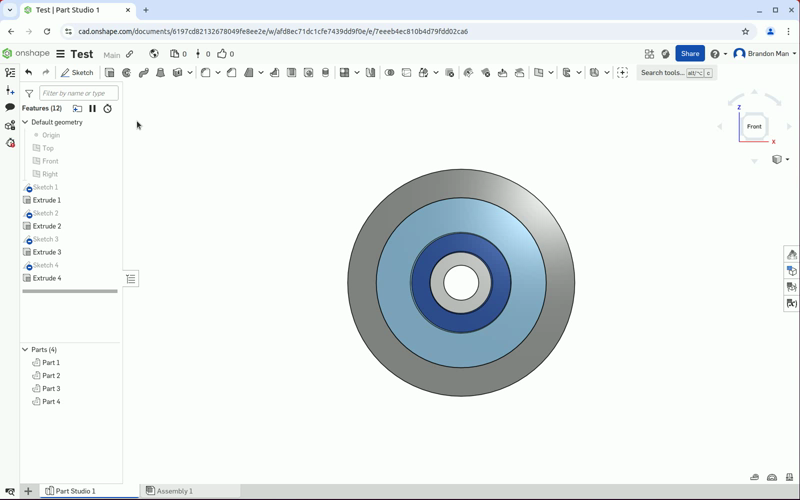
key(shift+h)
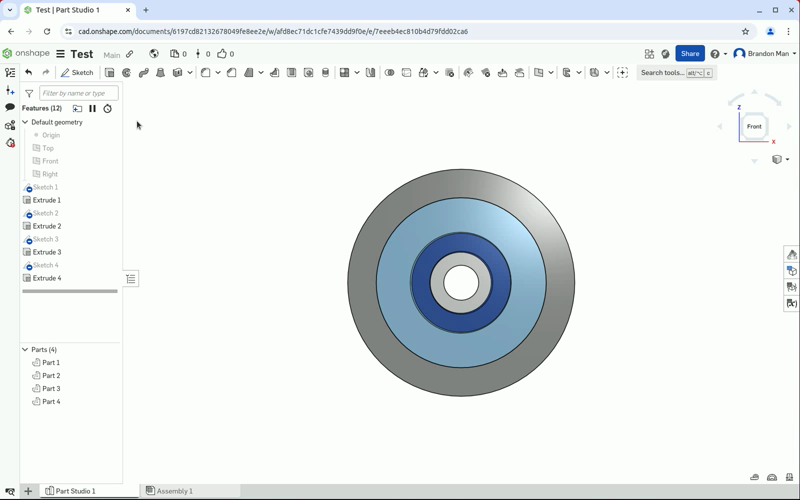
key(shift+h)
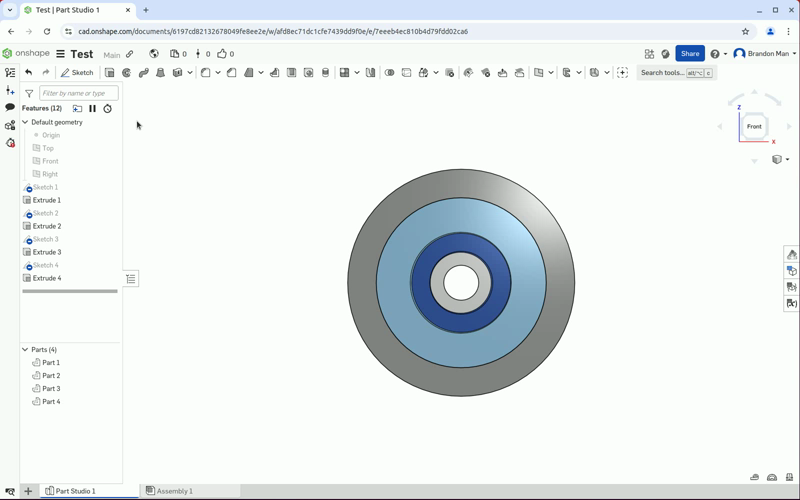
mouse_move(73, 189)
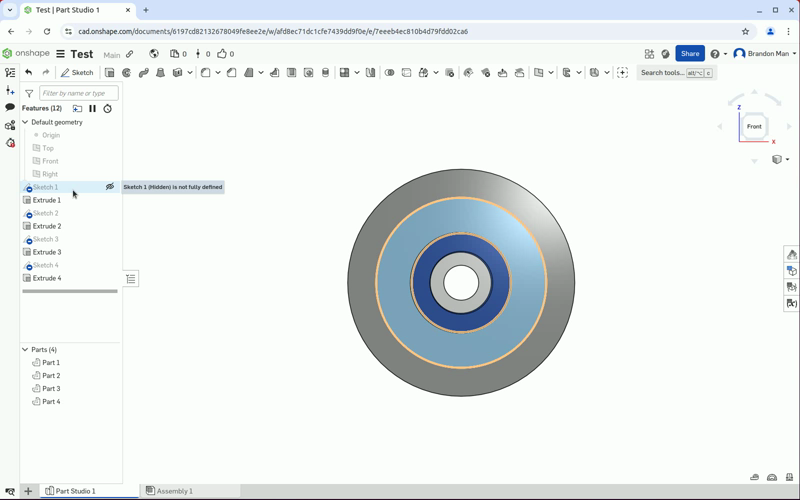
click(73, 189)
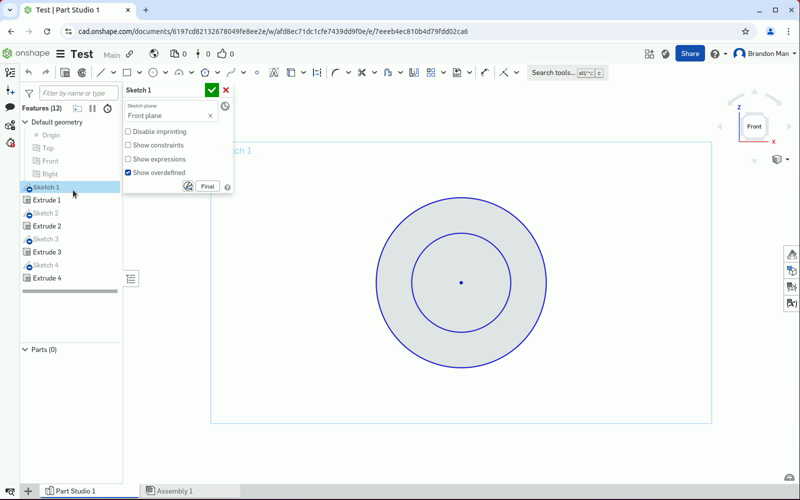
mouse_move(229, 92)
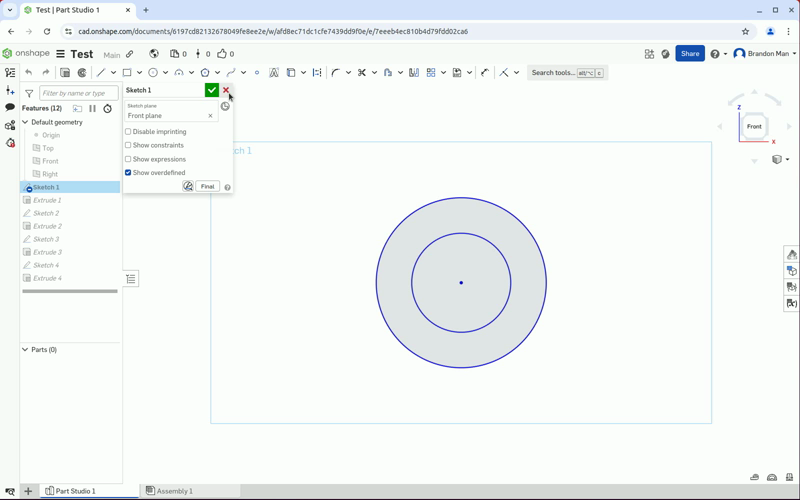
click(229, 92)
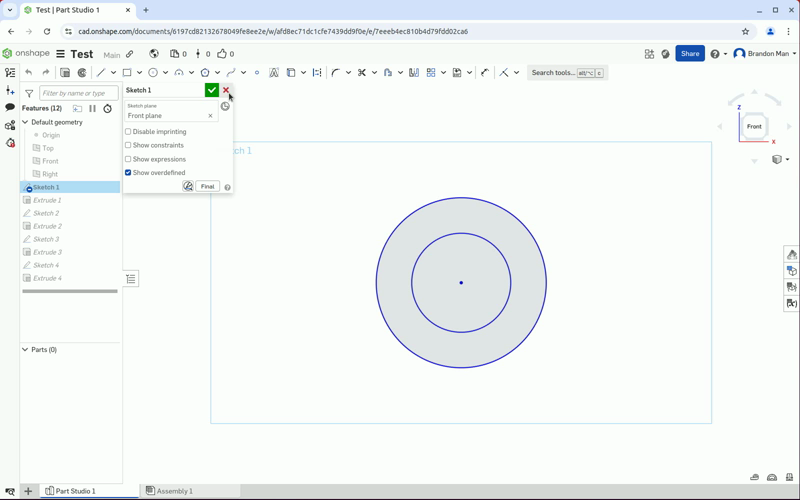
key(shift+s)
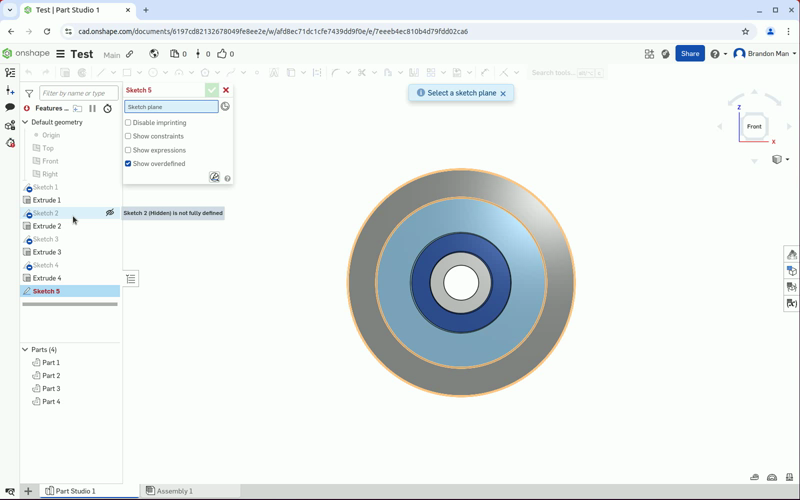
scroll(3)
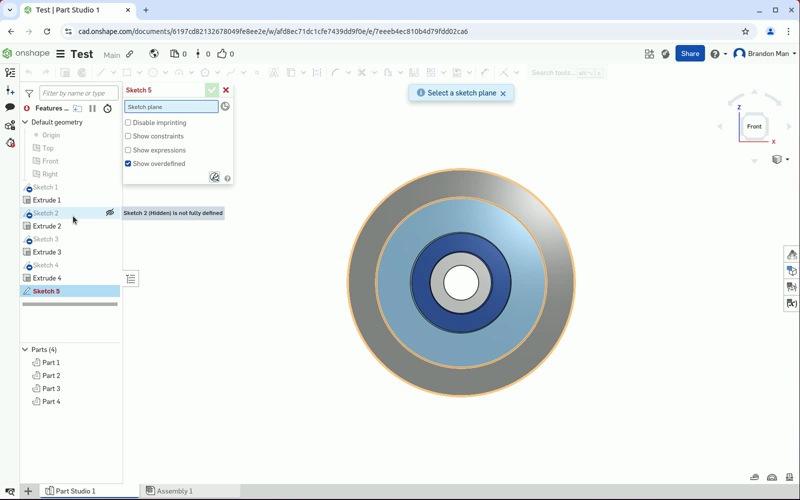
mouse_move(73, 163)
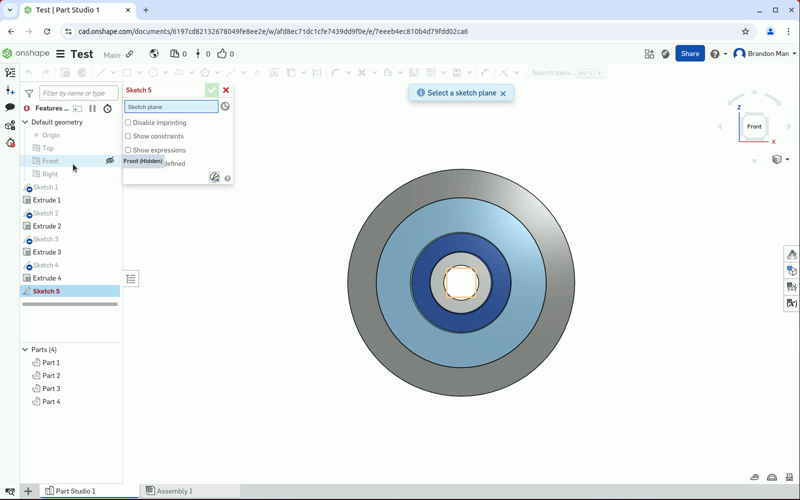
click(73, 163)
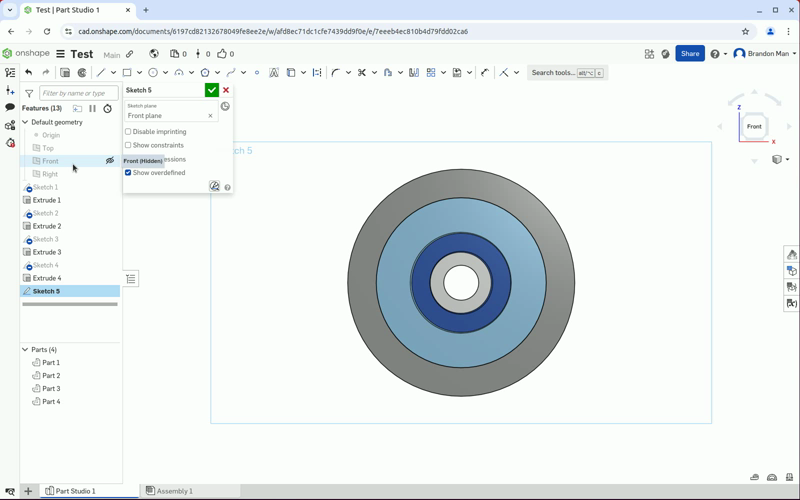
mouse_move(73, 352)
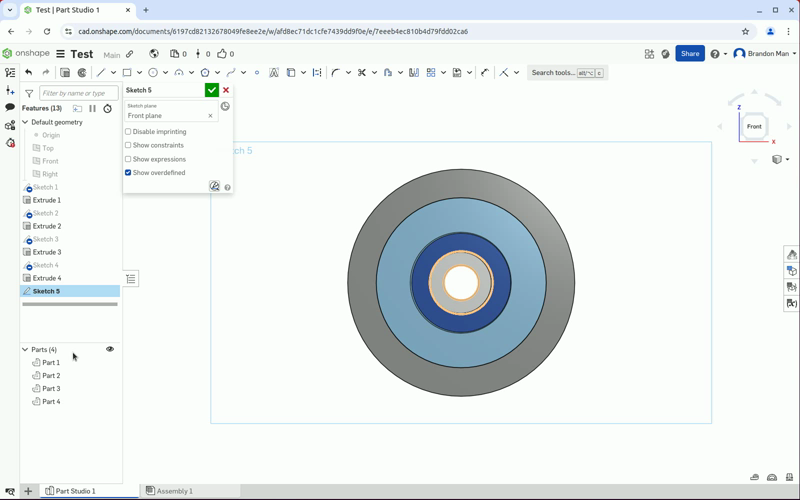
key(y)
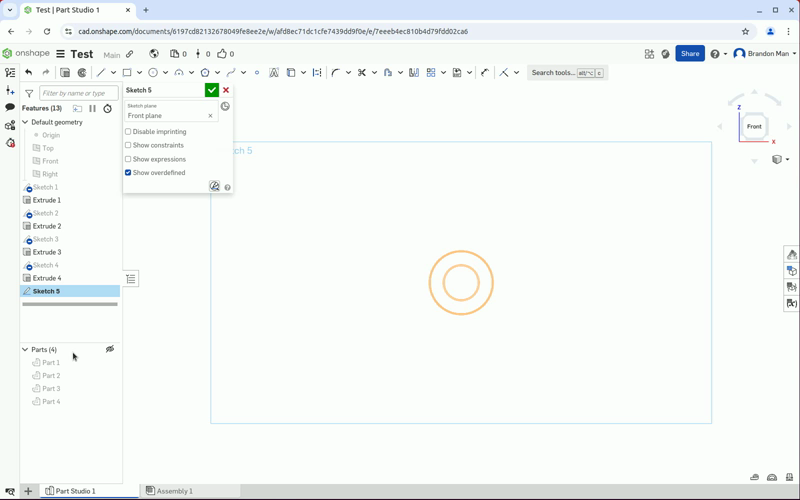
key(c)
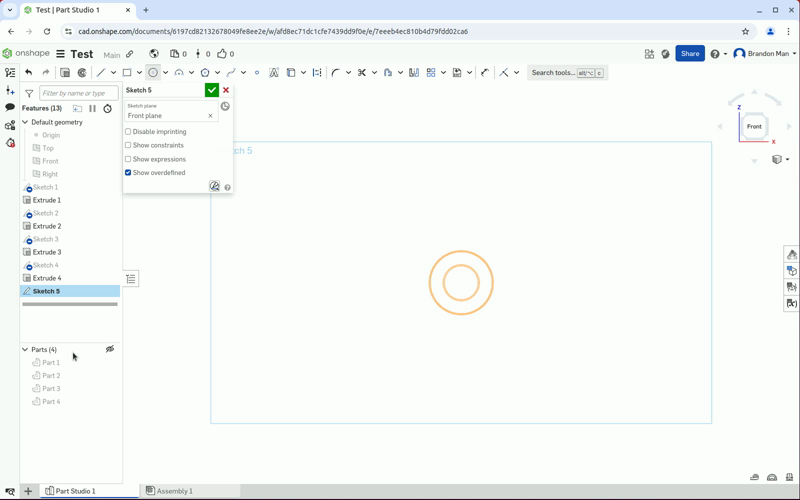
key_down(shift)
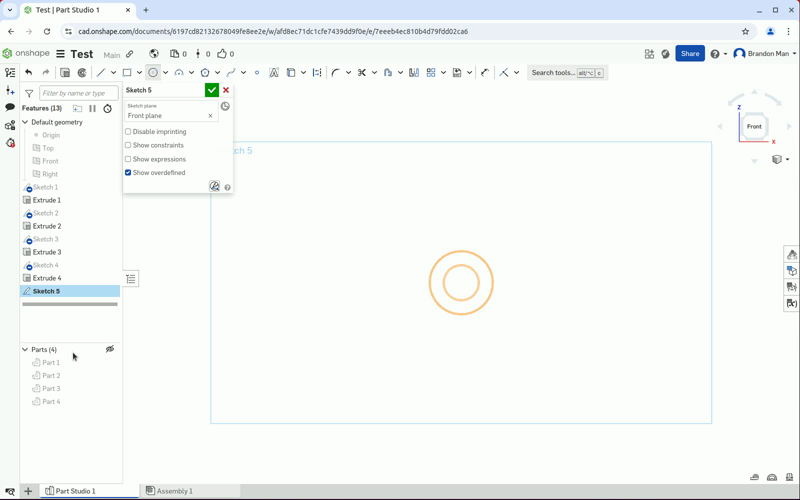
mouse_move(460, 282)
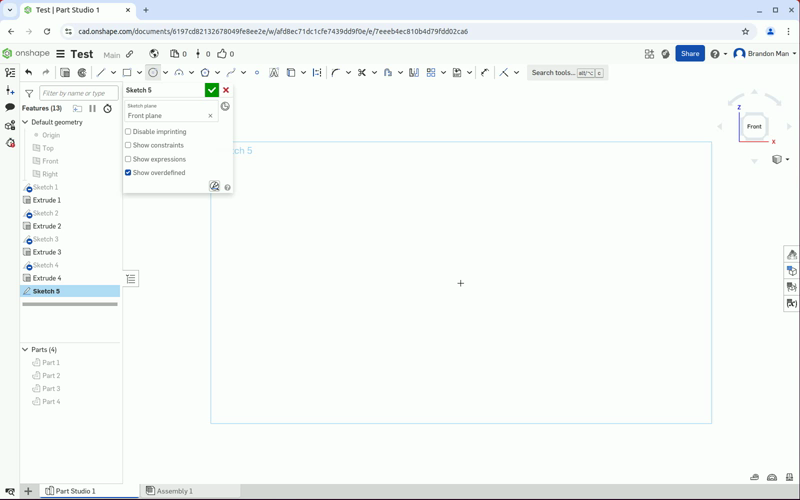
click(460, 282)
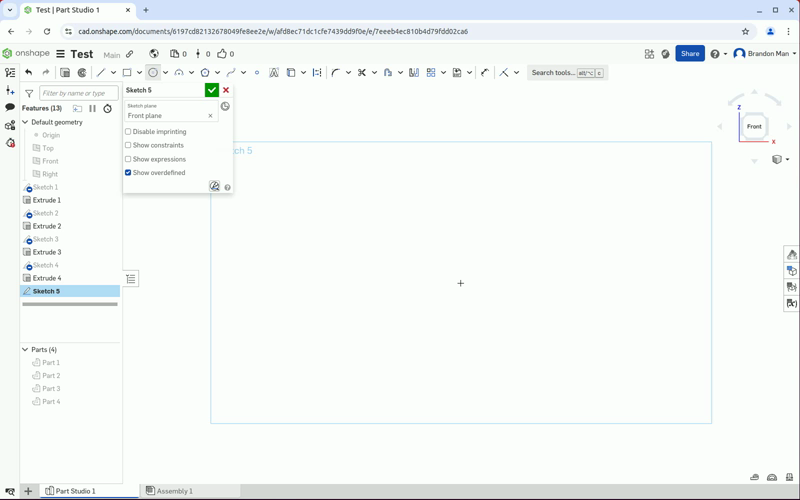
key_up(shift)
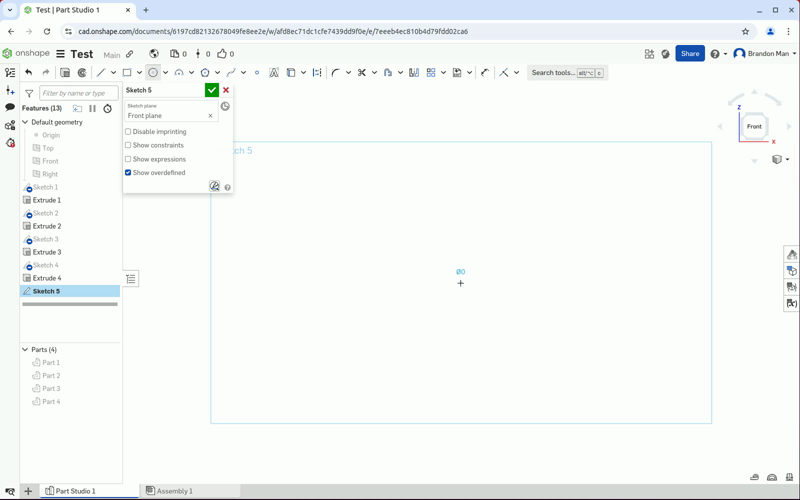
mouse_move(478, 282)
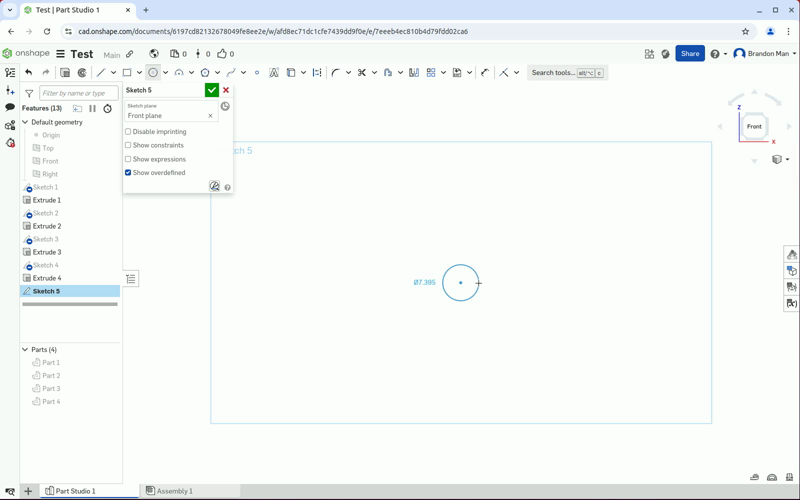
click(478, 282)
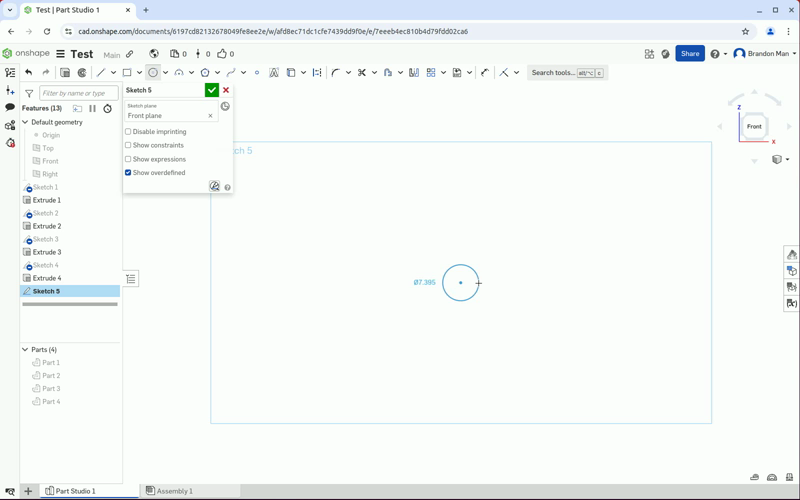
key(esc)
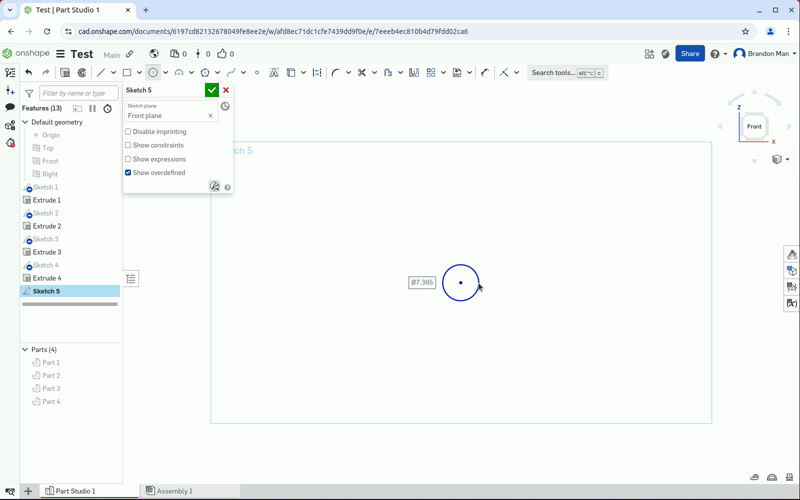
mouse_move(467, 278)
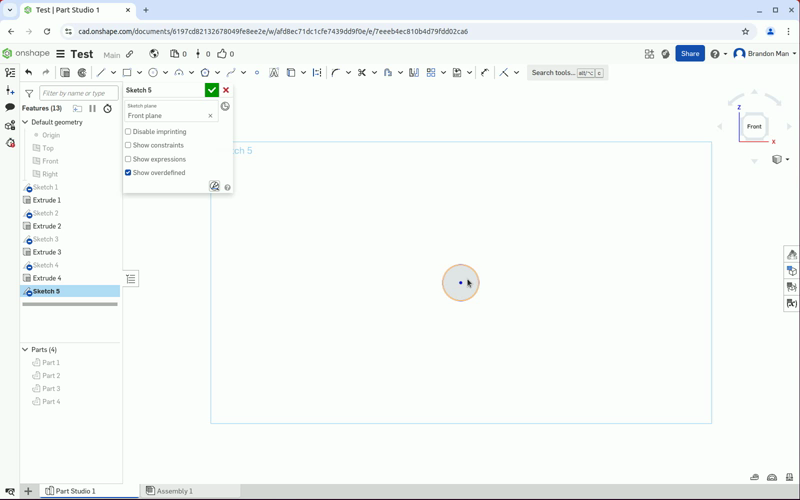
scroll(6)
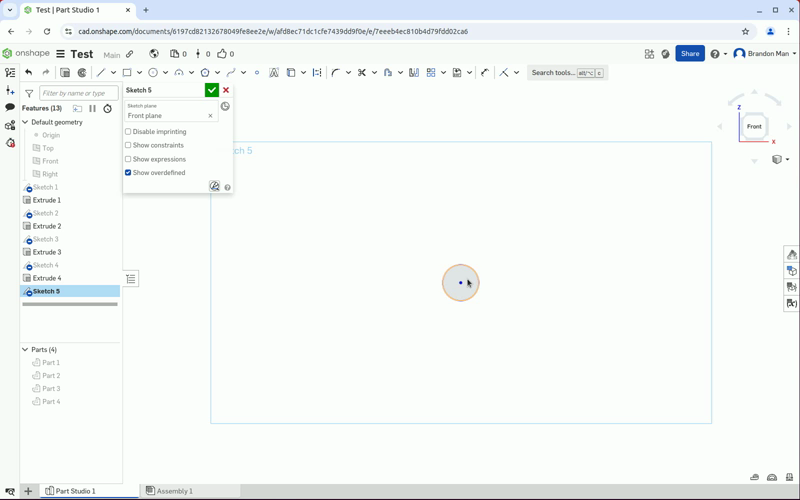
scroll(6)
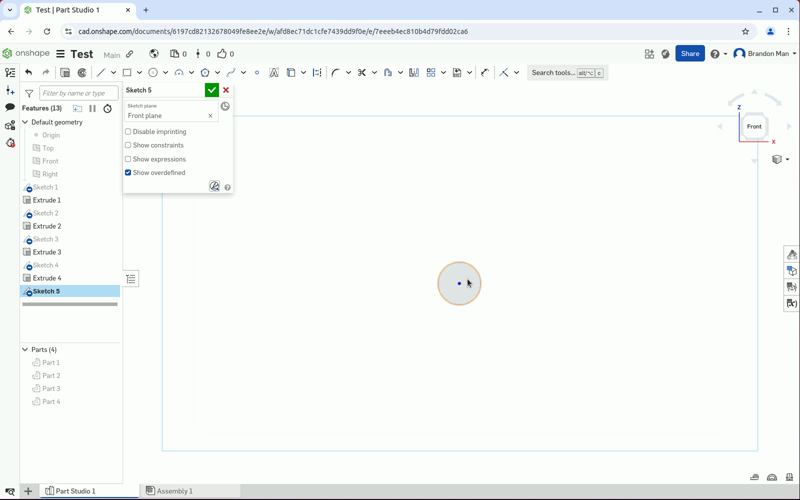
scroll(6)
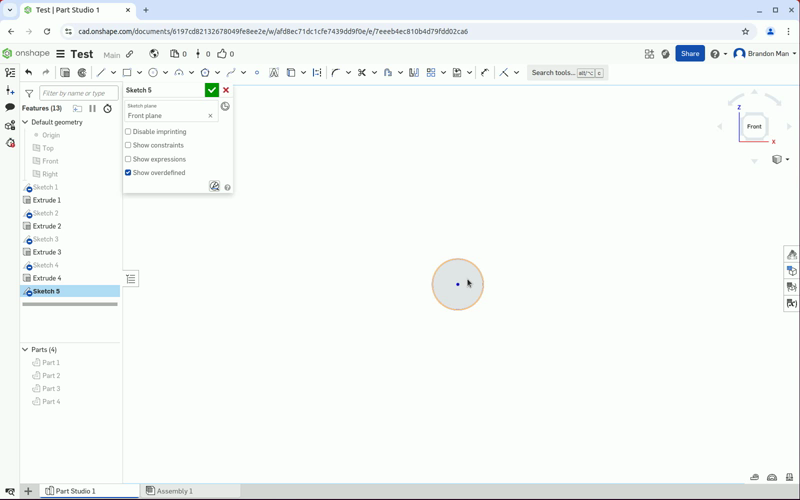
scroll(6)
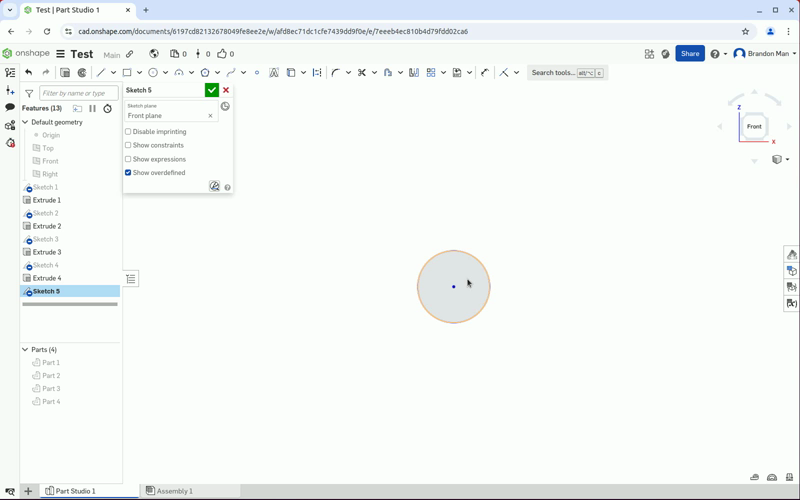
scroll(6)
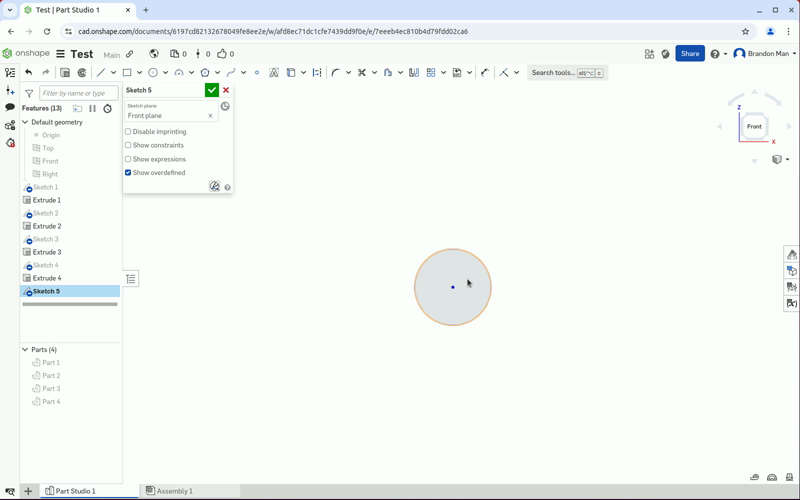
scroll(6)
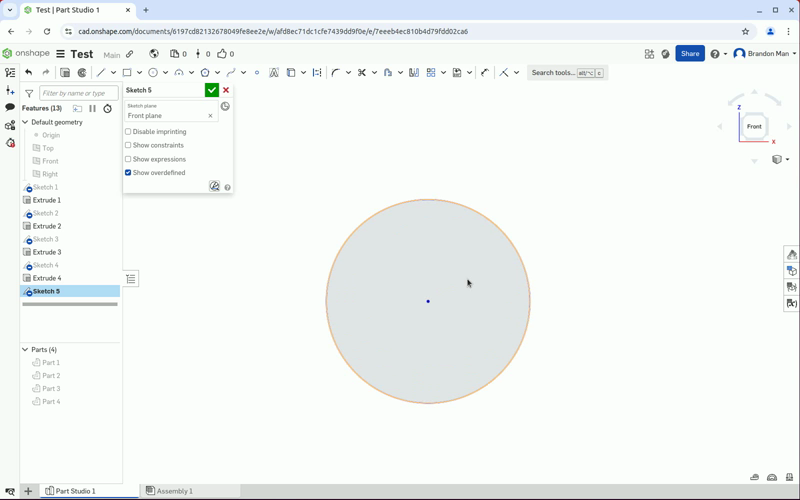
scroll(6)
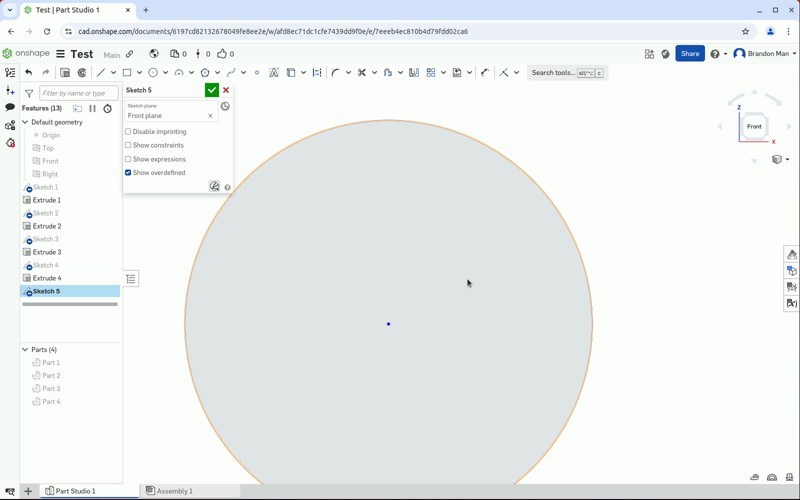
click(467, 278)
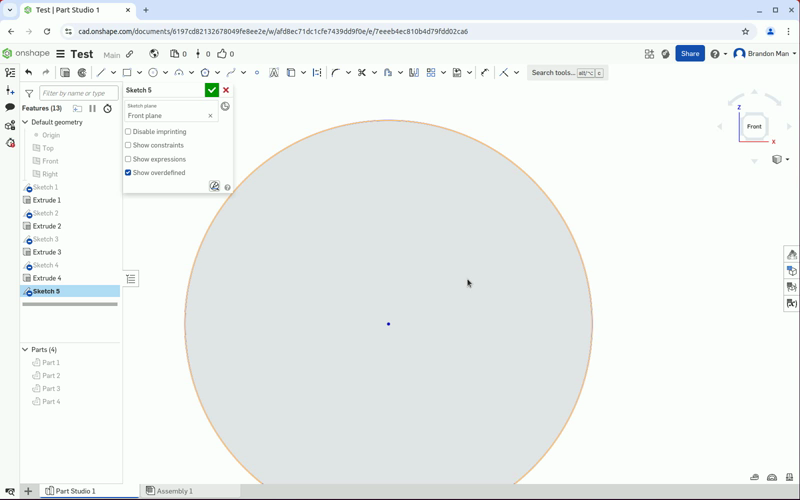
scroll(-6)
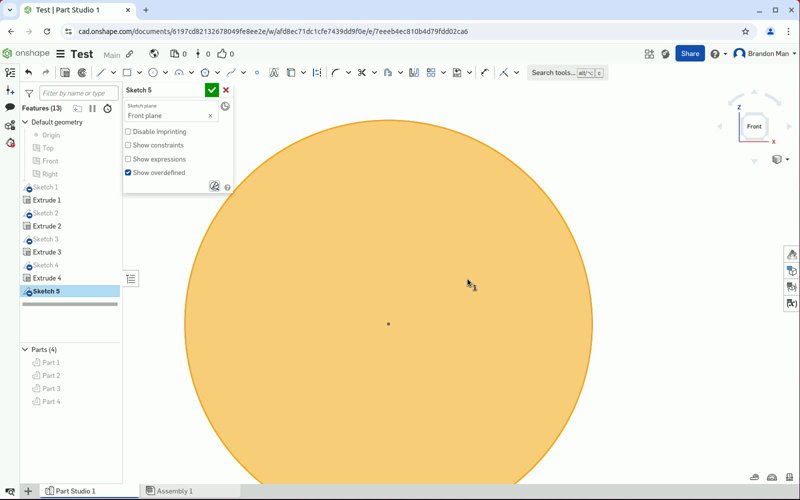
scroll(-6)
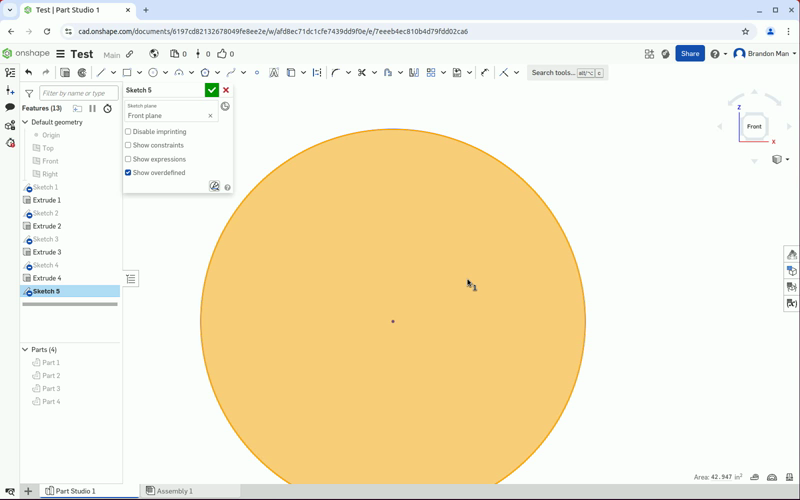
scroll(-6)
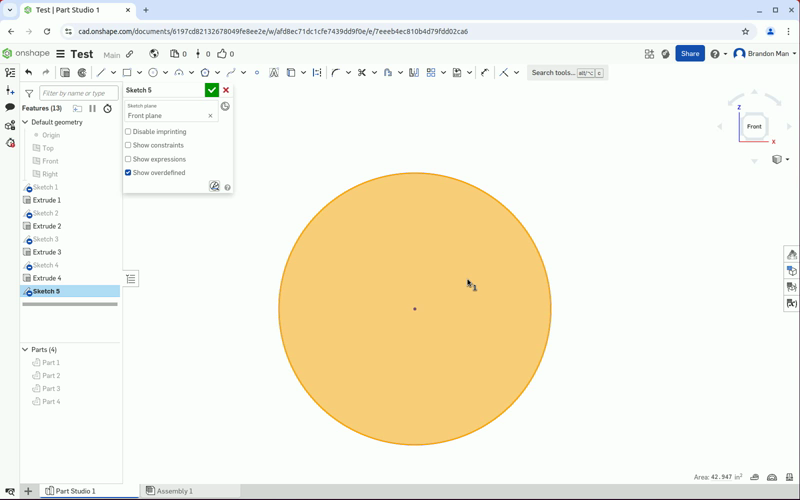
scroll(-6)
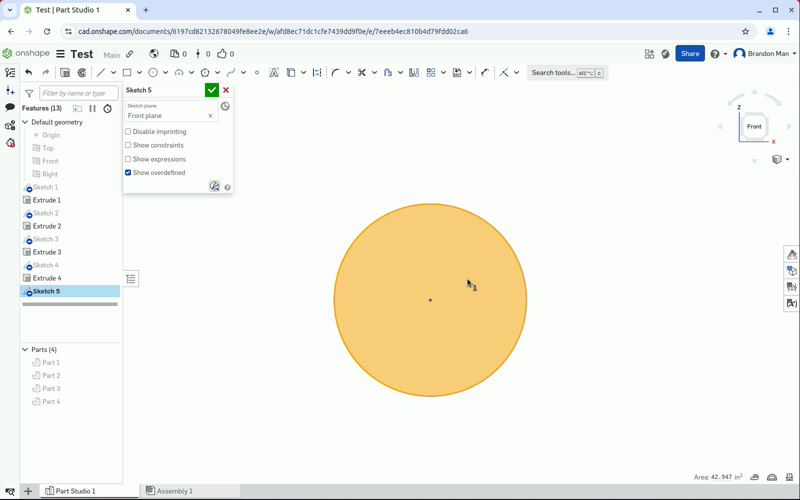
scroll(-6)
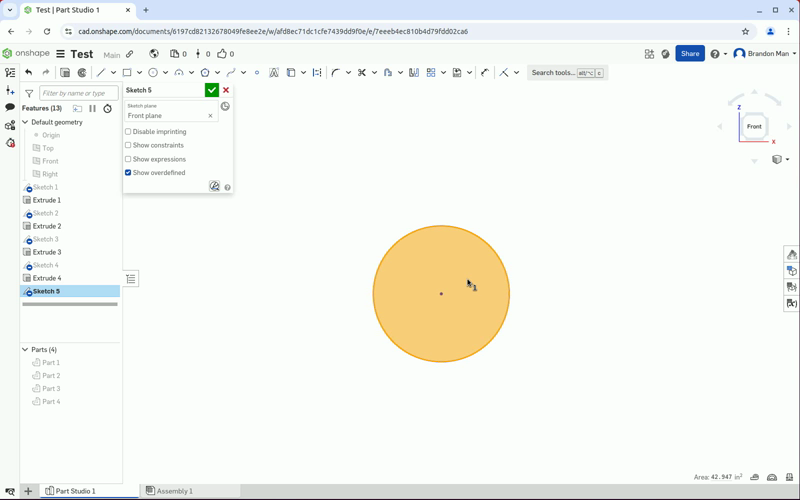
scroll(-6)
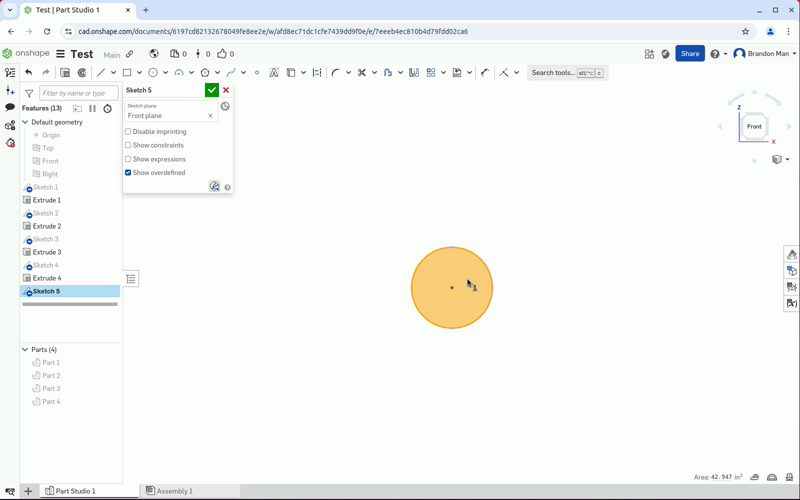
scroll(-6)
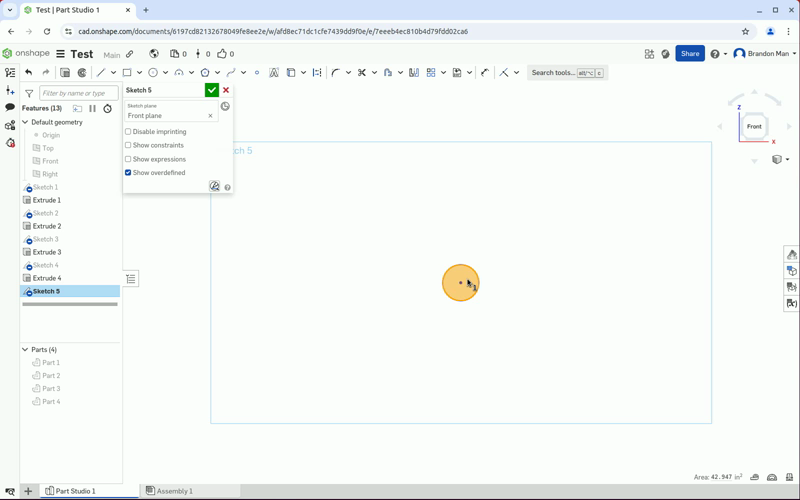
mouse_move(73, 352)
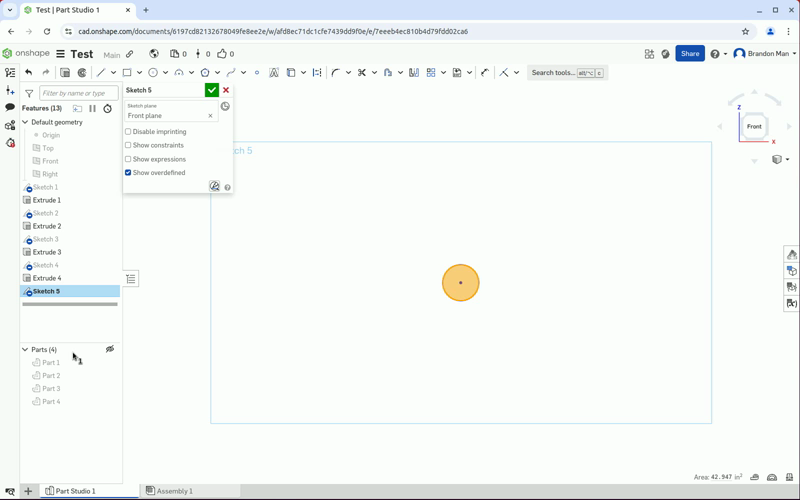
key(shift+y)
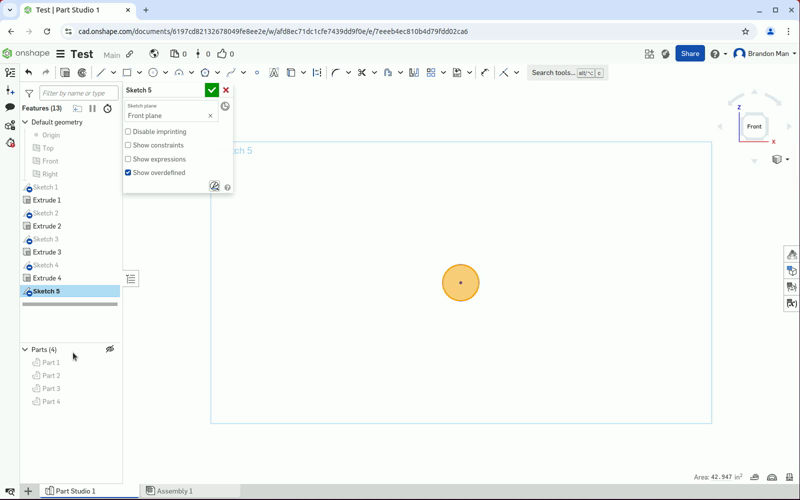
key(shift+e)
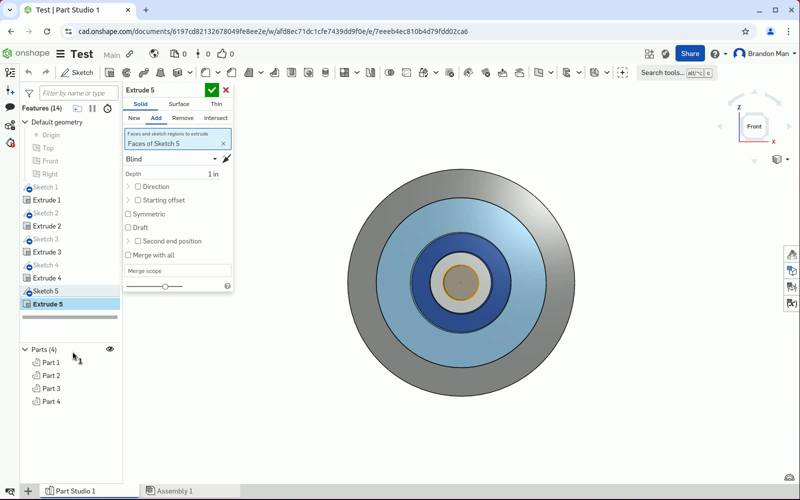
mouse_move(143, 106)
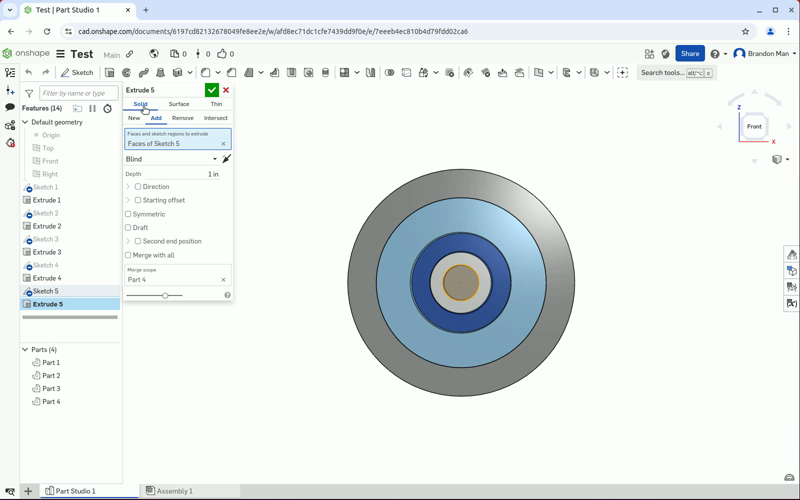
click(143, 106)
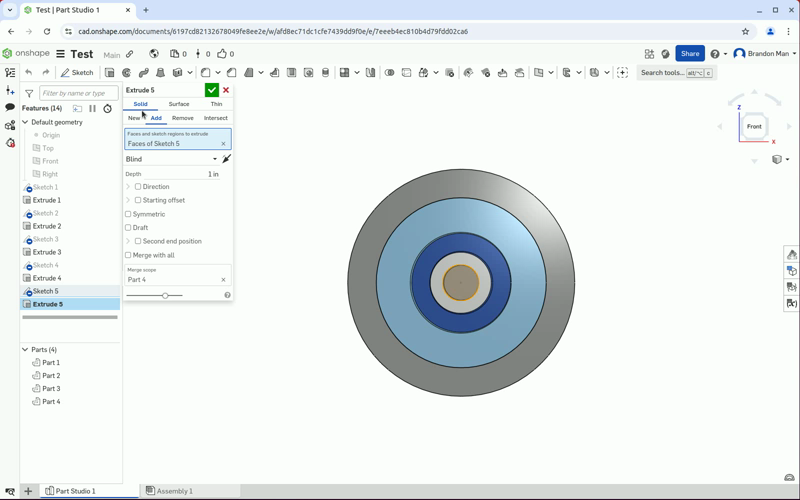
mouse_move(137, 120)
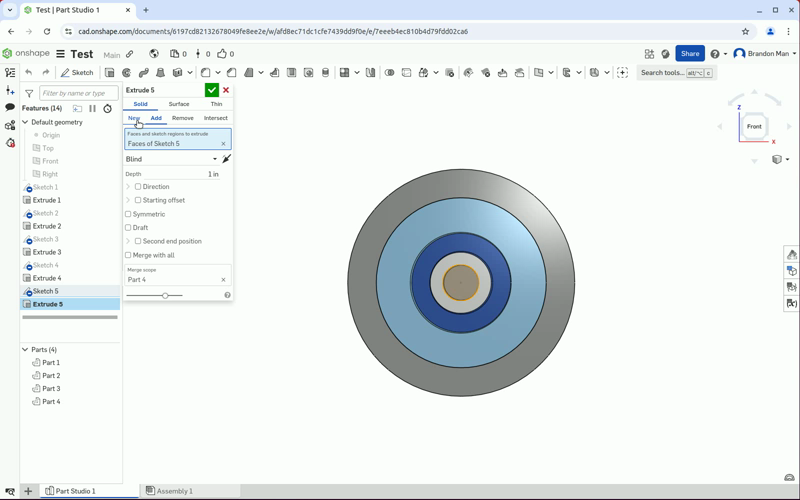
click(137, 120)
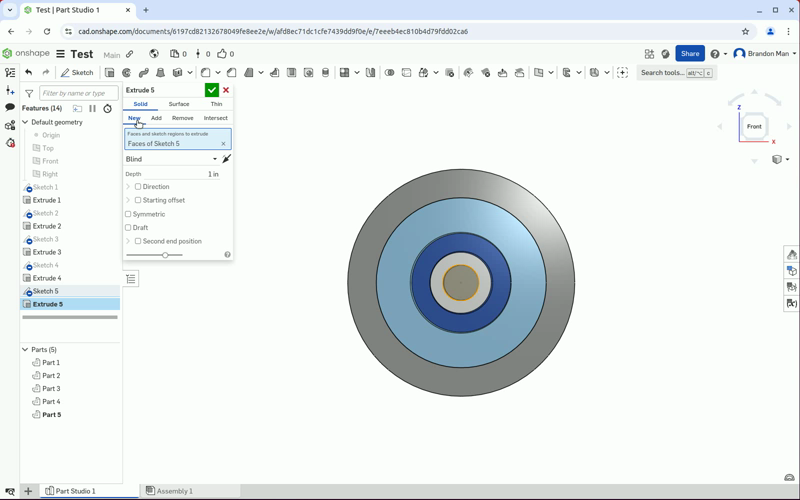
key(tab, 4)
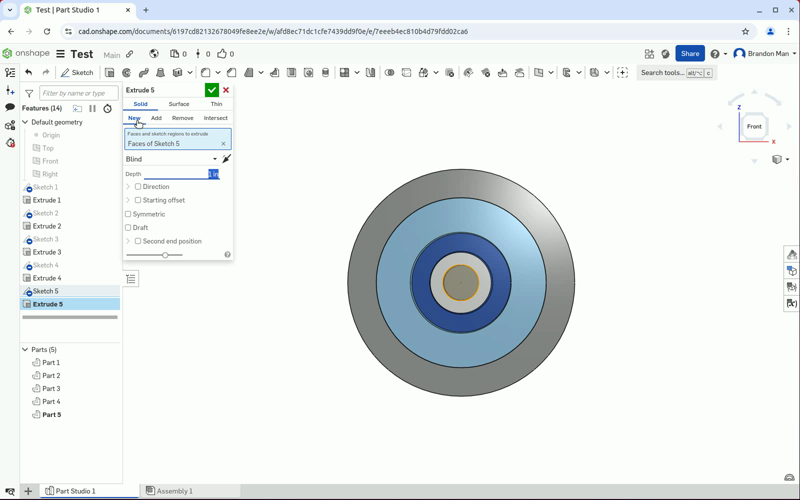
text(19.498)
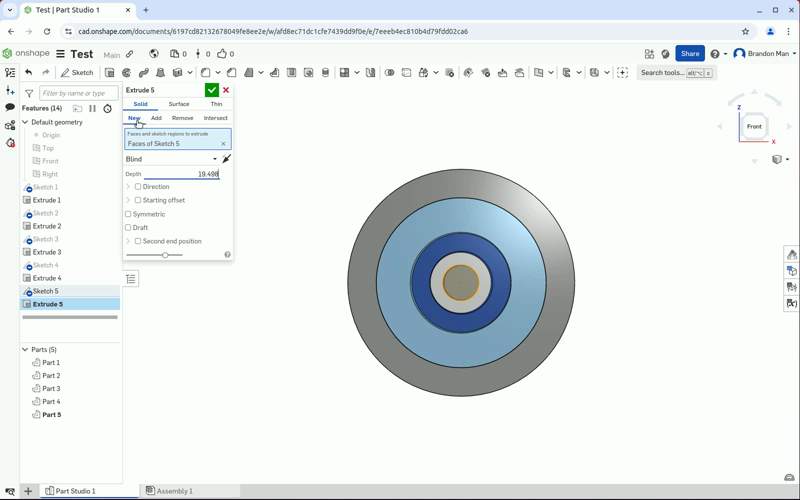
key(enter)
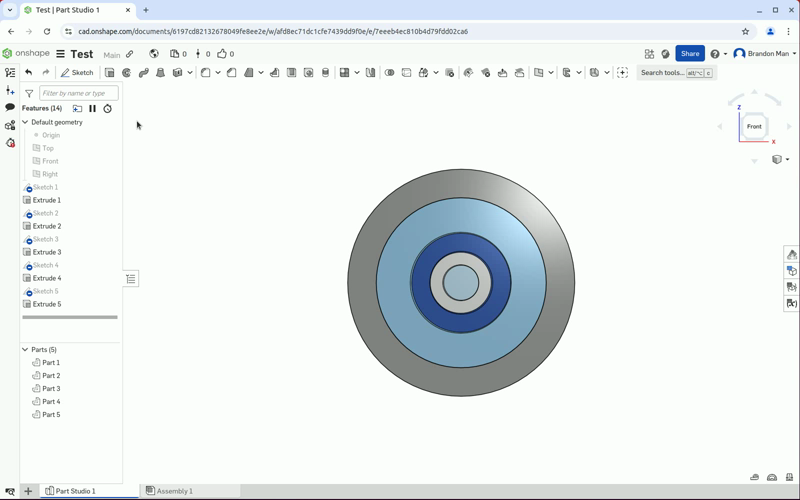
key(shift+h)
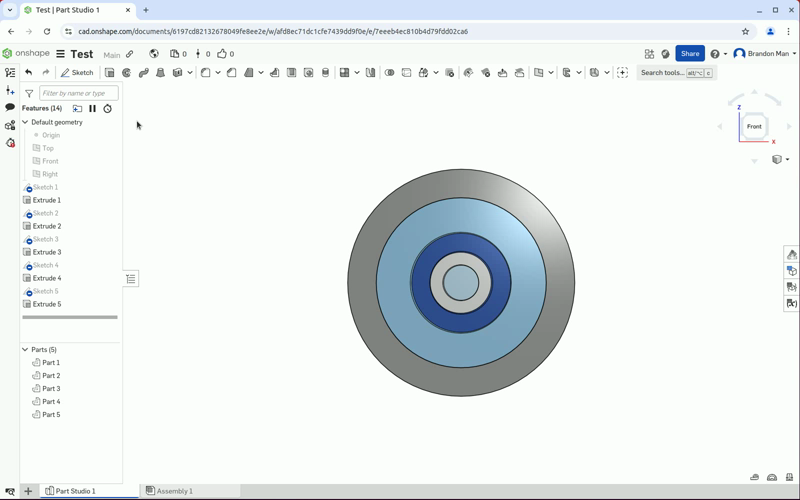
key(shift+h)
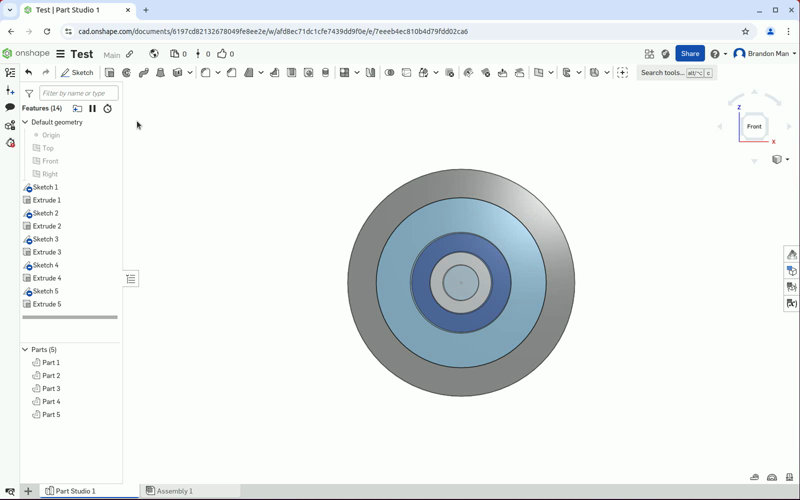
key(shift+7)
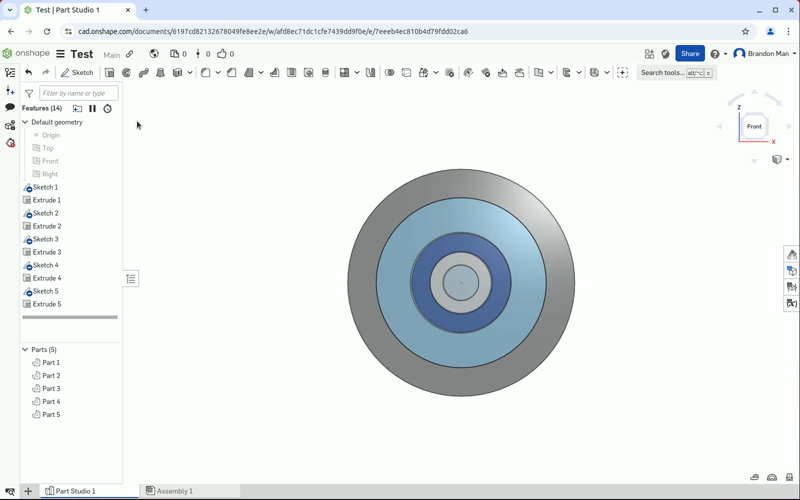
key(left, 2)
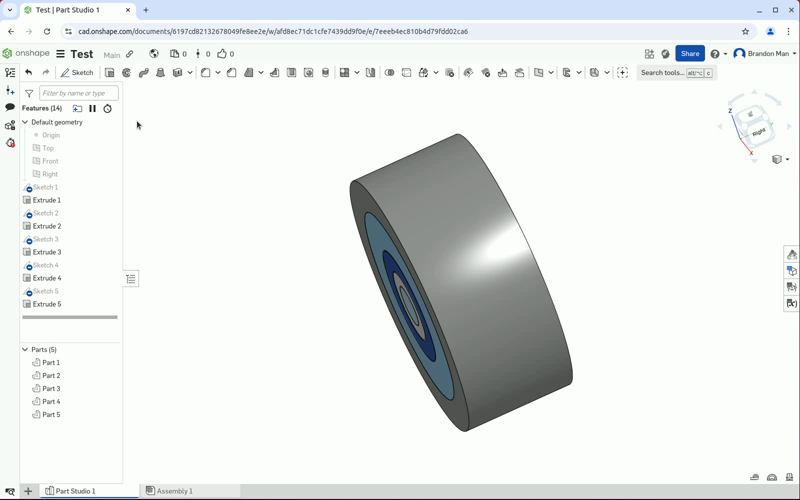
key(down, 2)
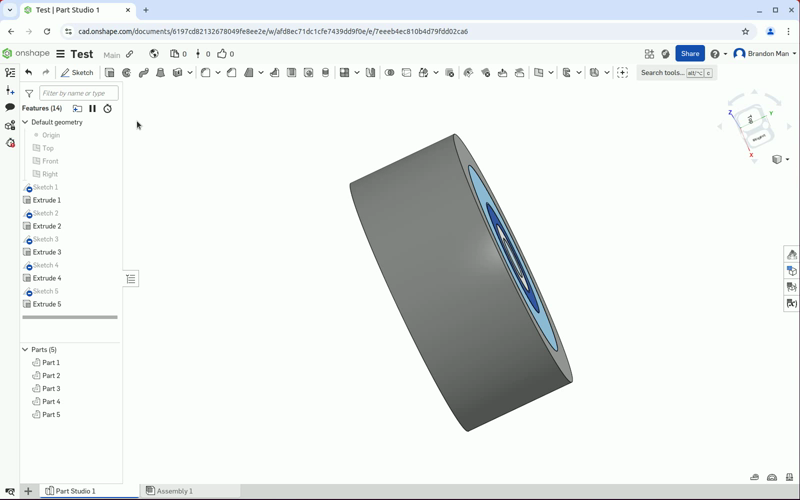
key(up, 2)
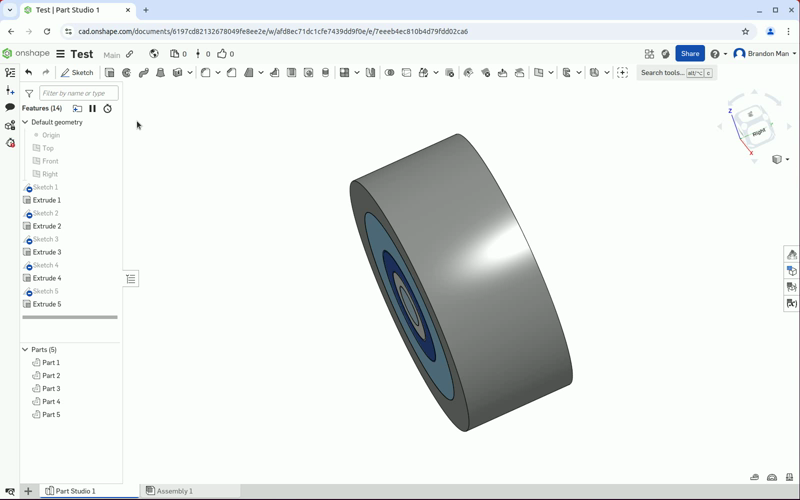
key(right, 2)
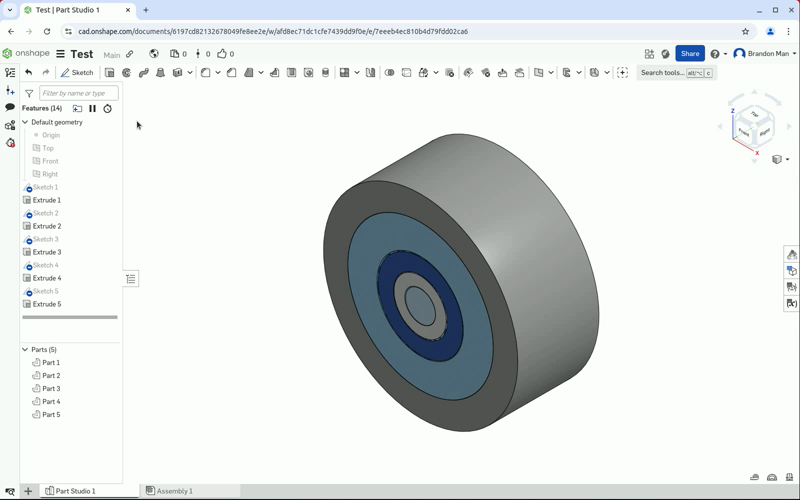
mouse_move(73, 189)
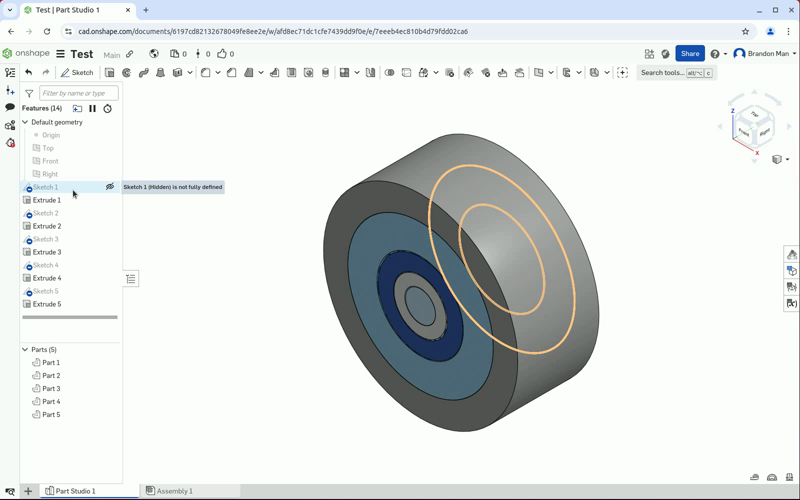
click(73, 189)